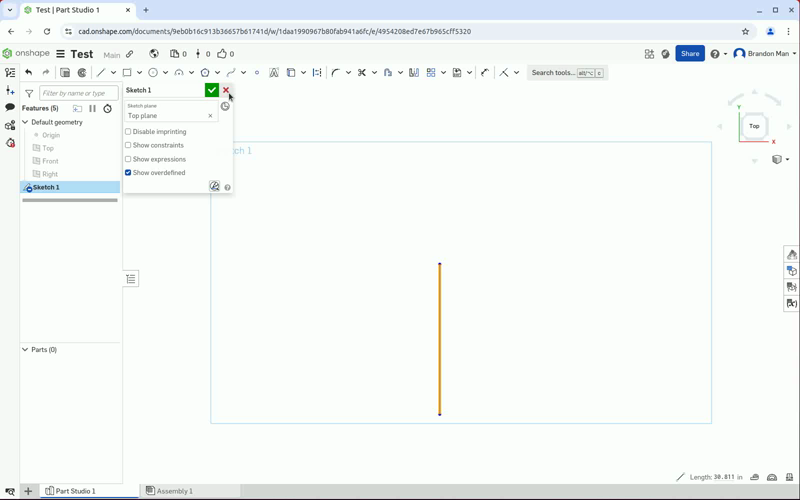
key(shift+h)
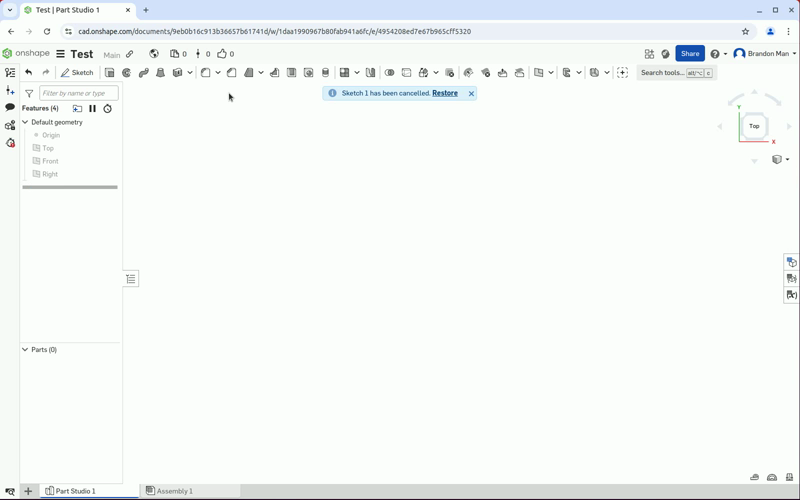
mouse_move(73, 352)
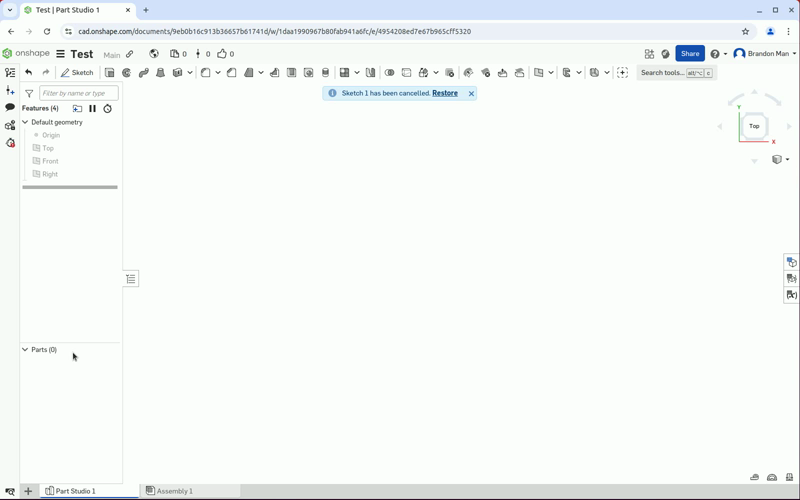
key(y)
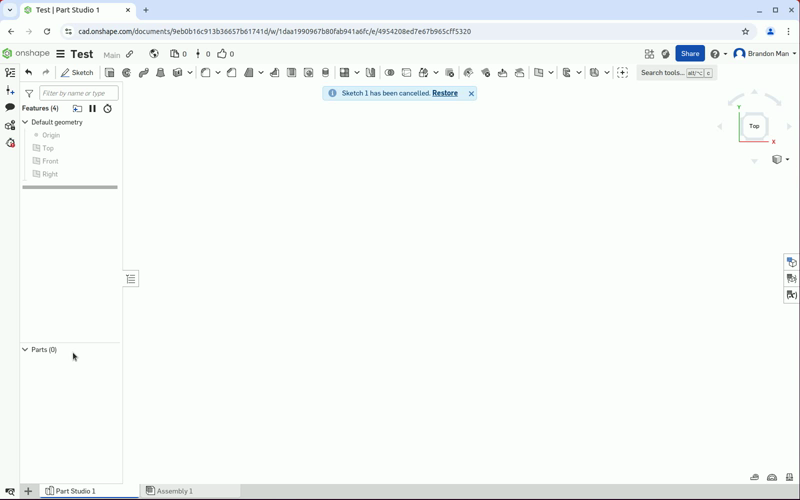
key(shift+p)
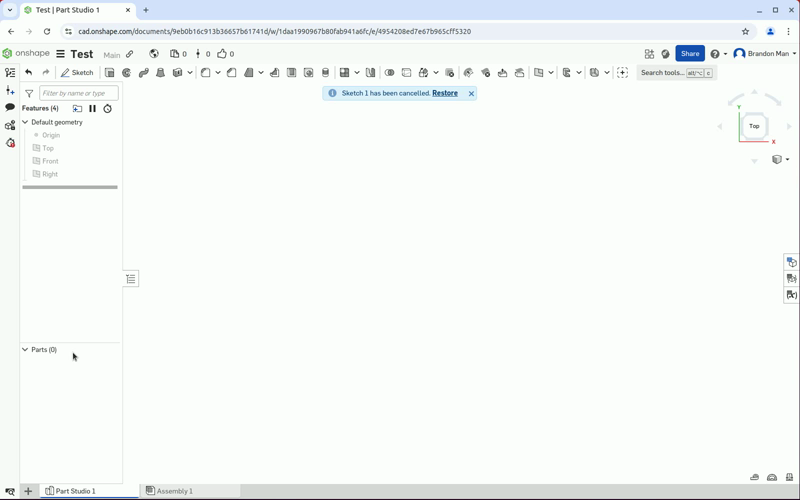
key(space)
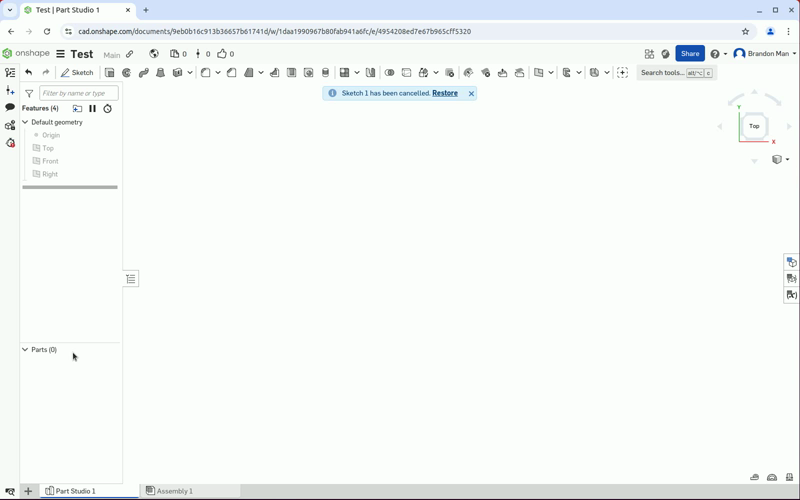
key_down(shift)
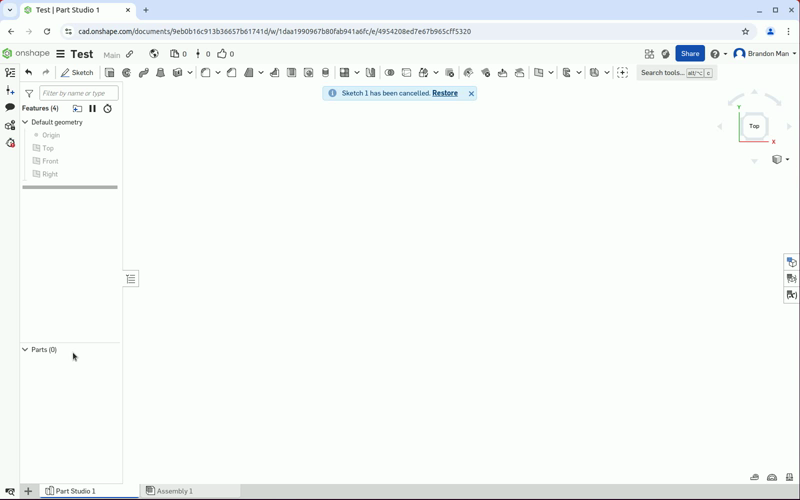
key(up)
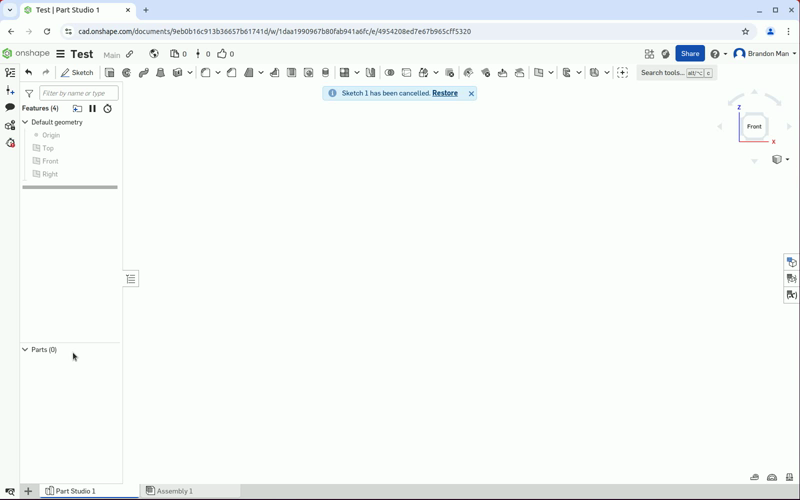
key_up(shift)
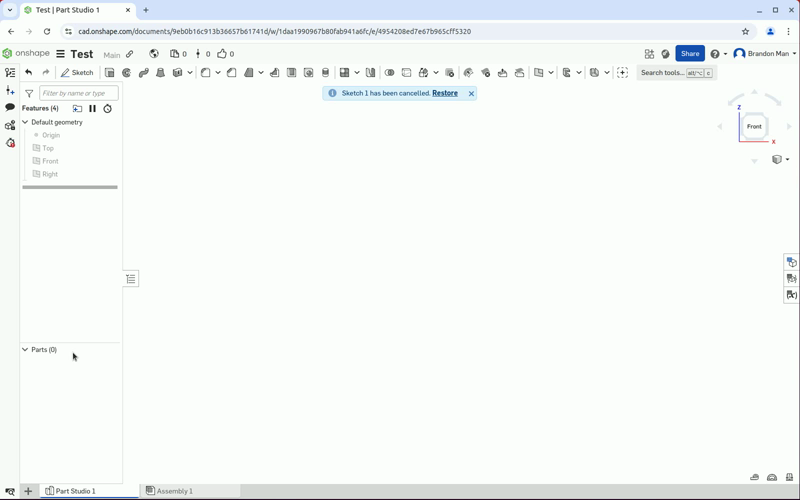
key(space)
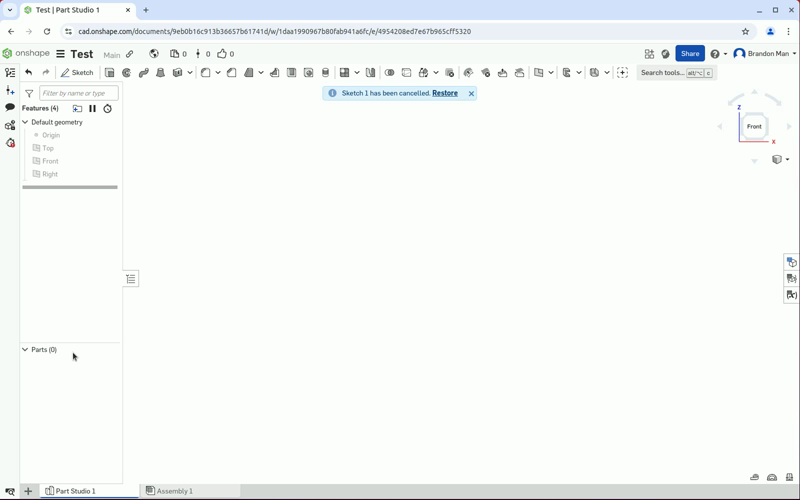
key_down(shift)
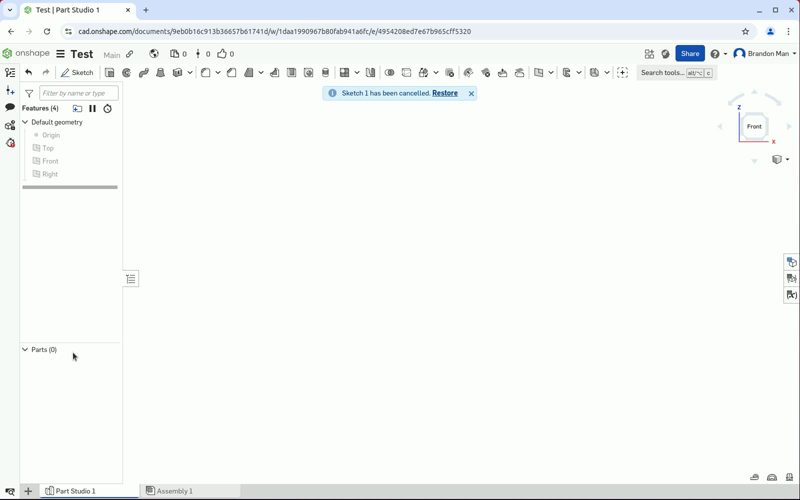
key(left)
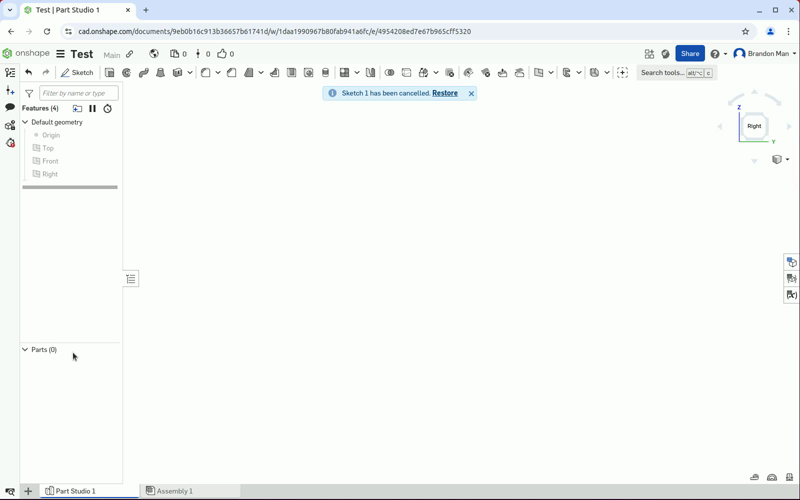
key_up(shift)
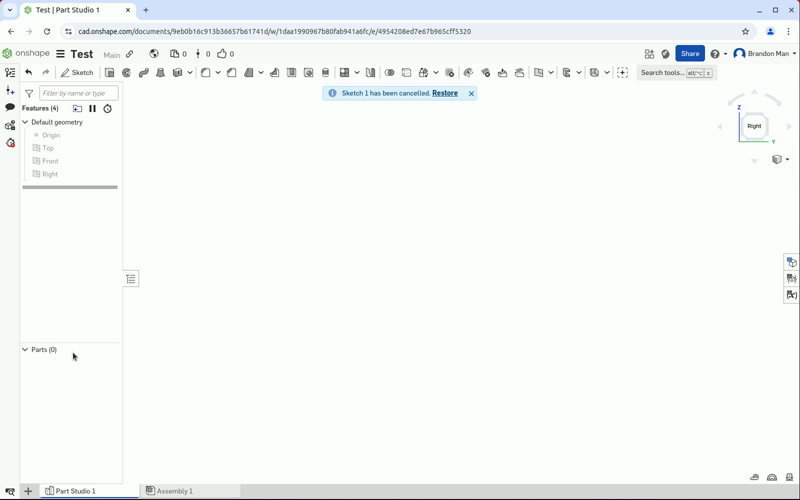
mouse_move(73, 352)
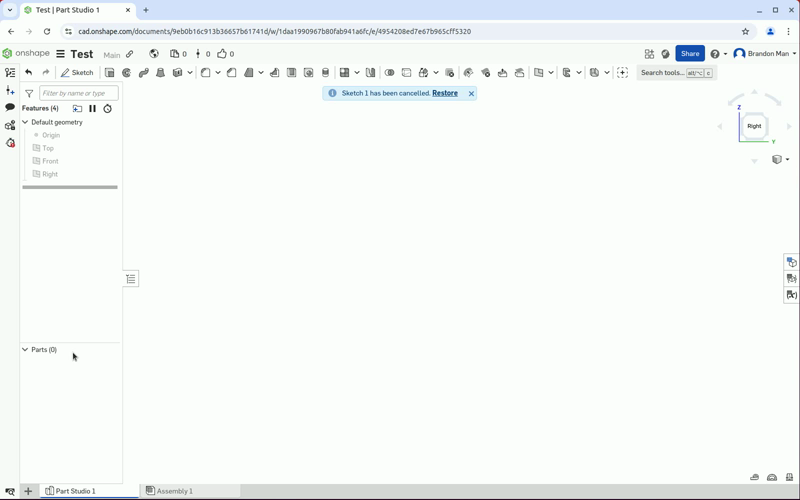
key(shift+y)
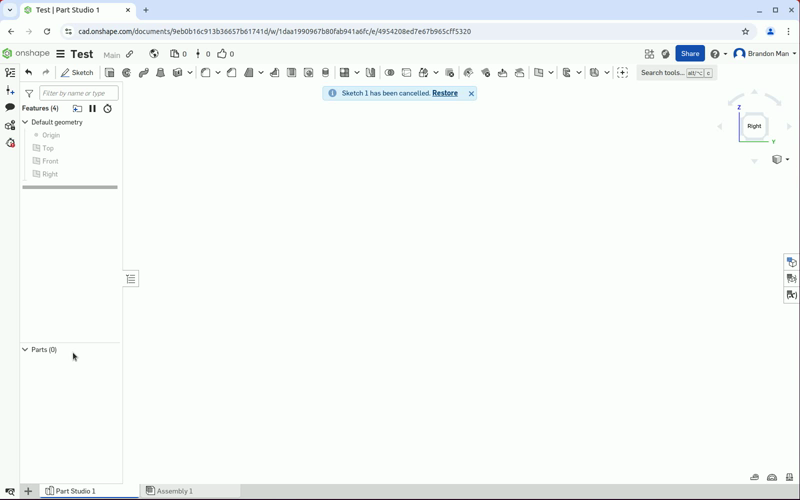
key(shift+s)
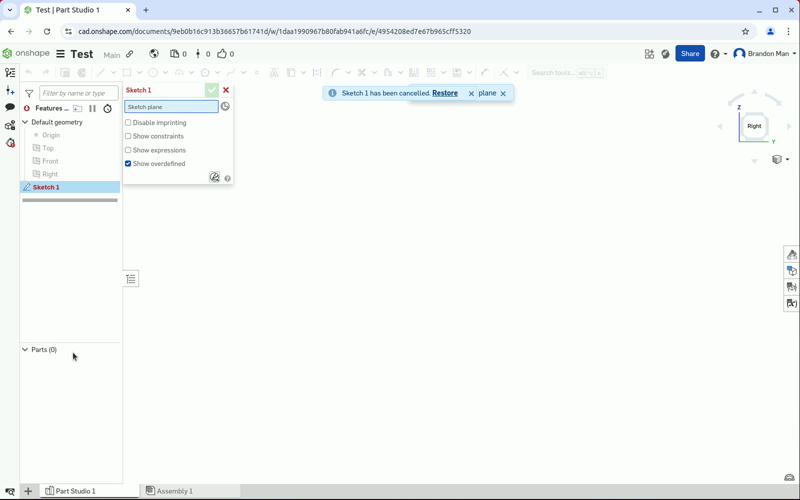
mouse_move(73, 176)
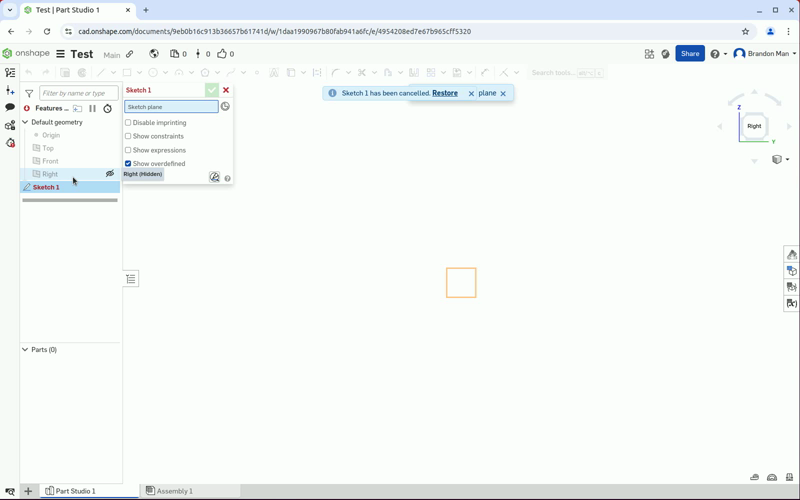
click(73, 176)
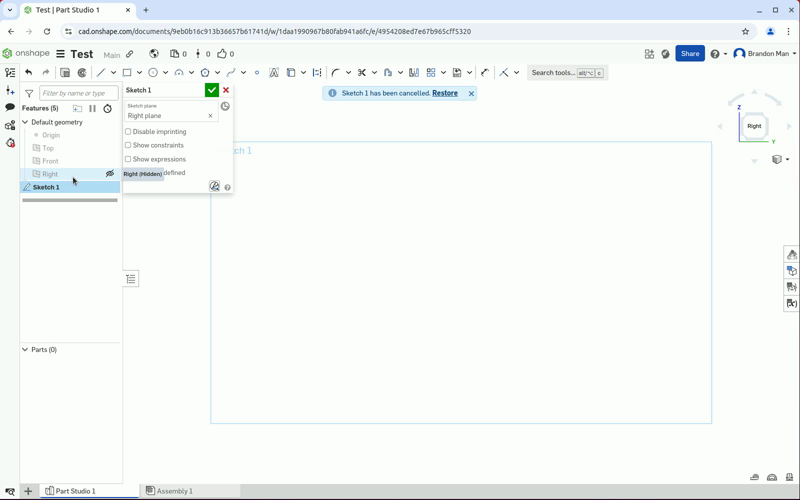
mouse_move(73, 352)
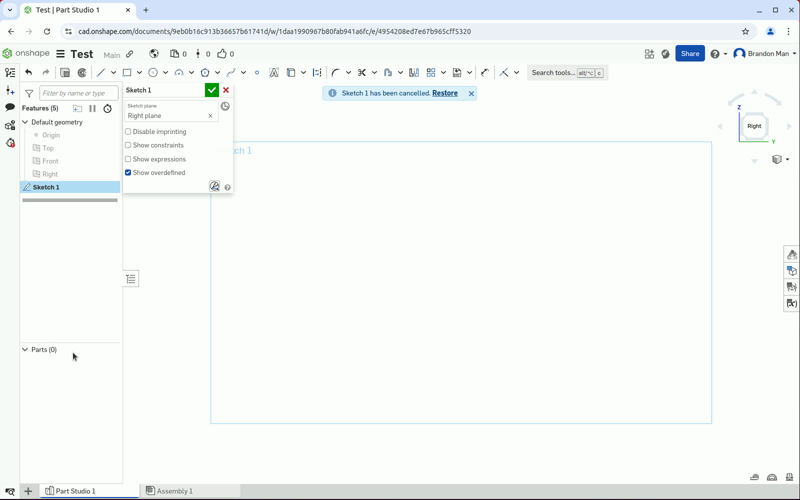
key(y)
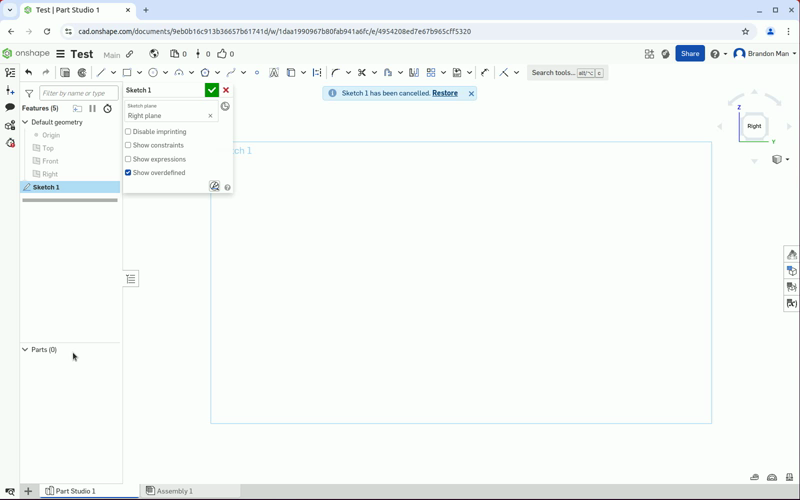
key(l)
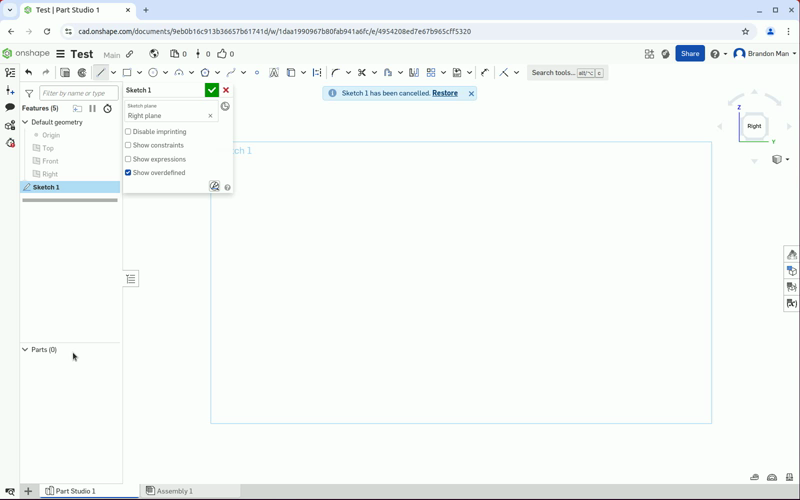
key_down(shift)
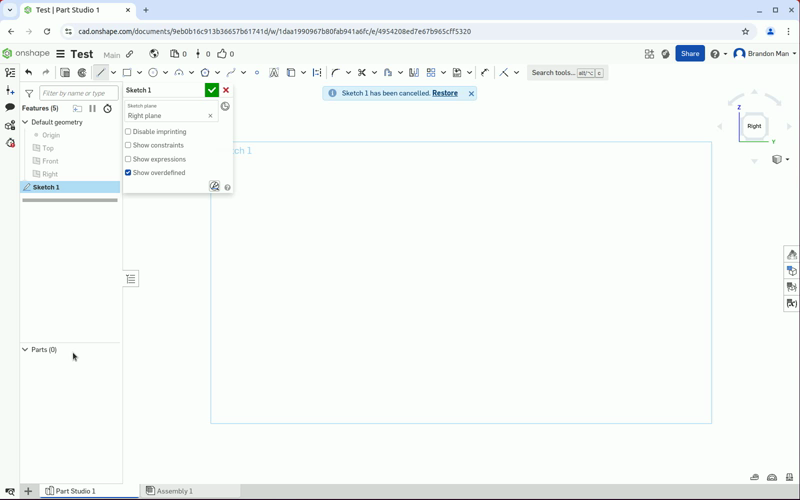
mouse_move(384, 351)
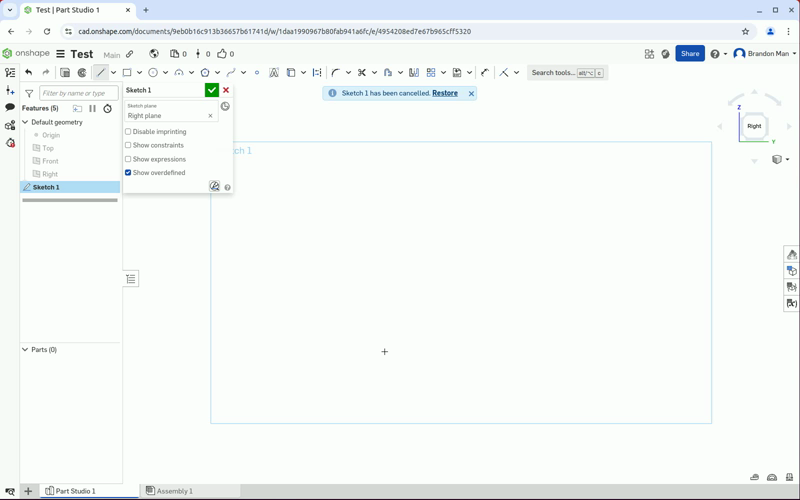
click(384, 351)
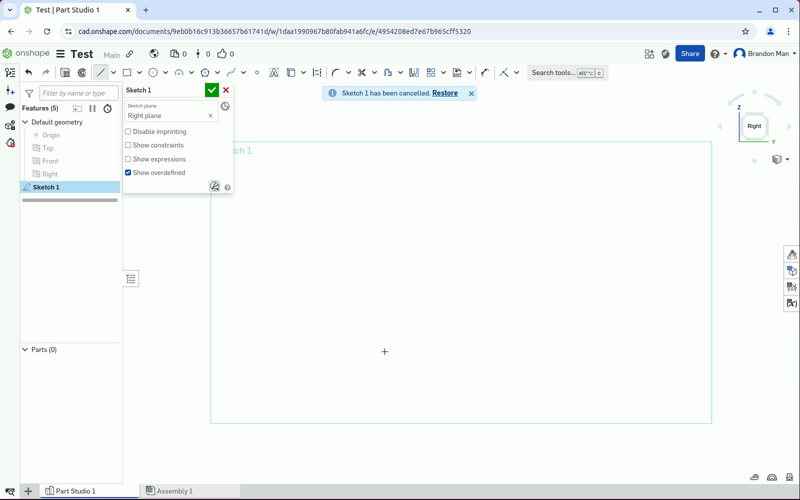
key_up(shift)
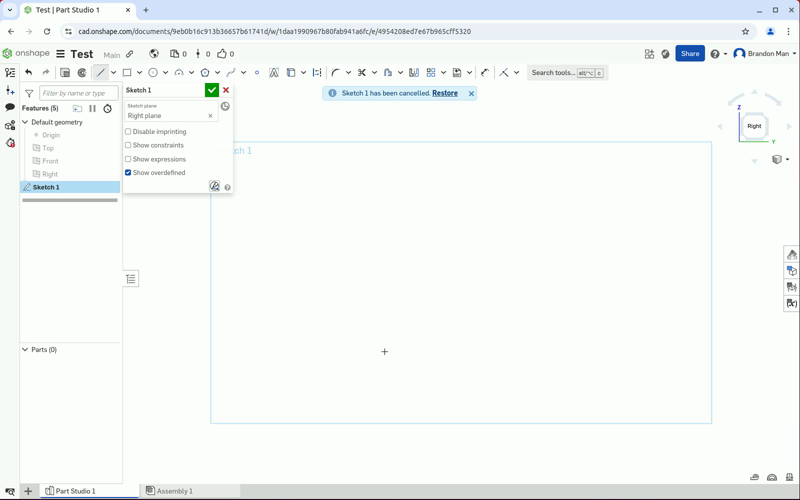
key_down(shift)
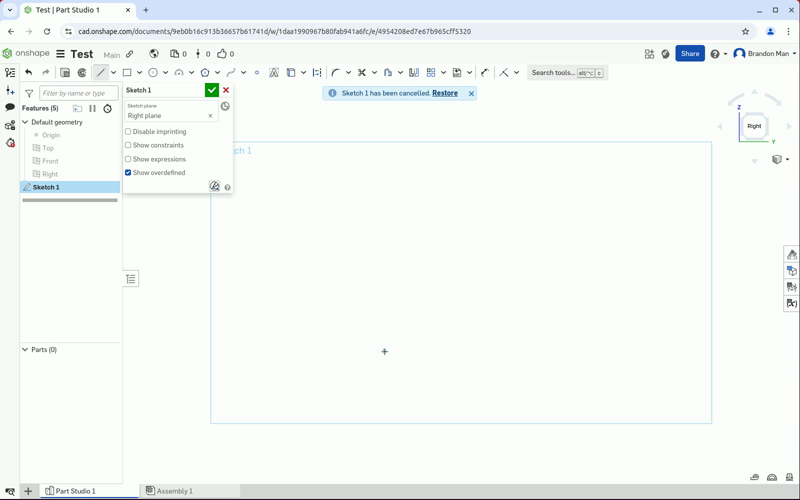
mouse_move(551, 351)
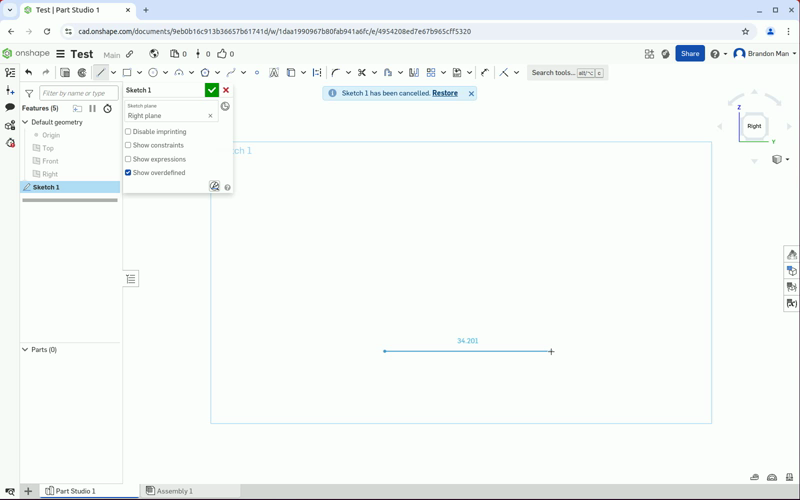
click(551, 351)
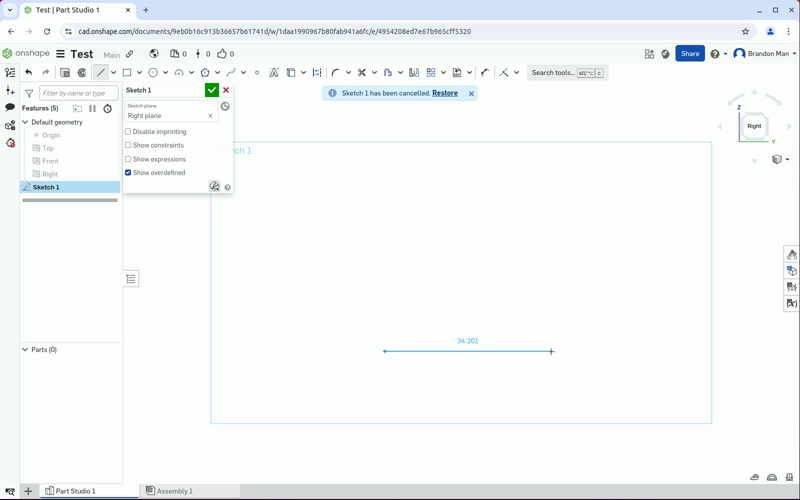
key_up(shift)
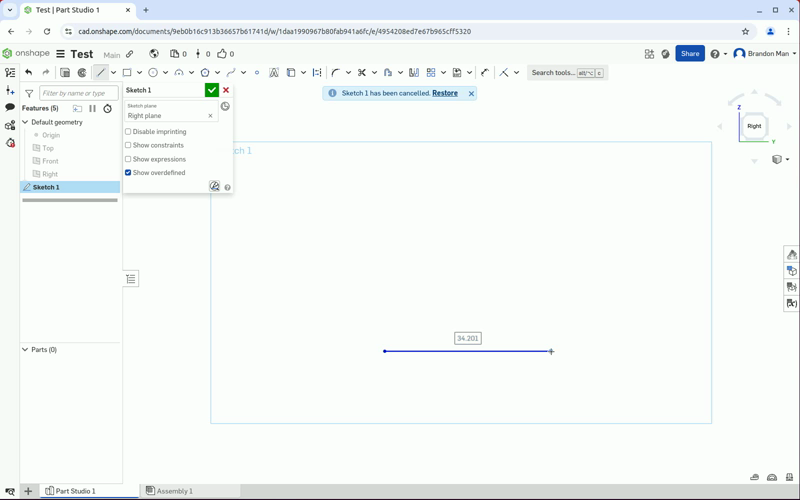
key_down(shift)
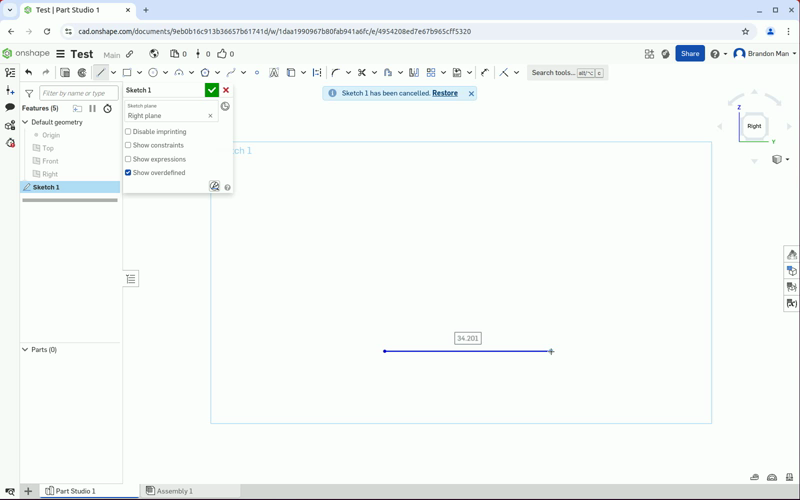
mouse_move(551, 170)
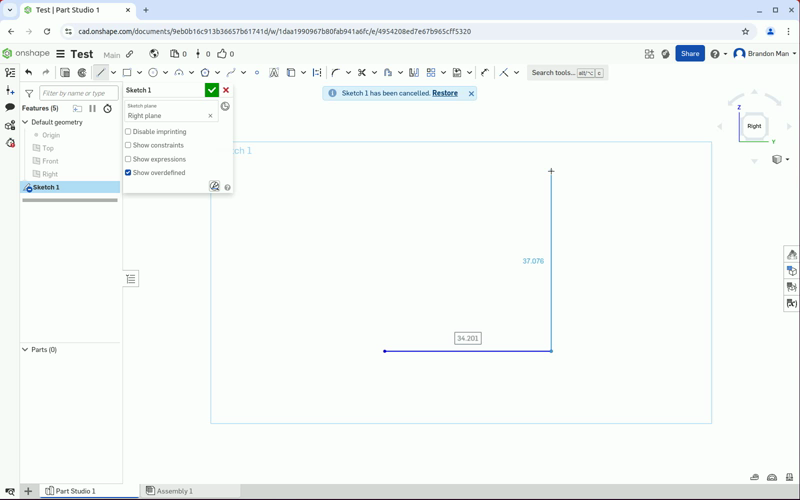
click(551, 170)
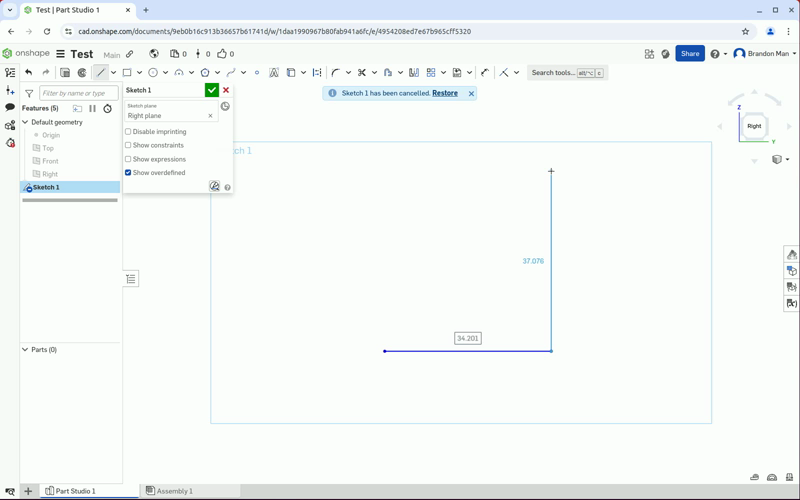
key_up(shift)
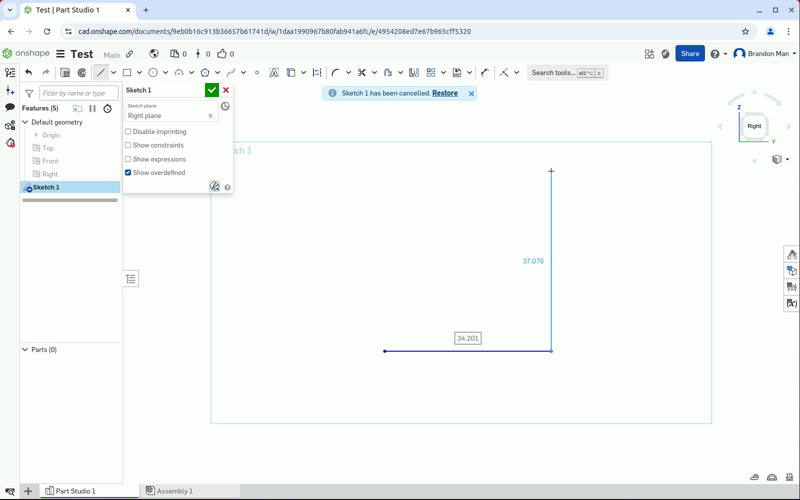
key_down(shift)
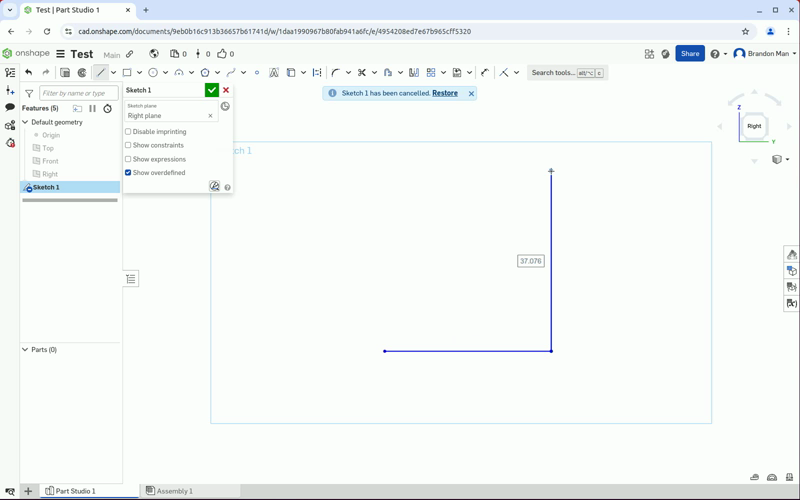
mouse_move(475, 170)
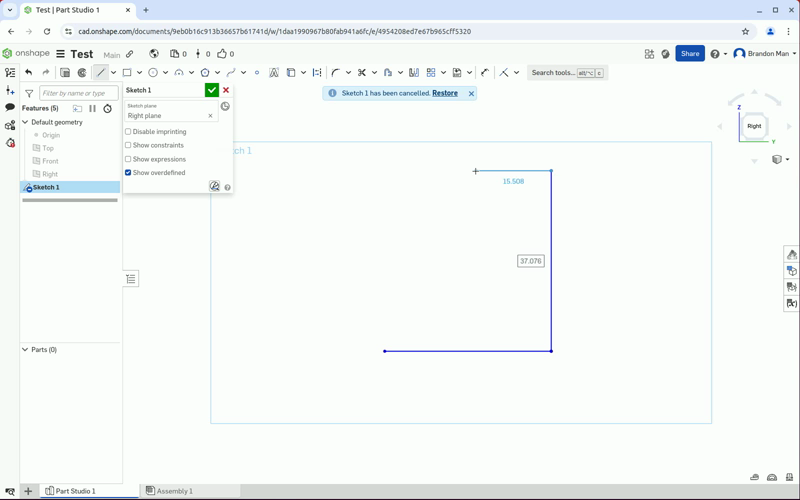
click(475, 170)
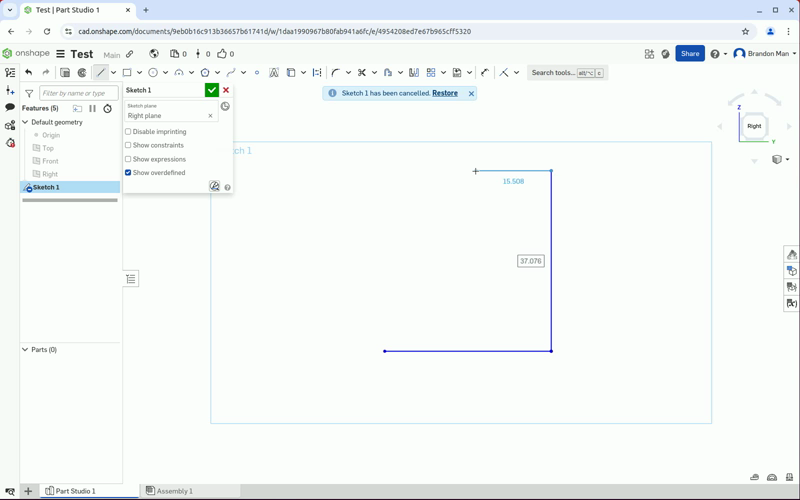
key_up(shift)
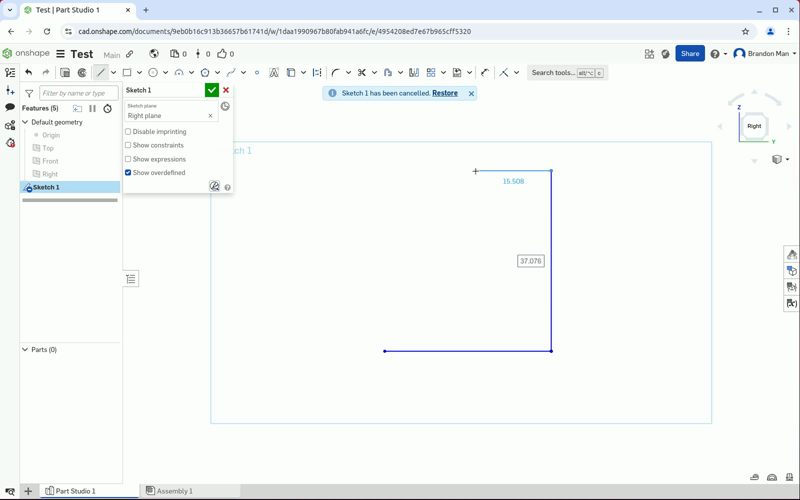
key_down(shift)
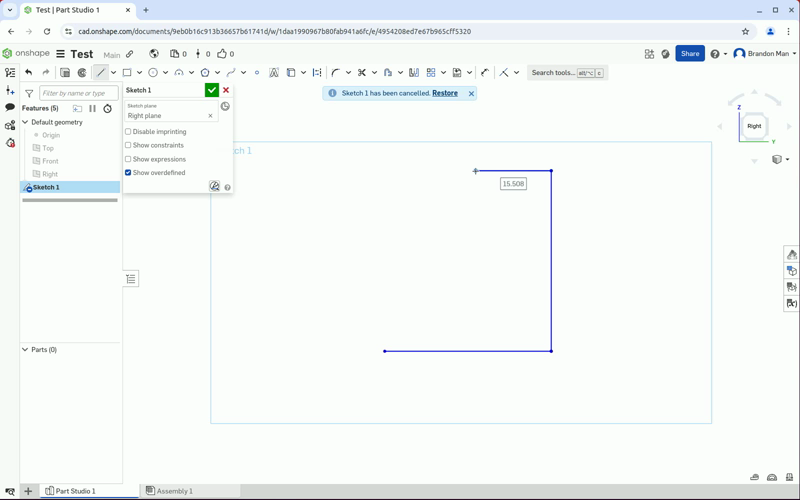
mouse_move(445, 326)
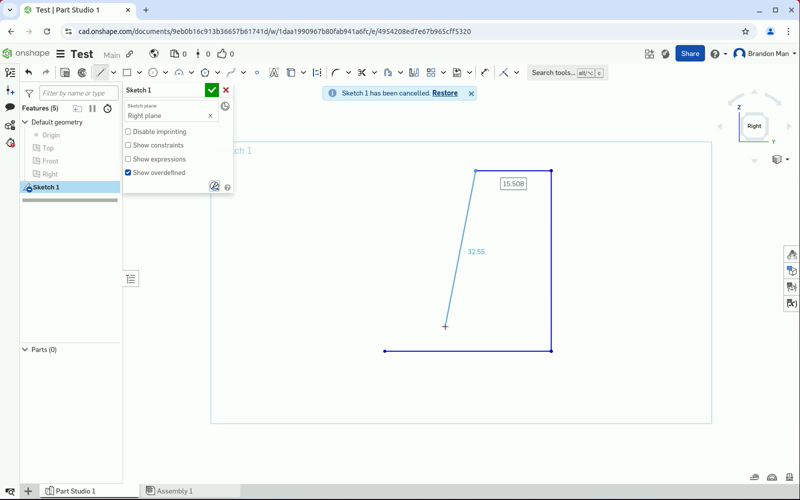
click(445, 326)
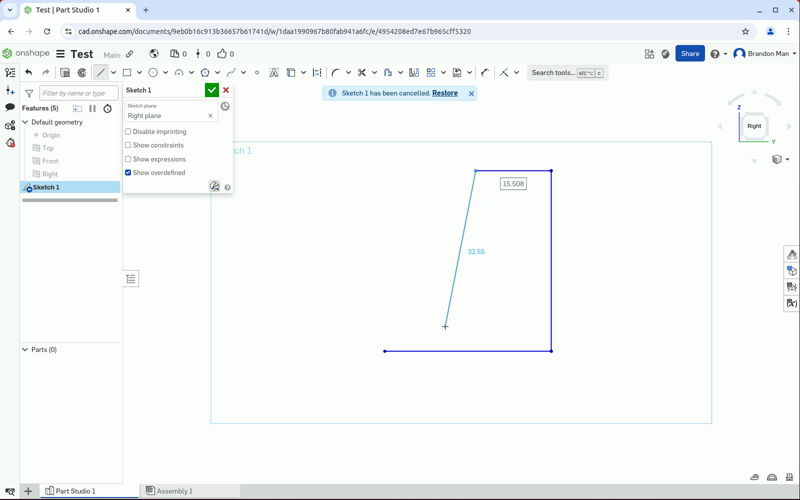
key_up(shift)
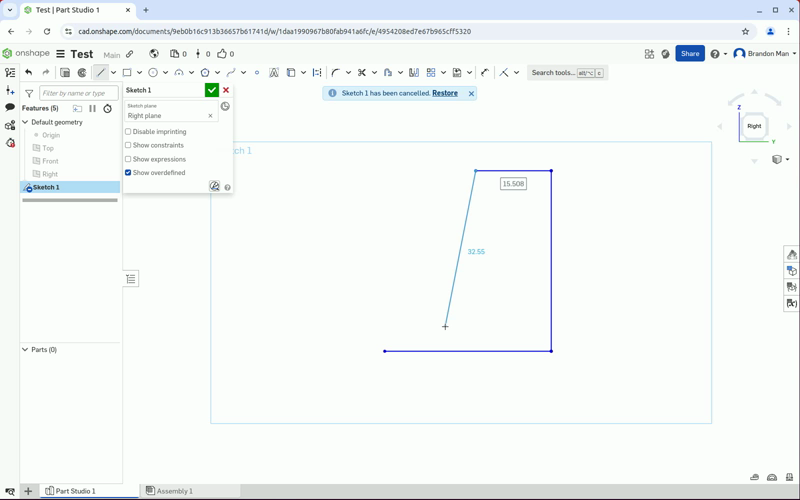
key(esc)
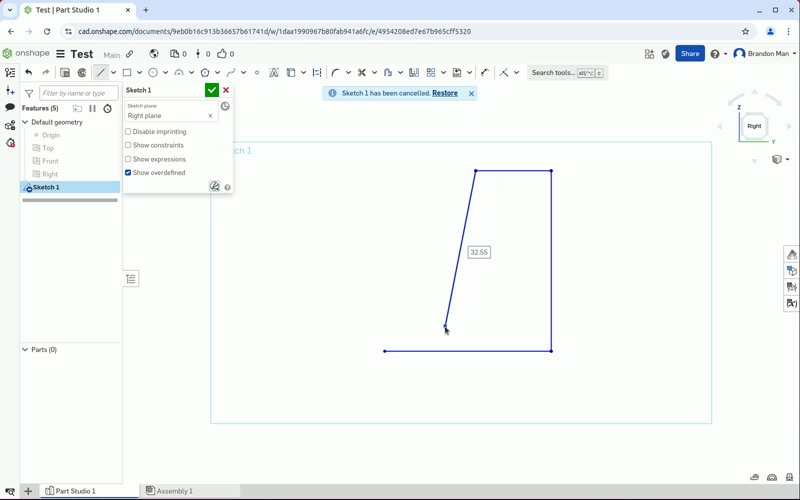
key(a)
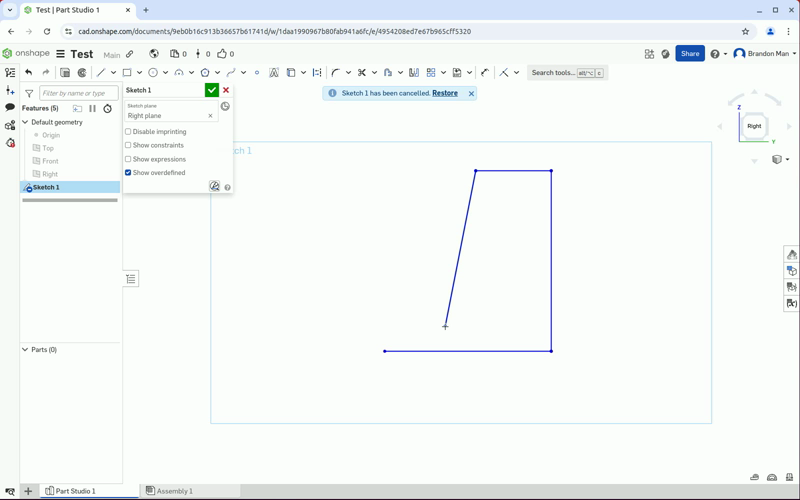
mouse_move(445, 326)
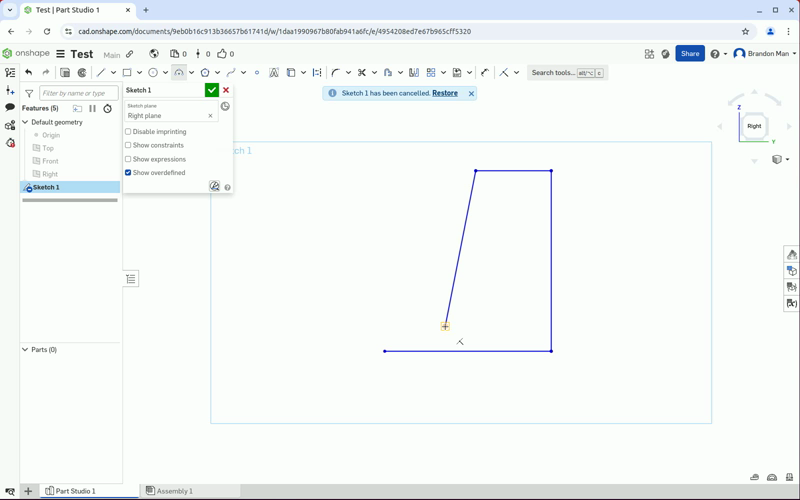
click(445, 326)
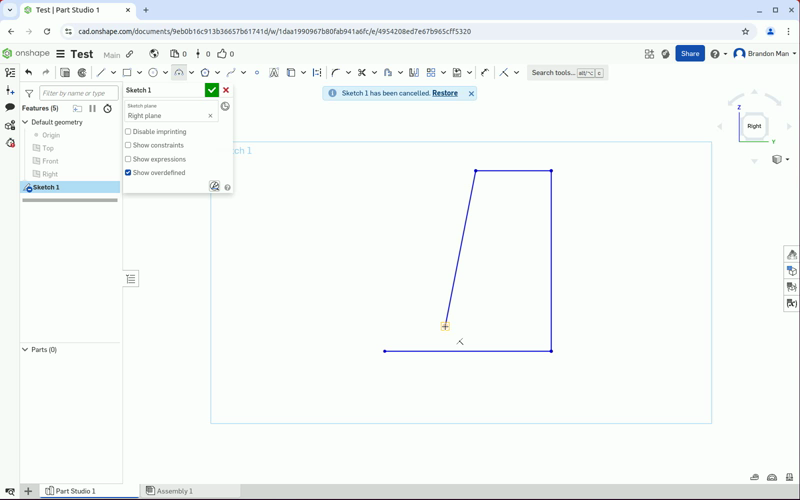
key_down(shift)
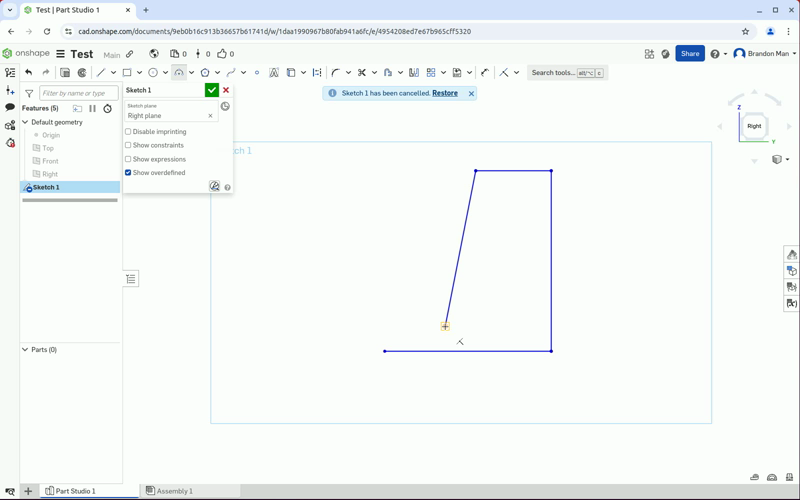
mouse_move(384, 305)
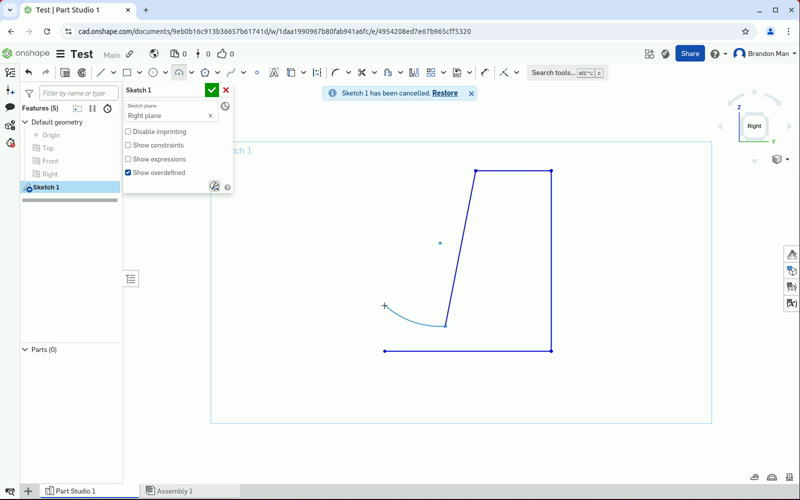
click(384, 305)
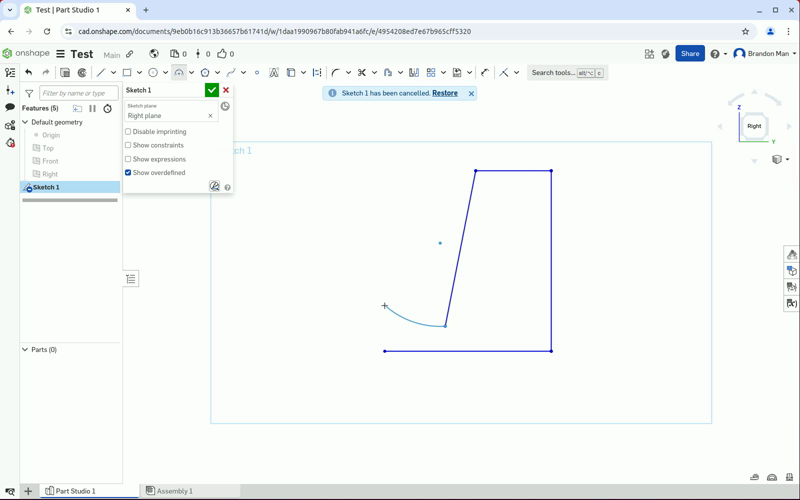
mouse_move(412, 322)
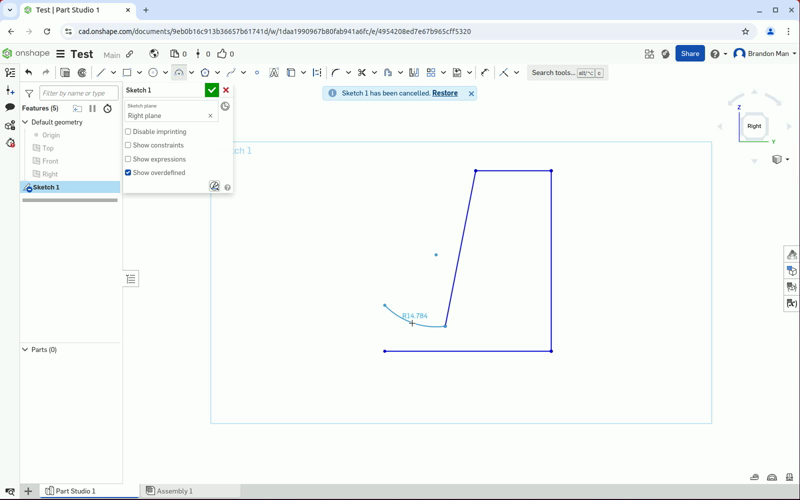
click(412, 322)
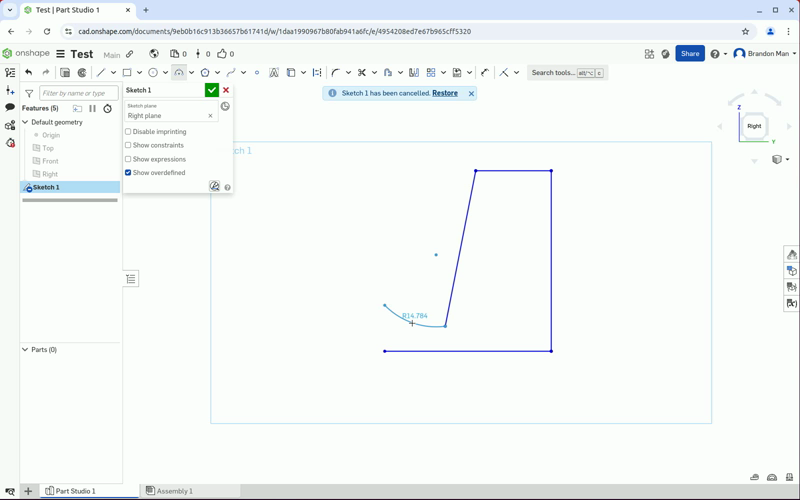
key_up(shift)
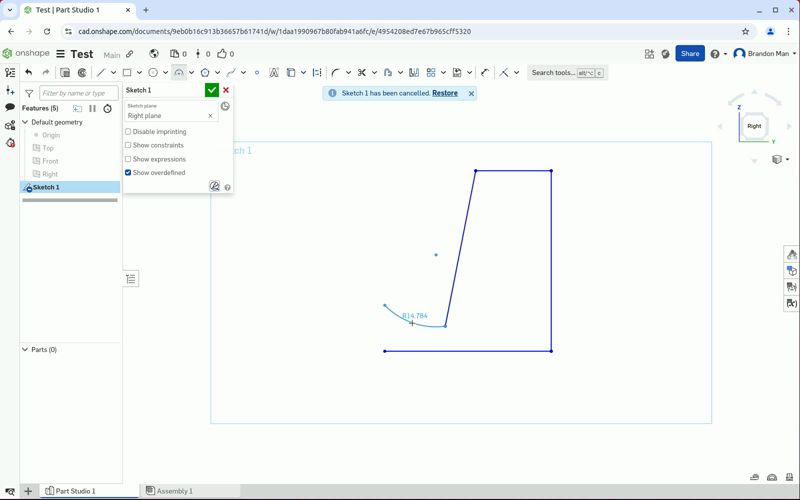
key(esc)
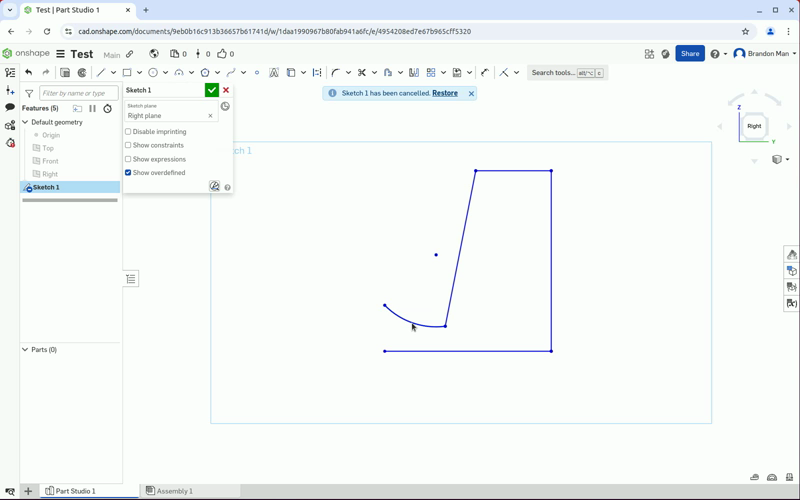
key(l)
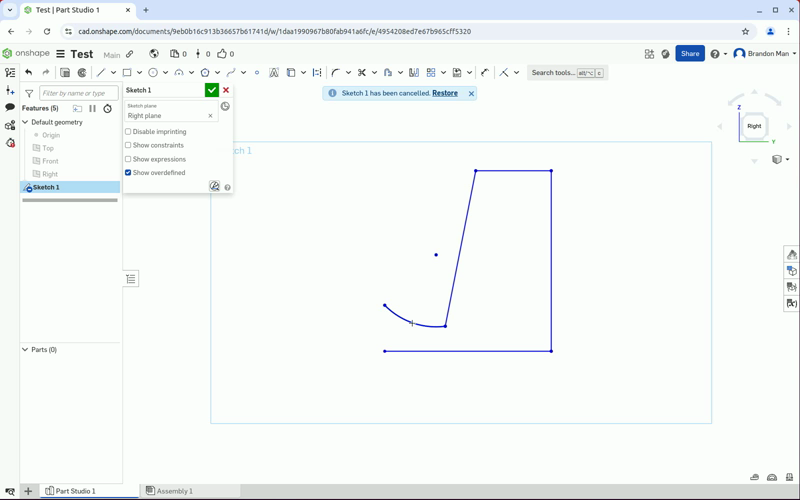
mouse_move(384, 305)
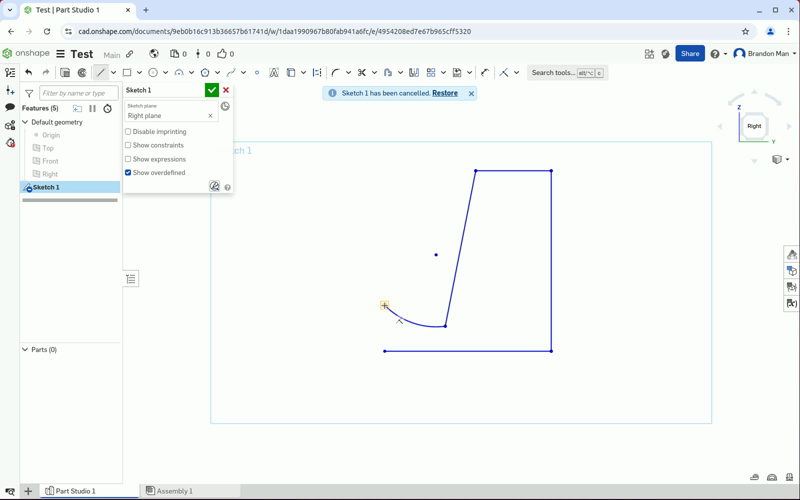
click(384, 305)
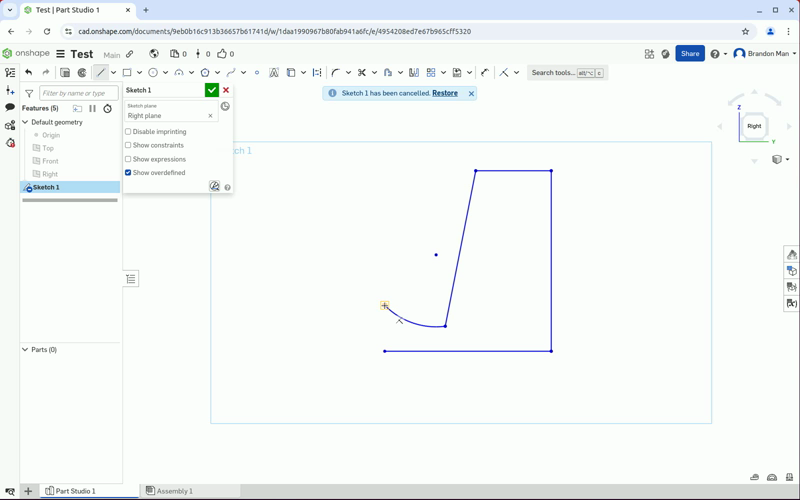
mouse_move(414, 305)
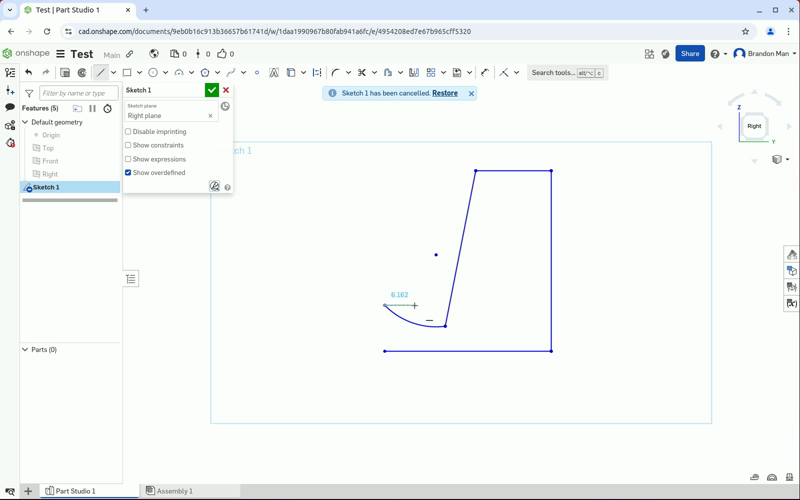
key_down(shift)
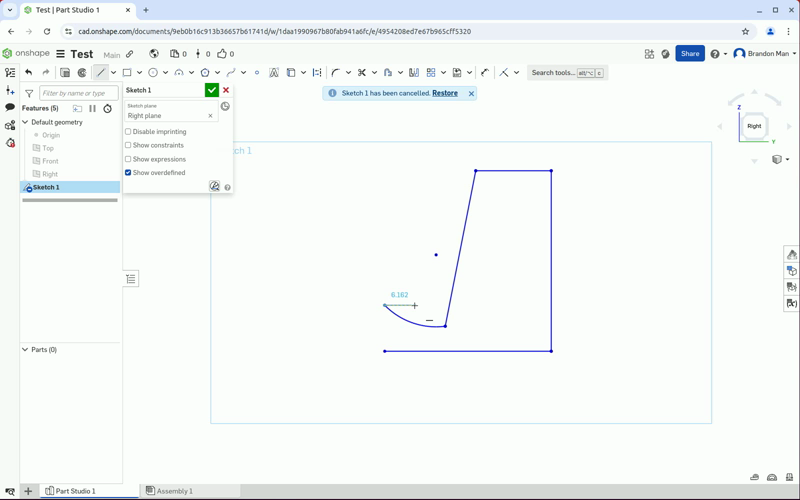
mouse_move(384, 351)
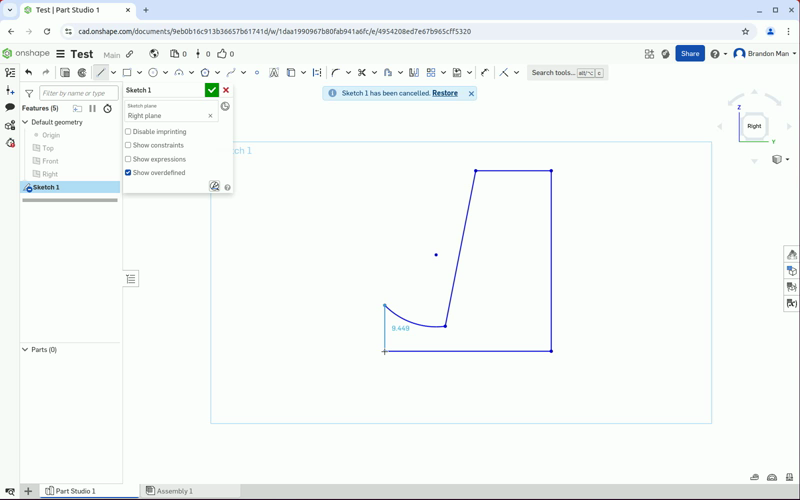
key_up(shift)
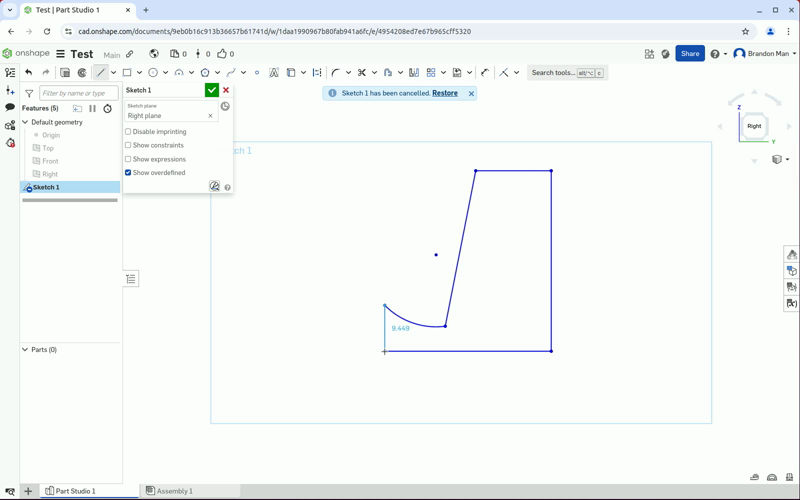
click(384, 351)
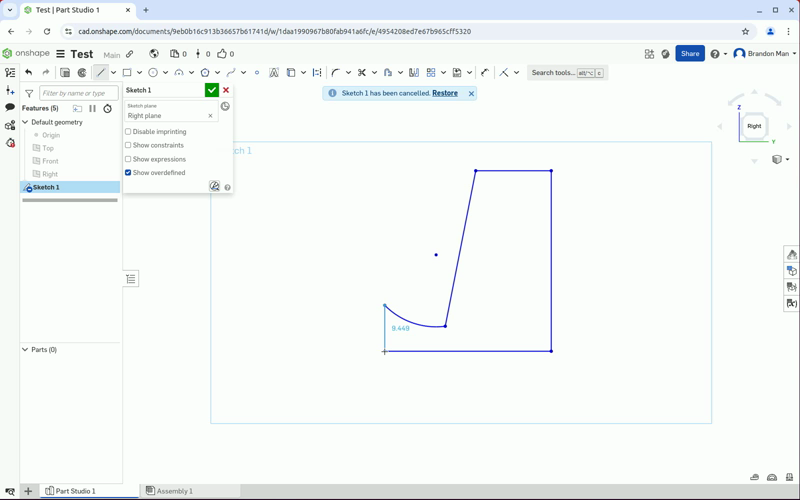
key(esc)
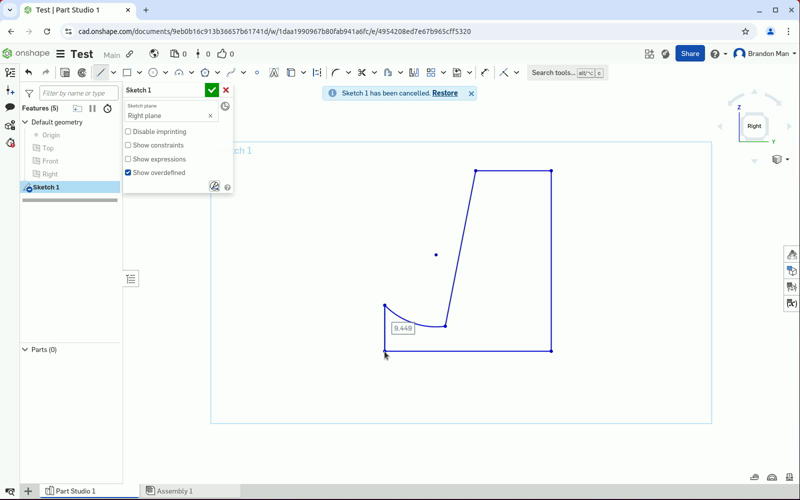
mouse_move(521, 287)
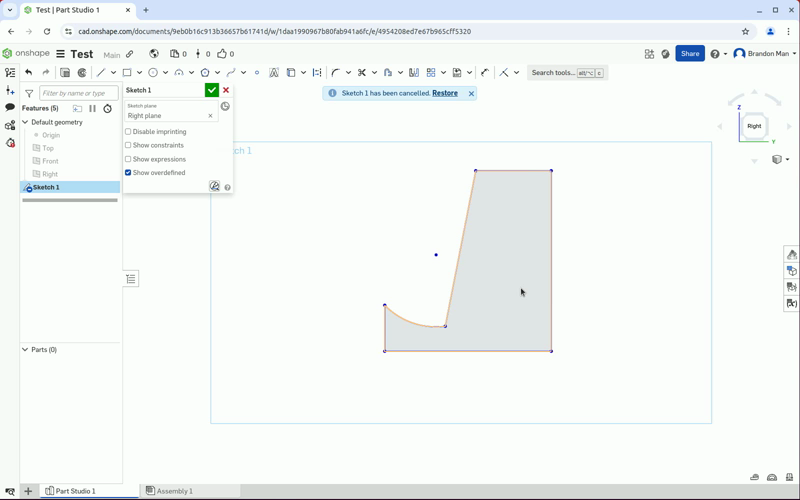
click(521, 287)
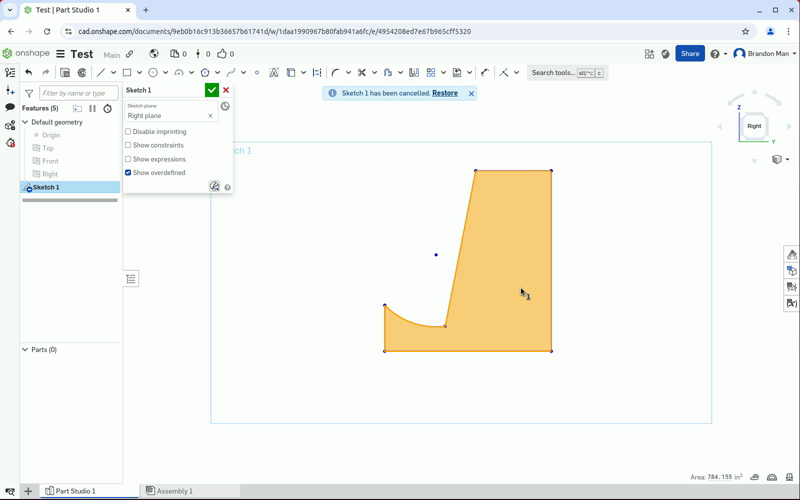
mouse_move(73, 352)
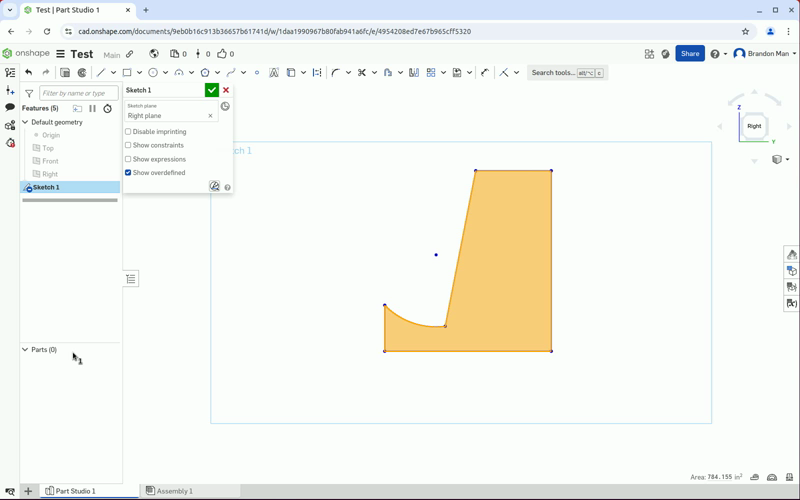
key(shift+y)
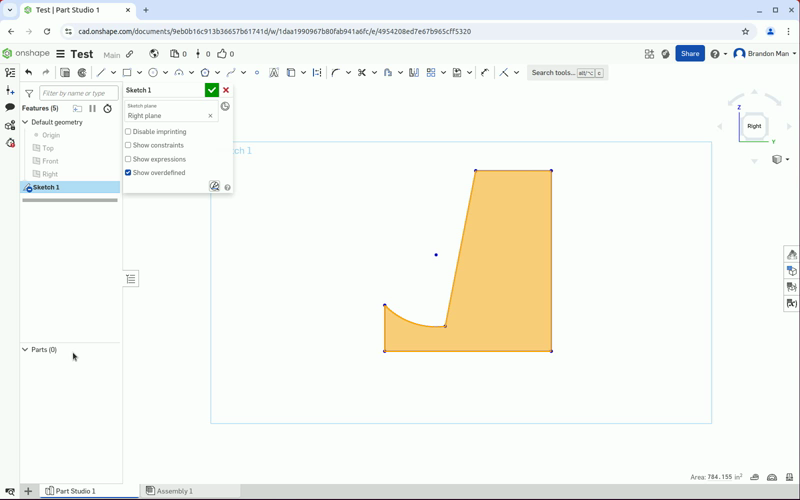
key(shift+e)
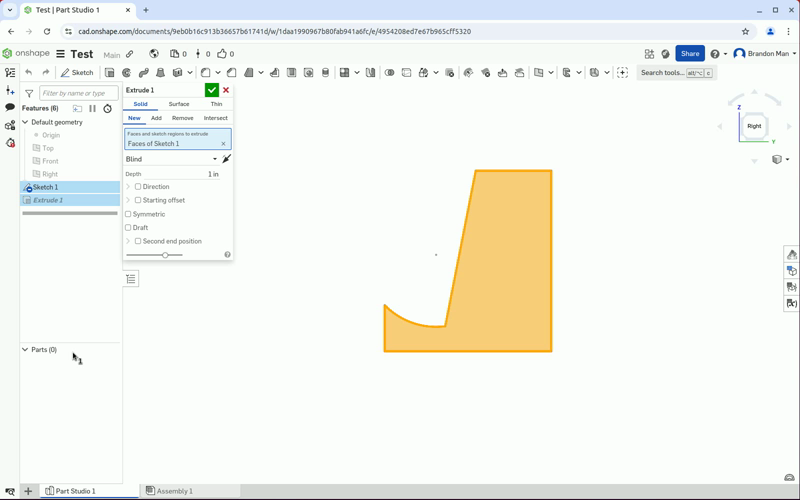
mouse_move(143, 106)
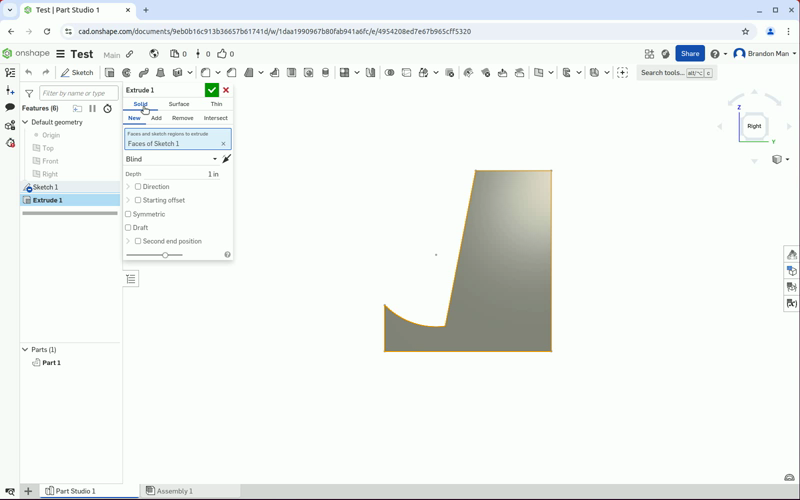
click(143, 106)
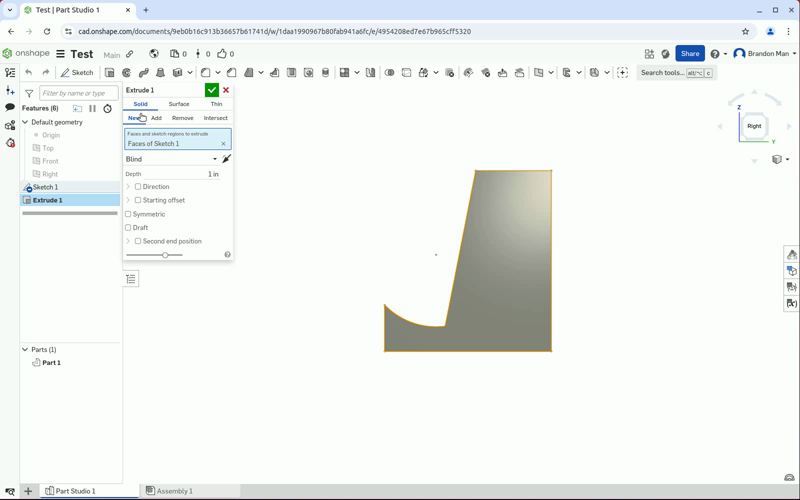
mouse_move(137, 120)
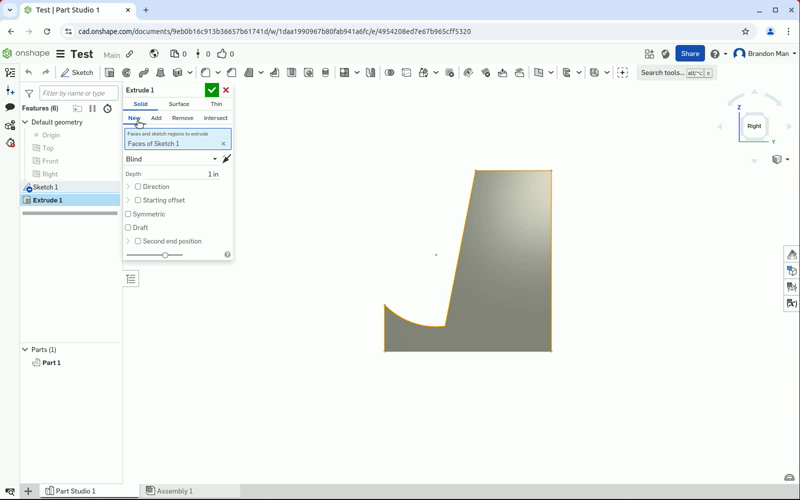
click(137, 120)
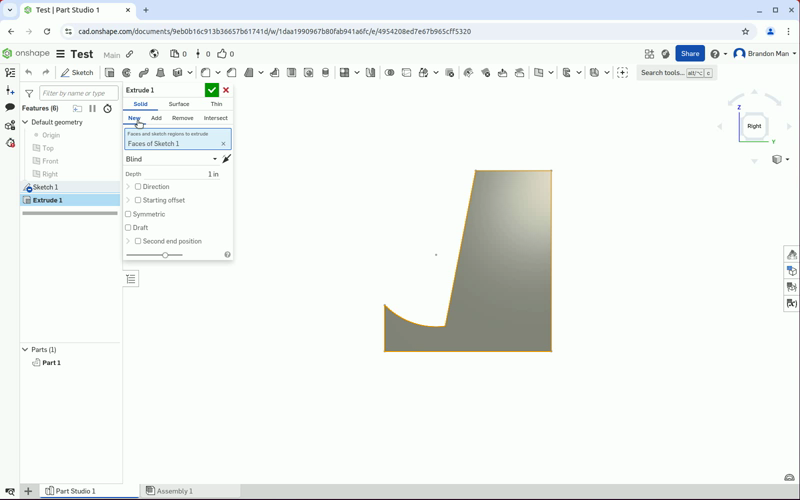
key(tab, 4)
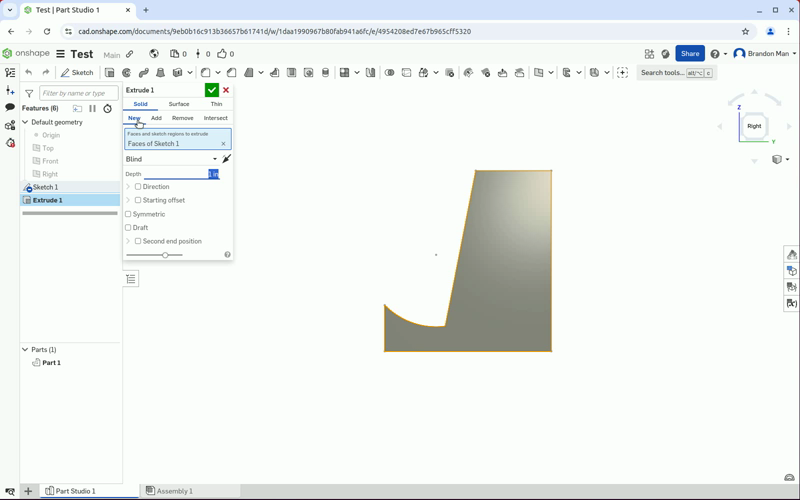
text(19.498)
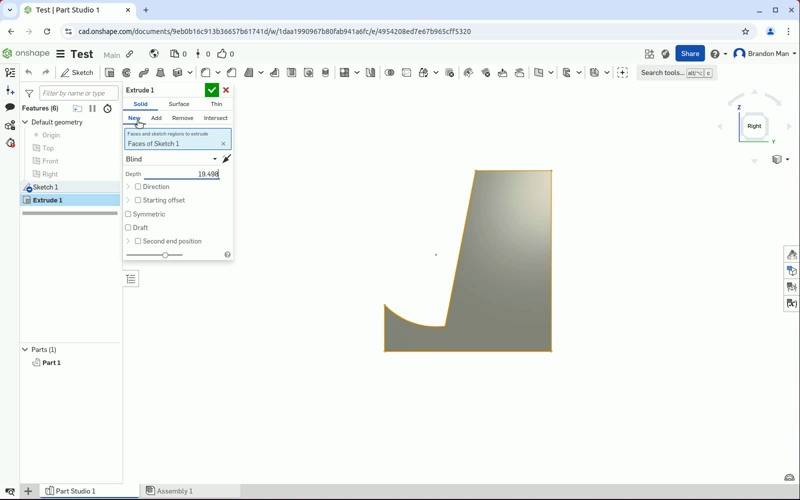
key(enter)
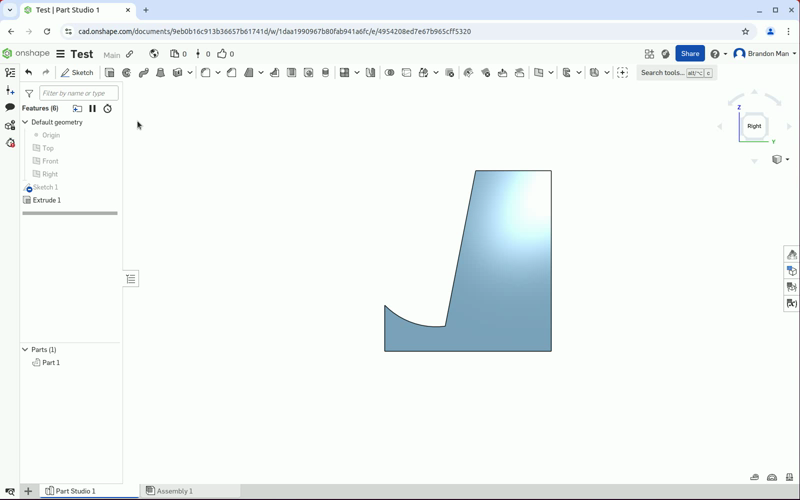
key(shift+h)
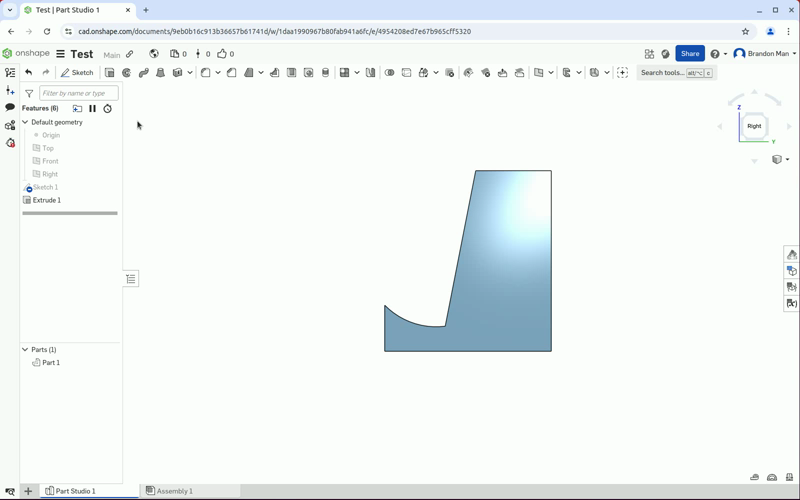
key(shift+h)
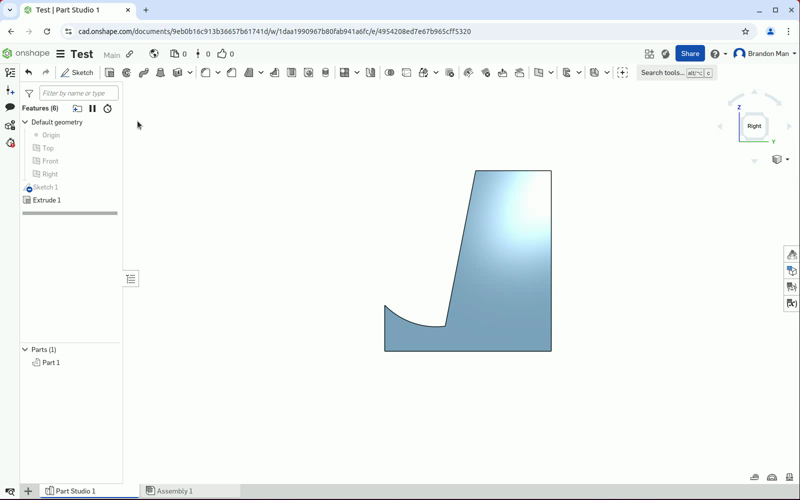
mouse_move(73, 189)
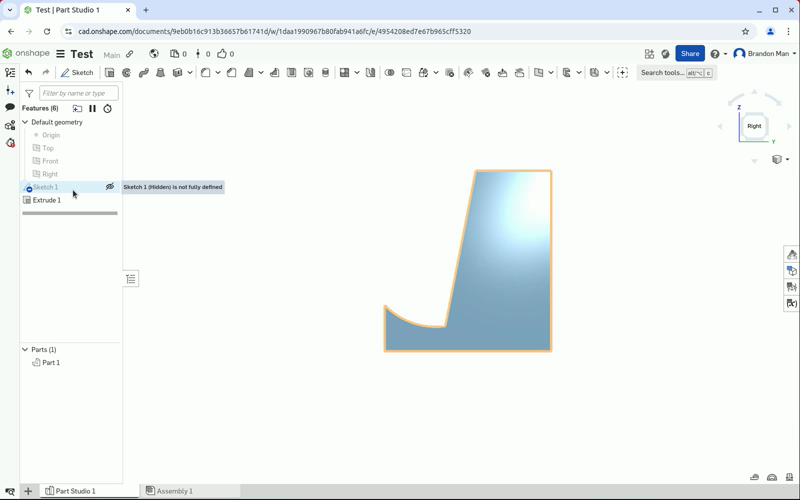
click(73, 189)
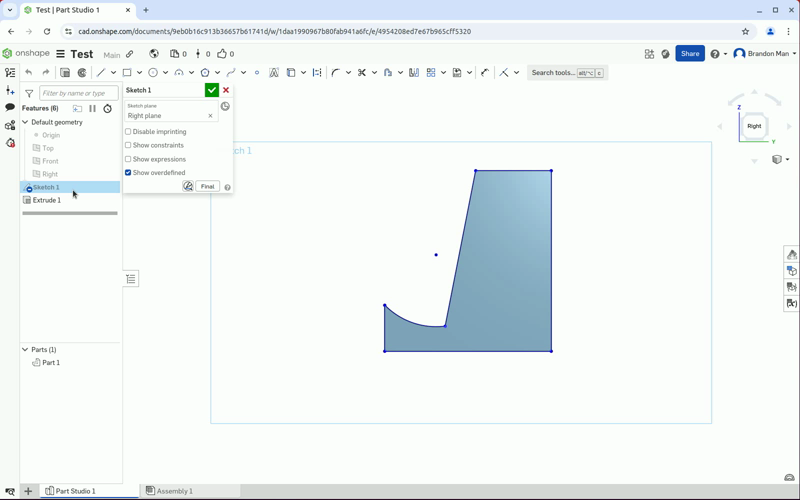
mouse_move(229, 92)
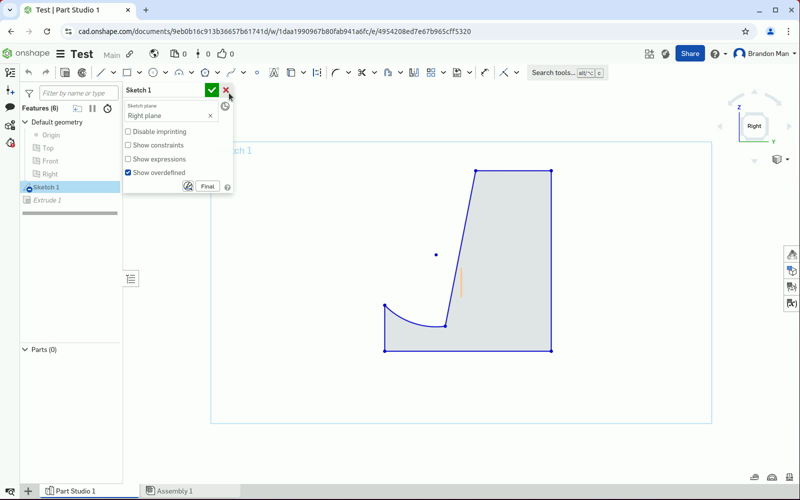
click(229, 92)
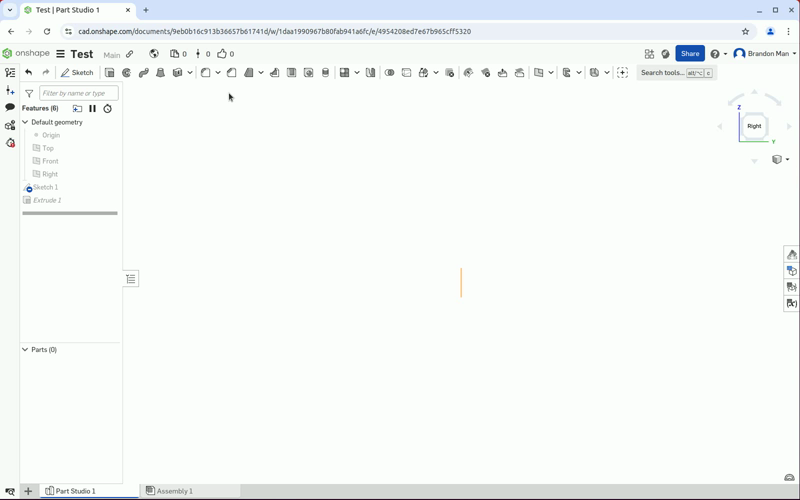
mouse_move(73, 352)
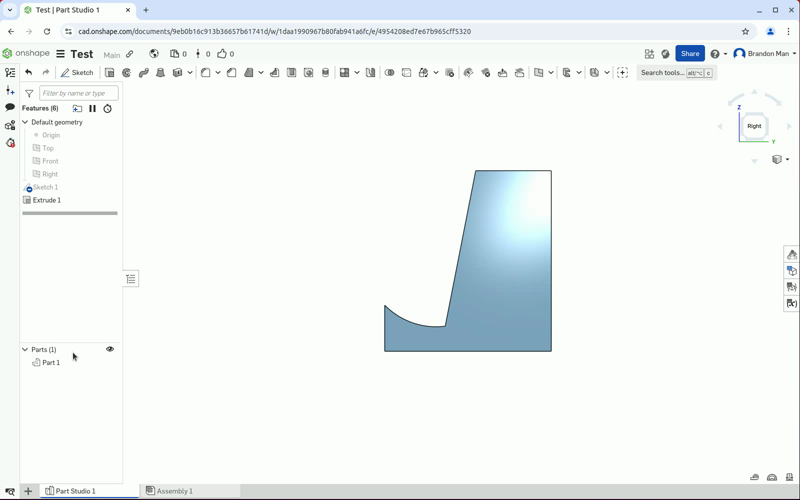
key(y)
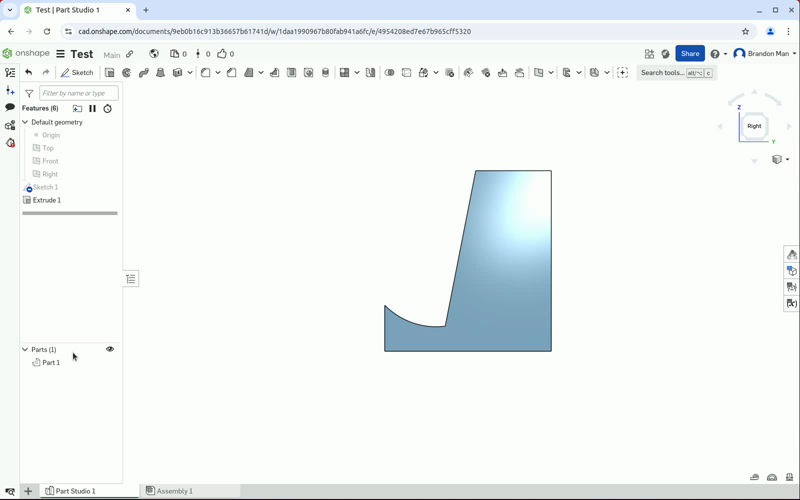
key(shift+p)
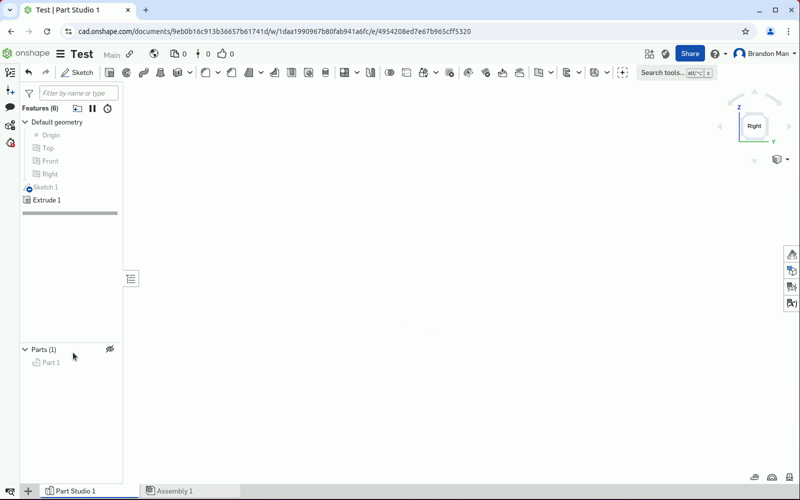
key(space)
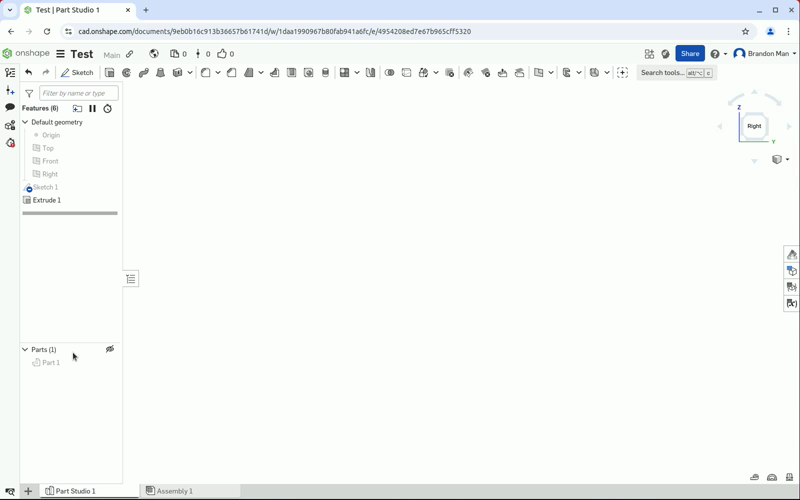
key_down(shift)
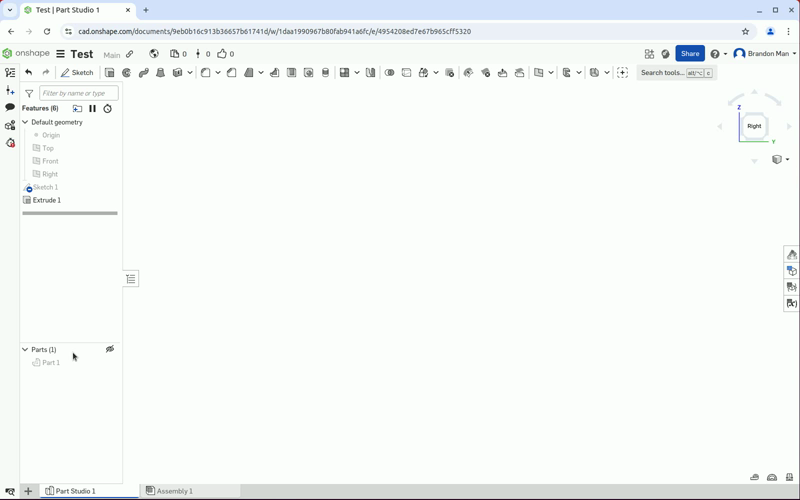
key(right)
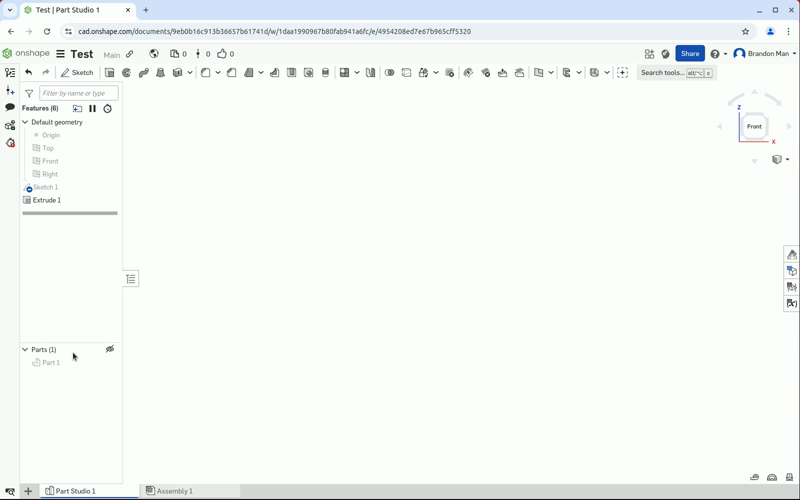
key_up(shift)
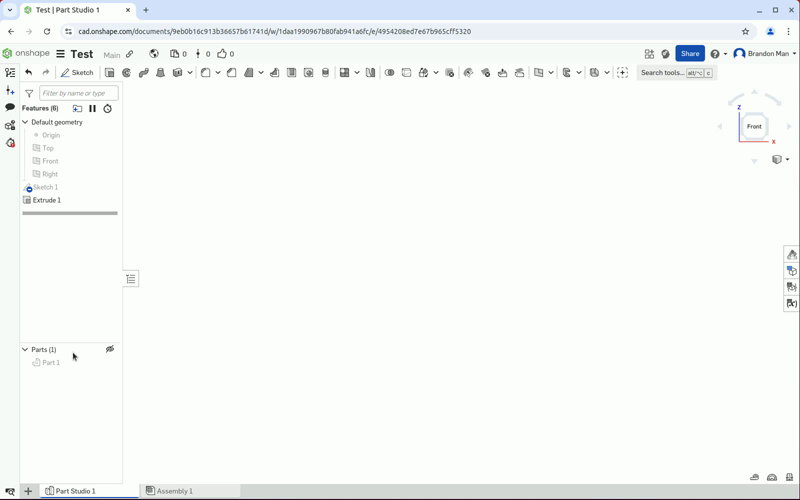
mouse_move(73, 352)
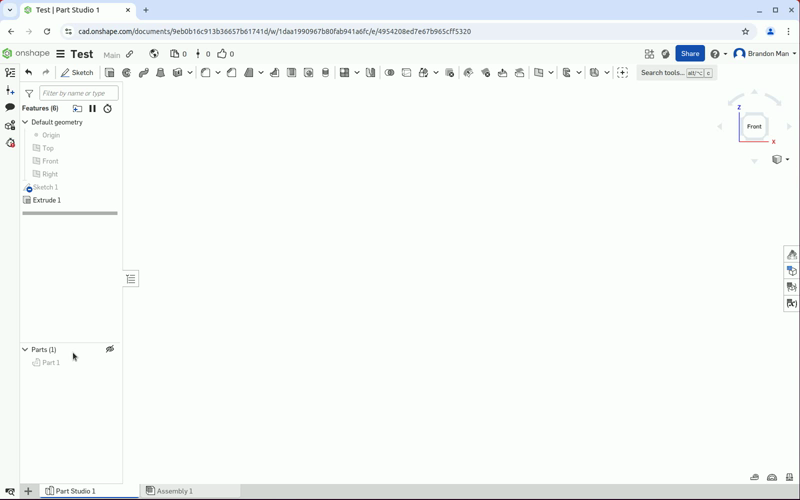
key(shift+y)
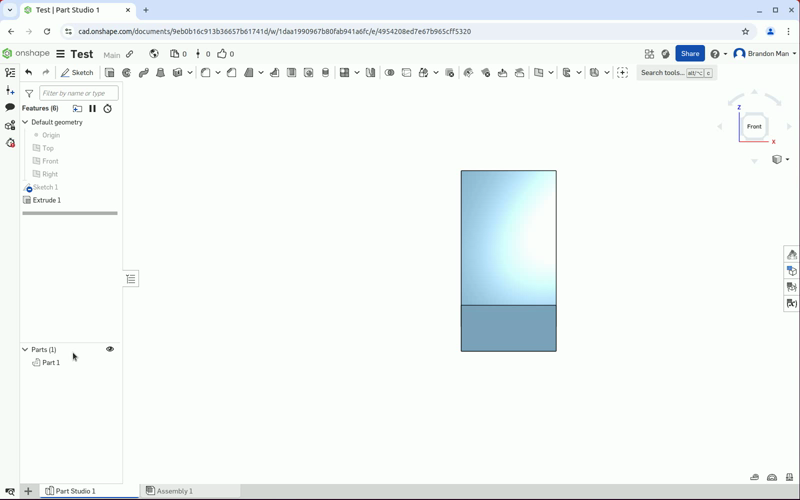
mouse_move(541, 75)
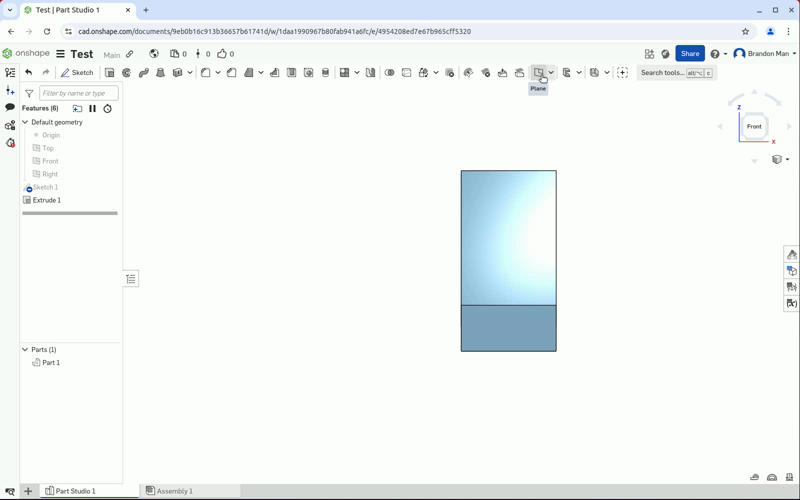
click(541, 75)
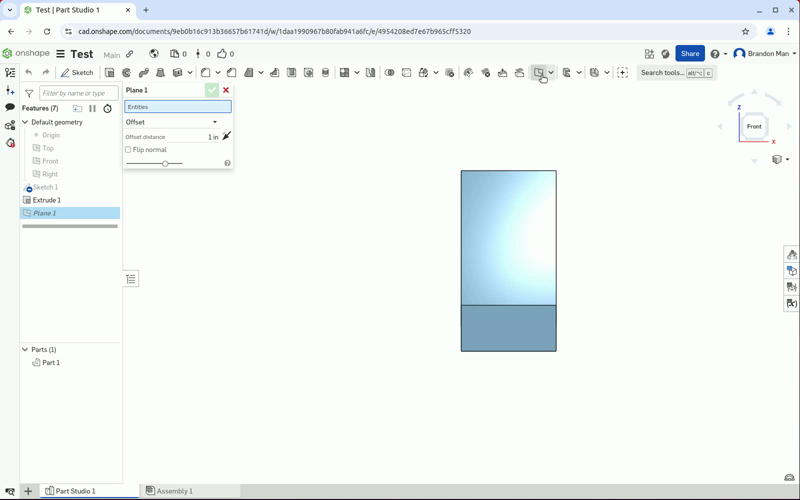
mouse_move(73, 163)
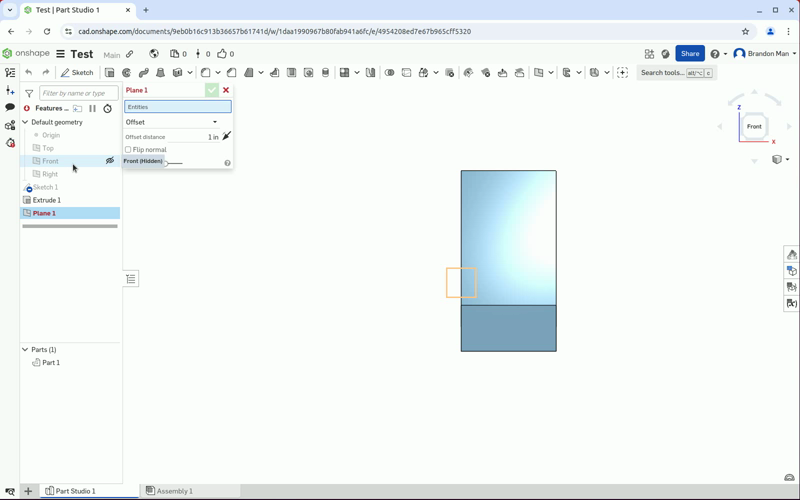
click(73, 163)
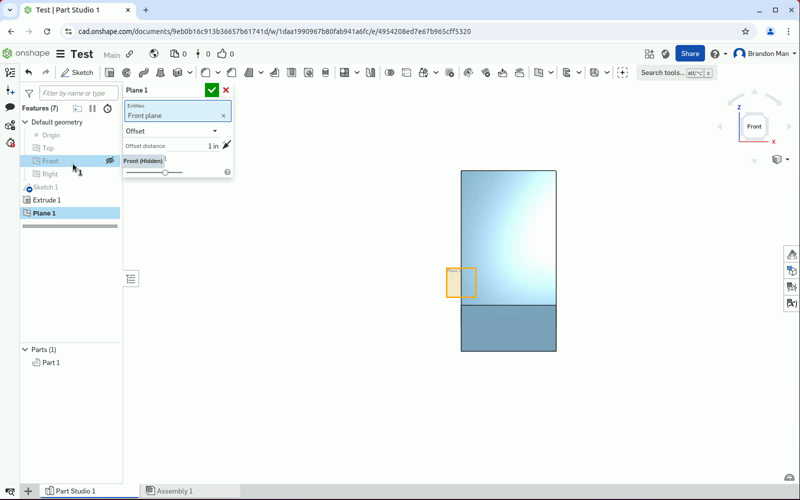
key(tab, 2)
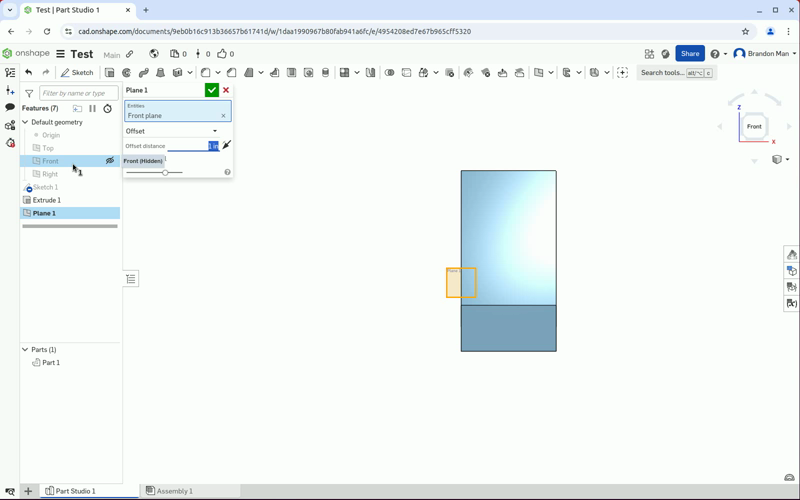
text(15.652)
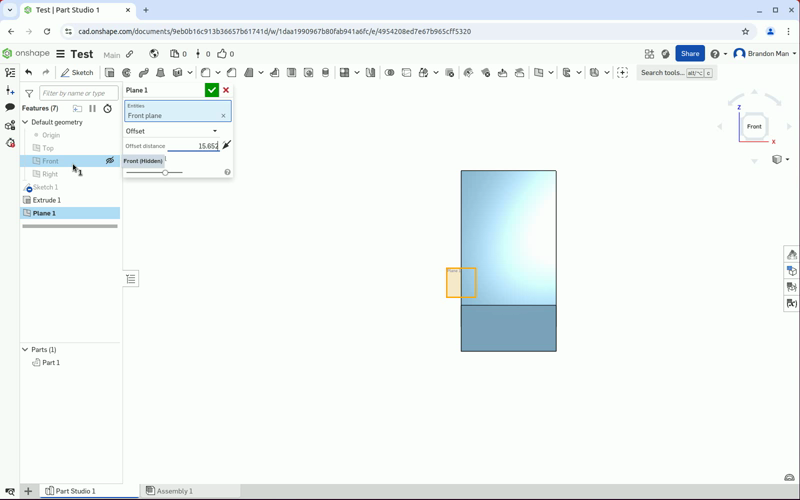
key(enter, 2)
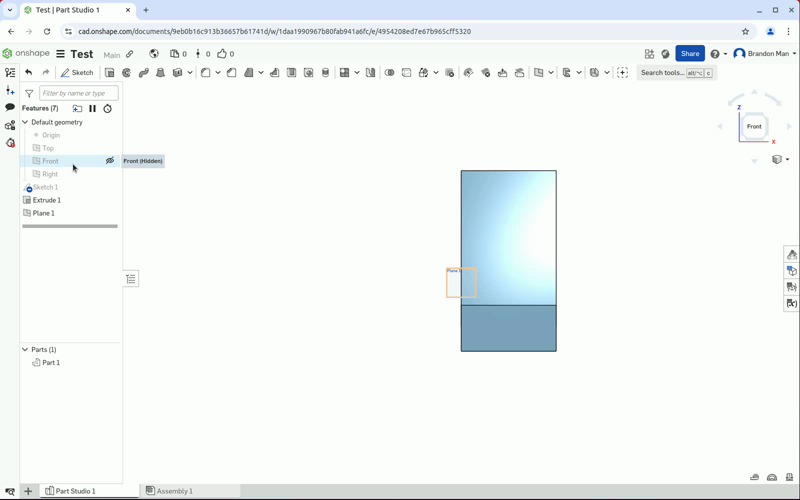
key(shift+s)
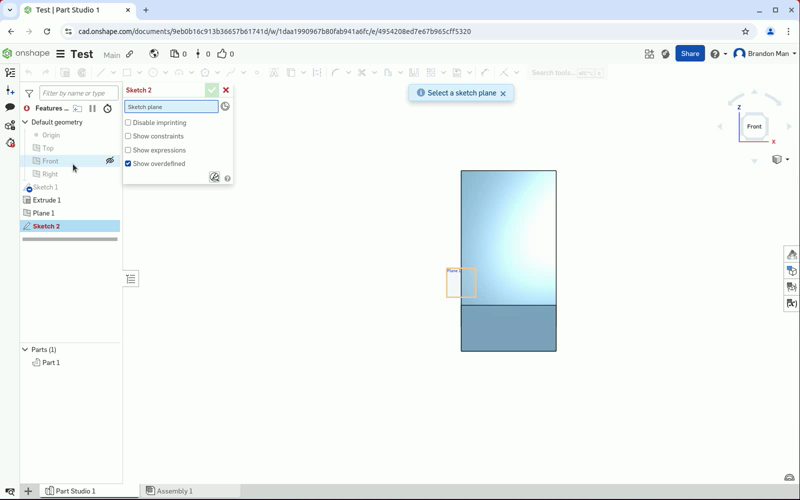
mouse_move(73, 215)
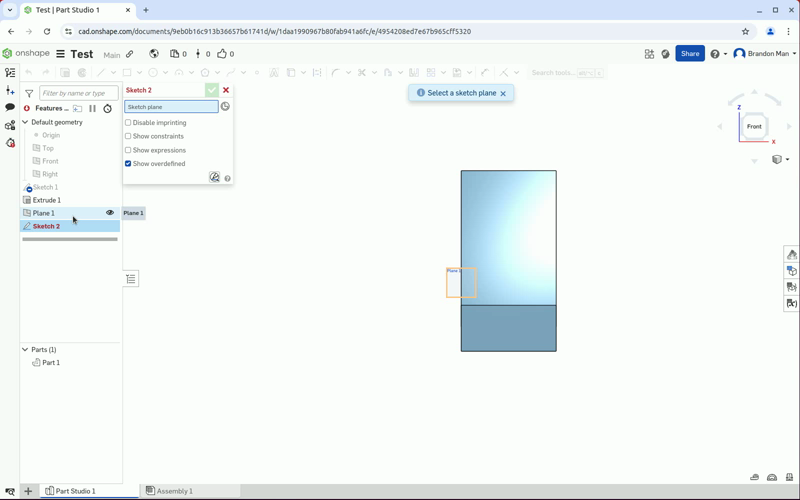
click(73, 215)
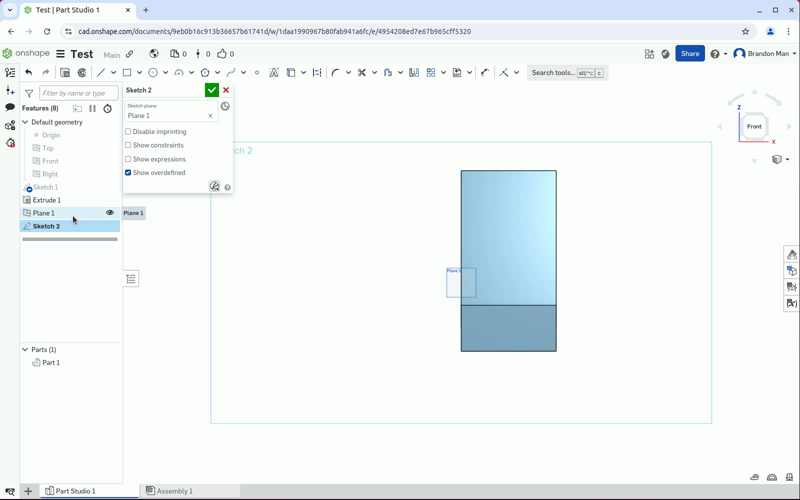
mouse_move(73, 352)
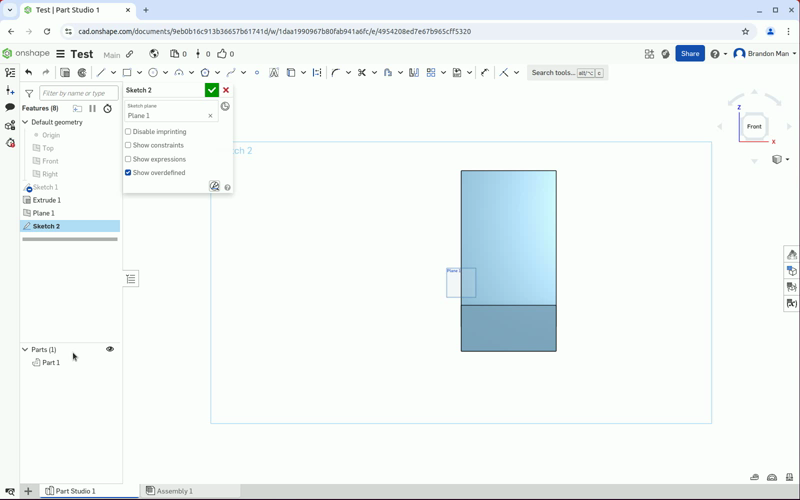
key(y)
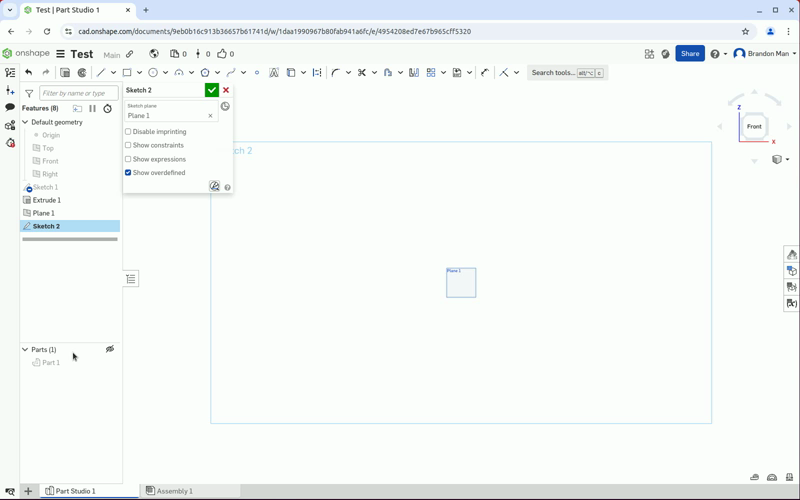
key(a)
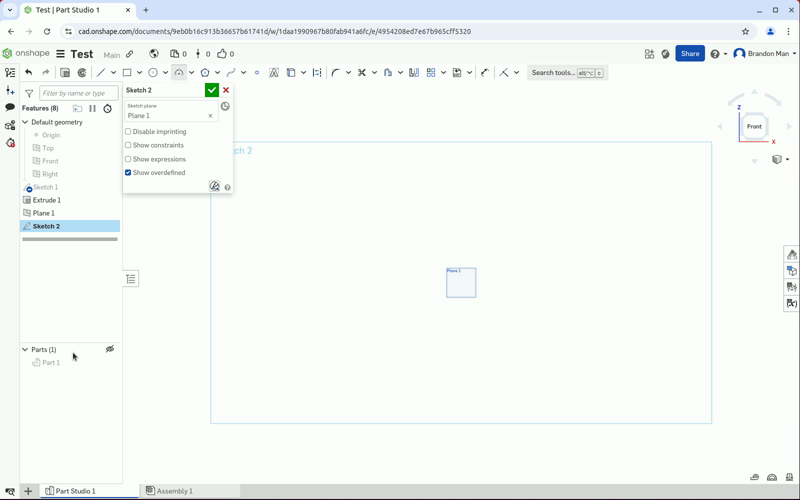
key_down(shift)
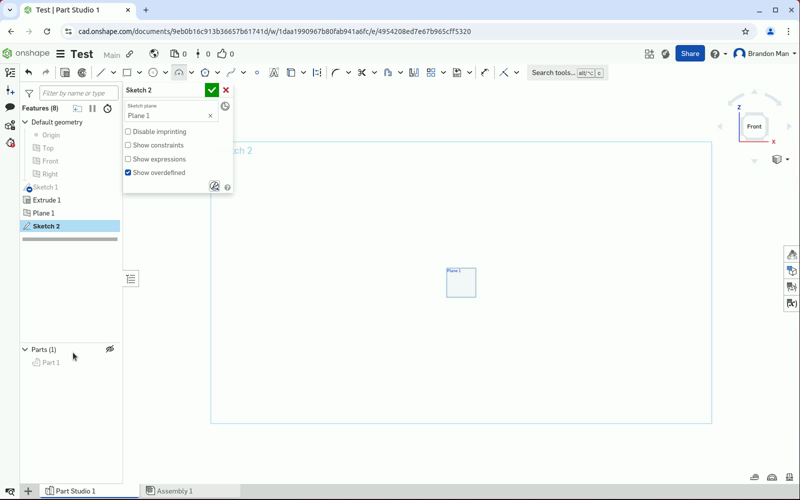
mouse_move(522, 342)
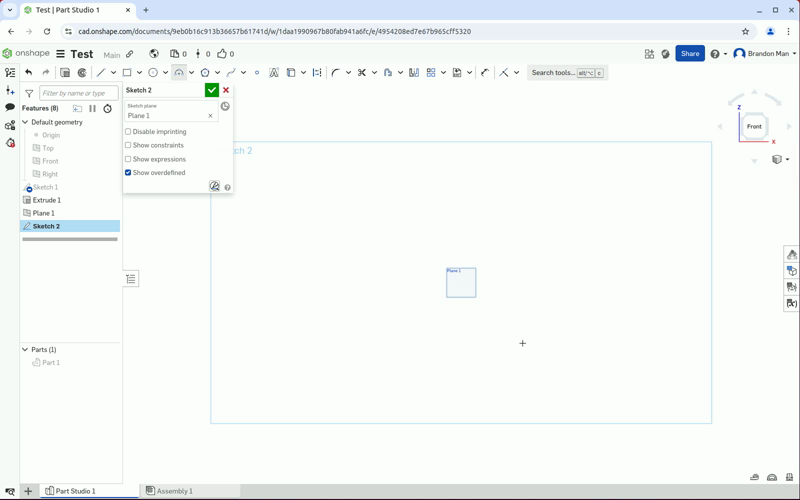
click(522, 342)
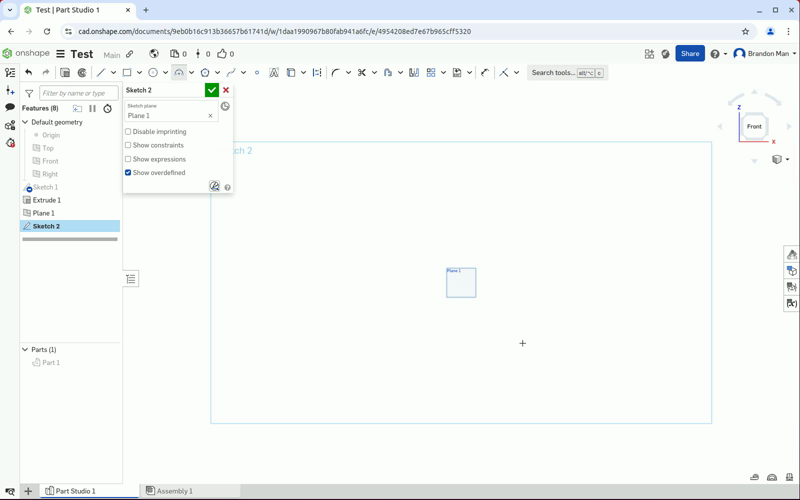
key_up(shift)
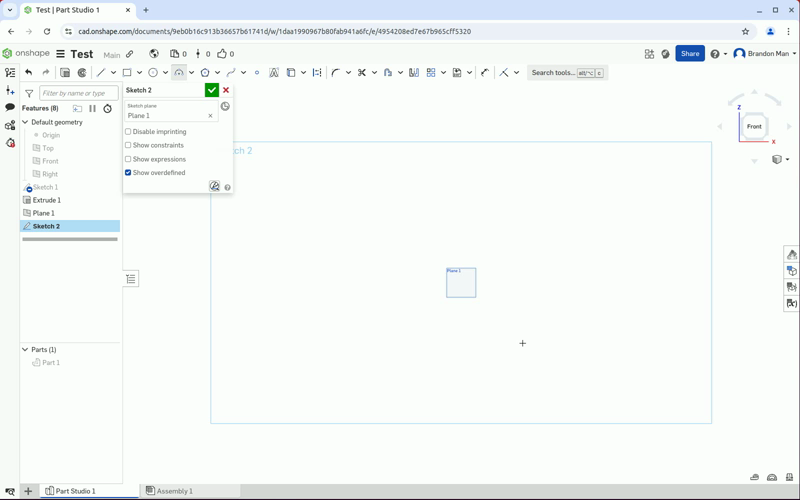
key_down(shift)
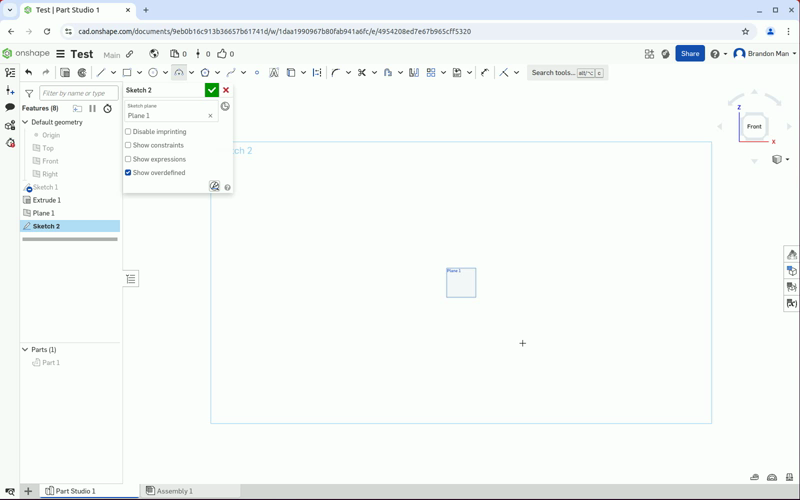
mouse_move(522, 315)
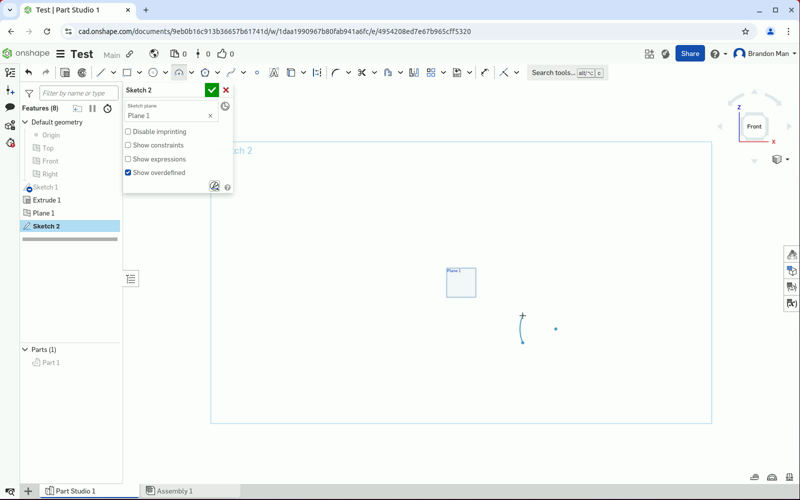
click(522, 315)
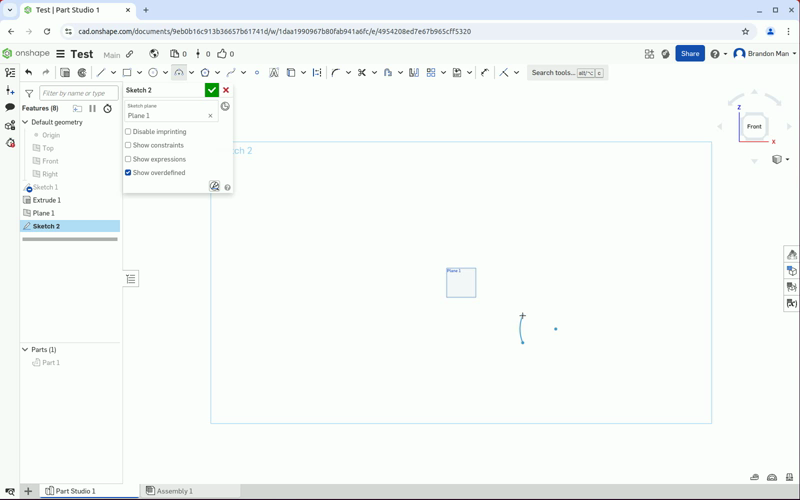
mouse_move(545, 328)
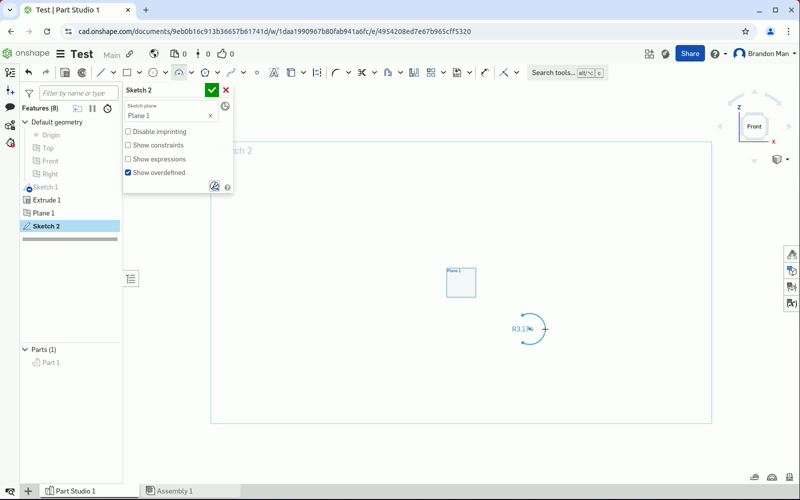
click(545, 328)
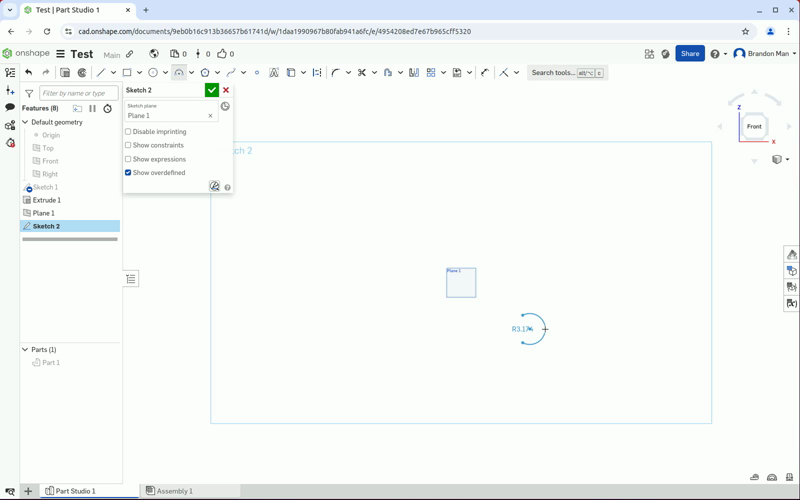
key_up(shift)
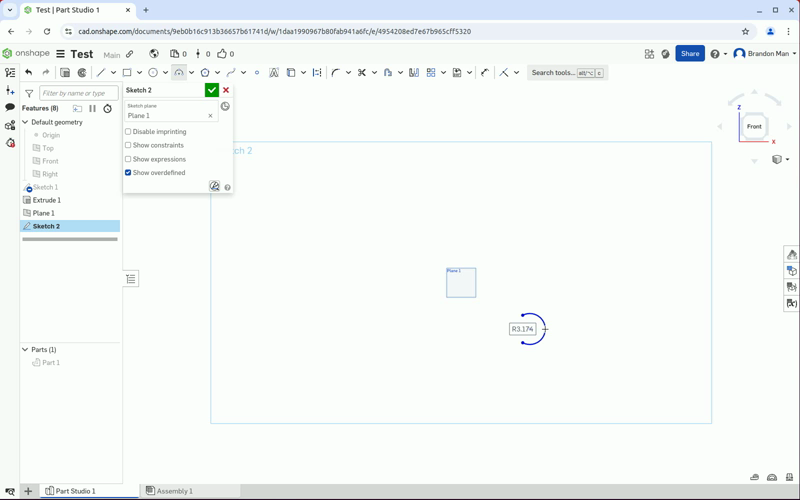
key(esc)
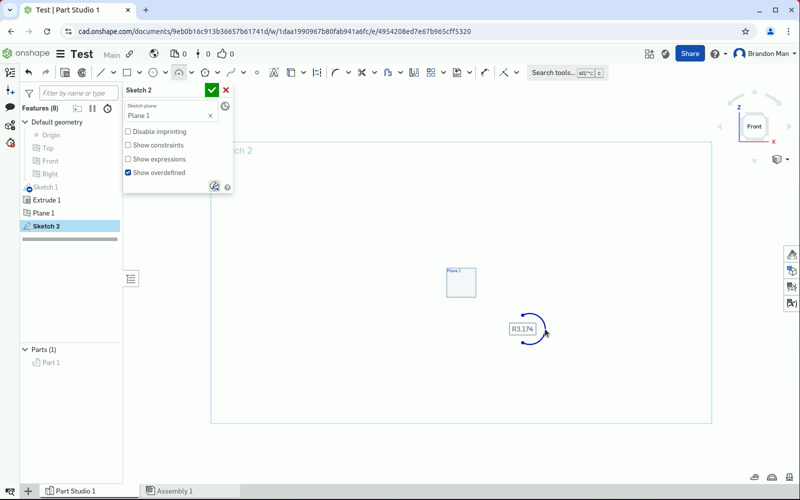
key(l)
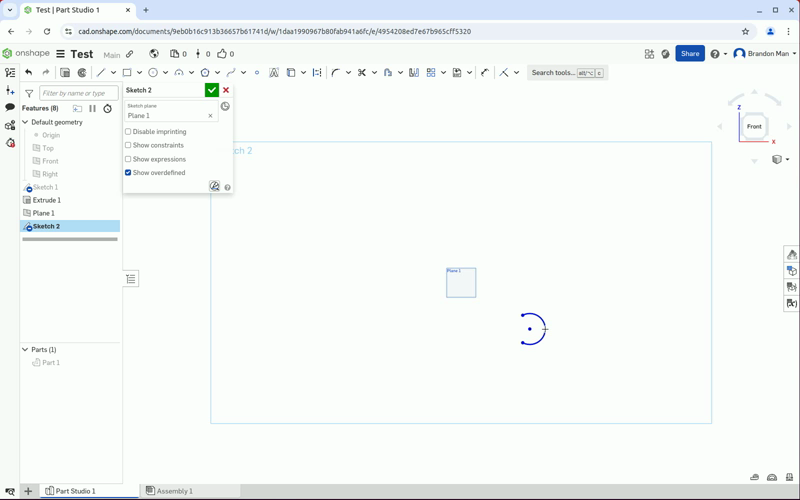
mouse_move(522, 315)
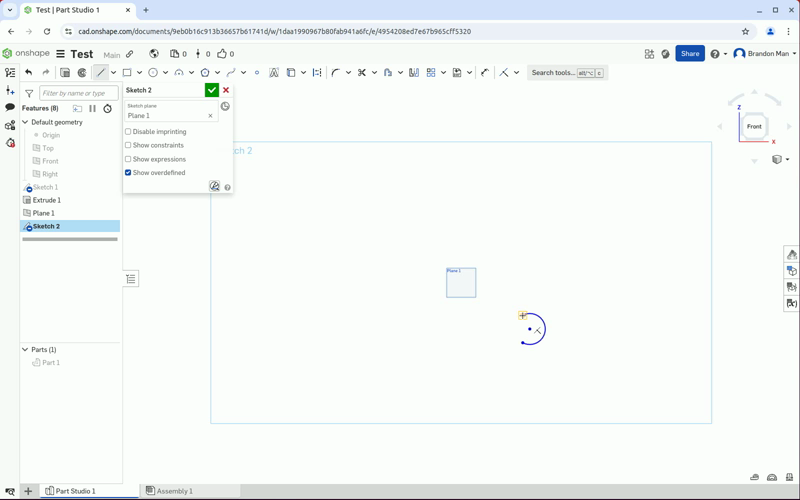
click(522, 315)
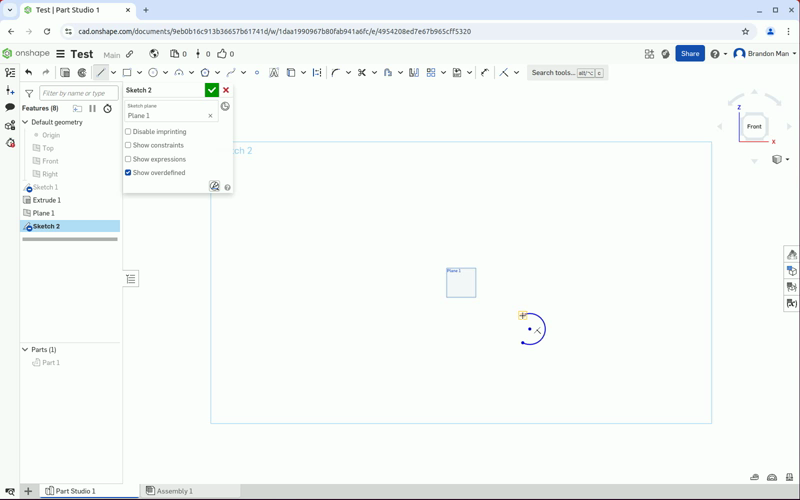
mouse_move(552, 315)
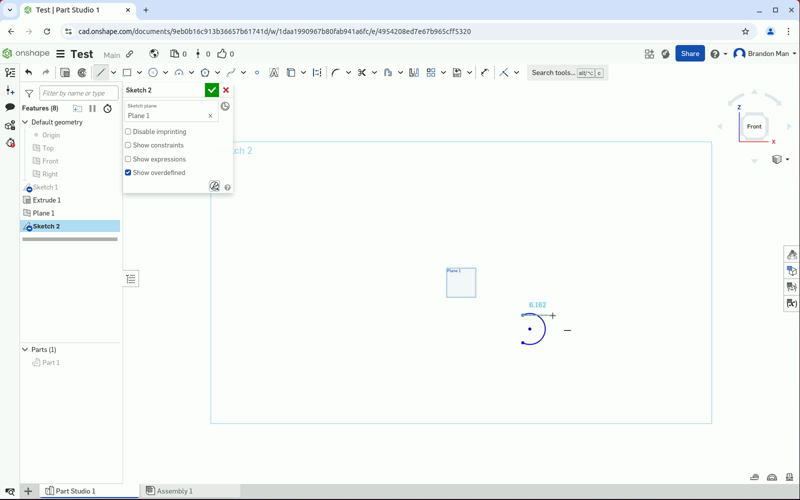
key_down(shift)
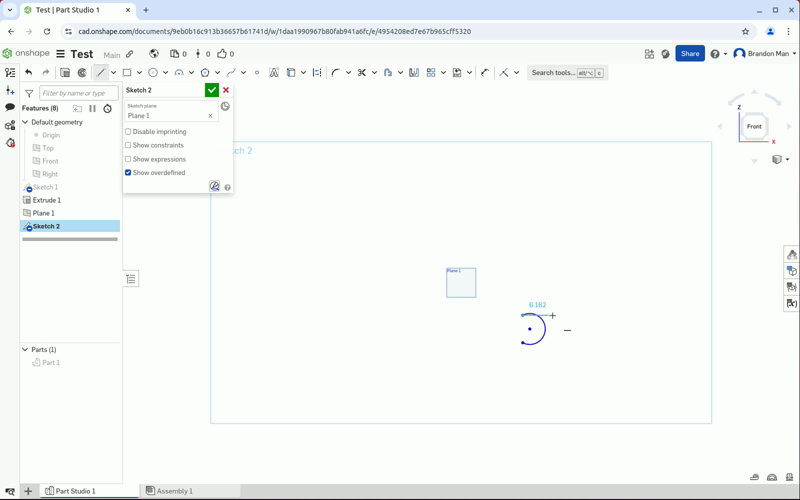
mouse_move(522, 342)
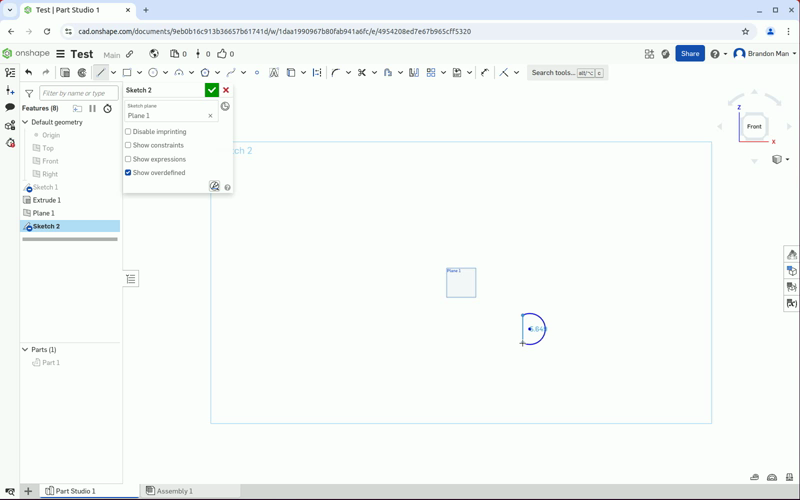
key_up(shift)
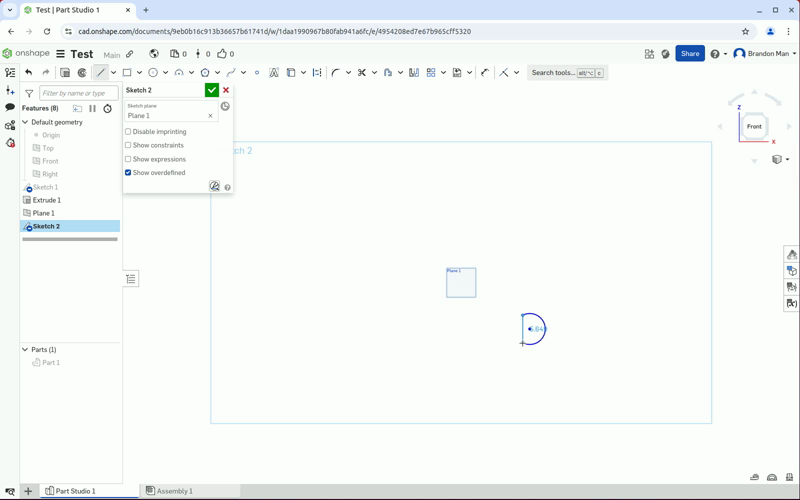
click(522, 342)
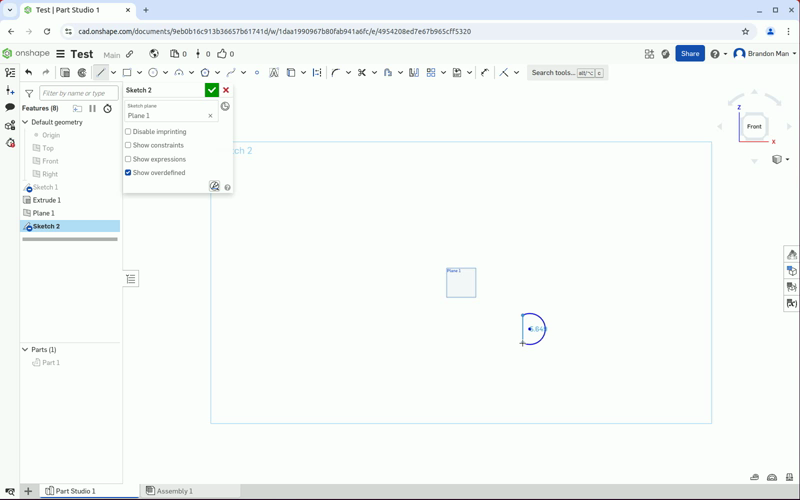
key(esc)
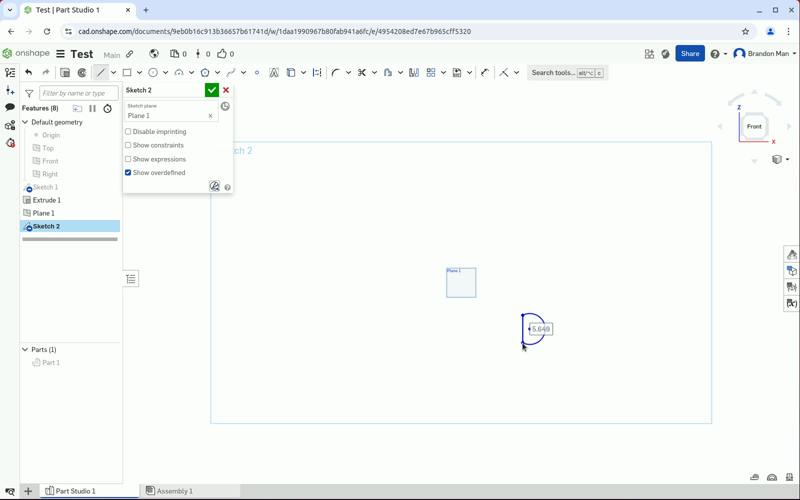
key(a)
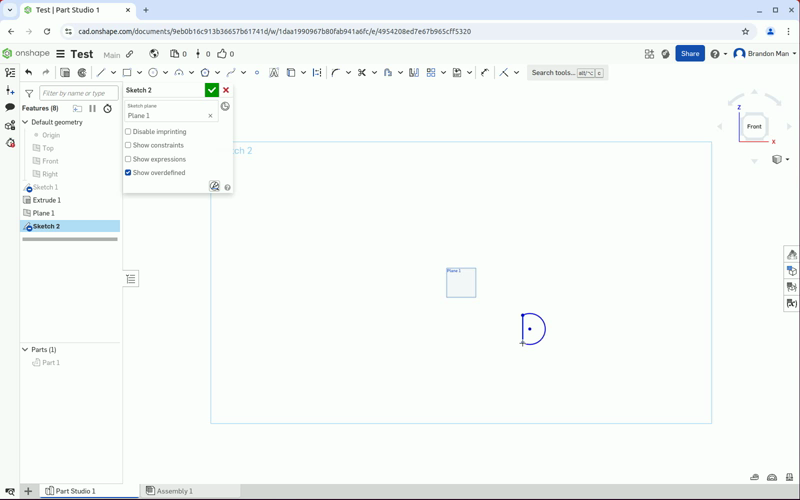
key_down(shift)
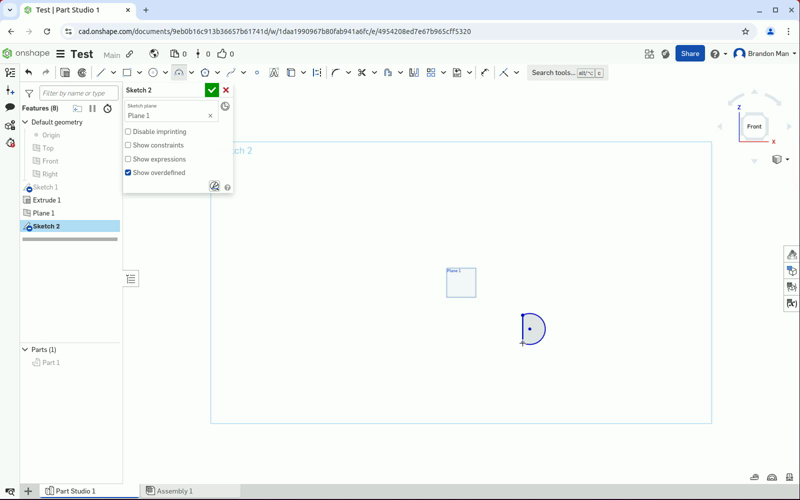
mouse_move(529, 335)
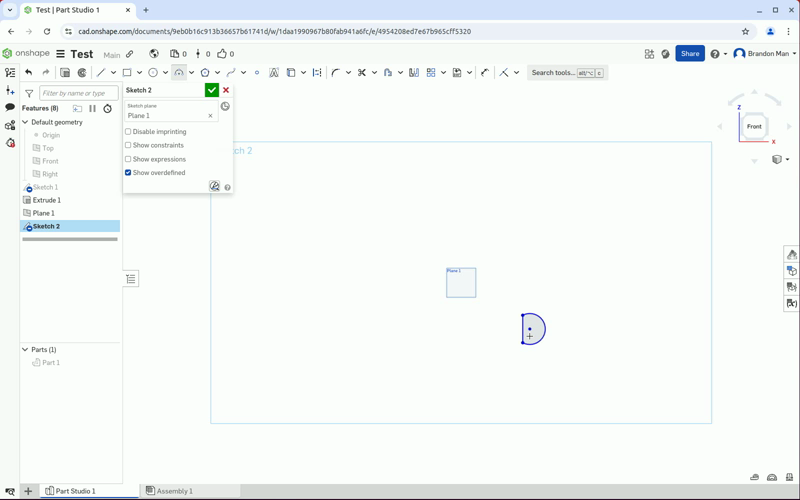
click(529, 335)
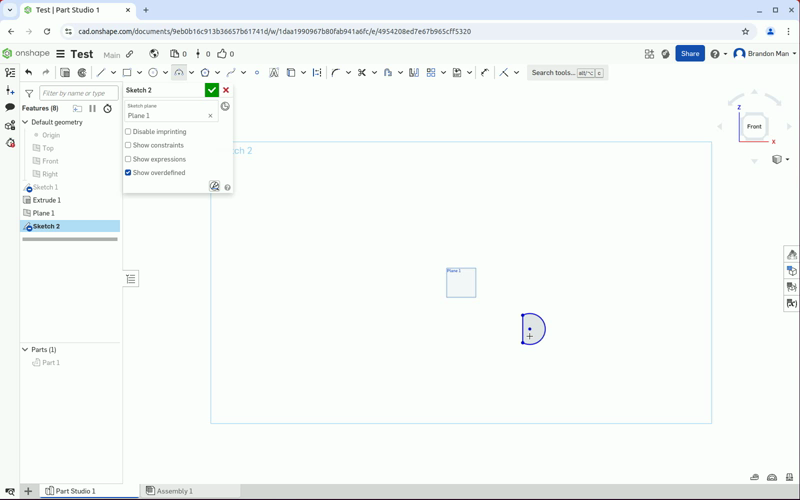
key_up(shift)
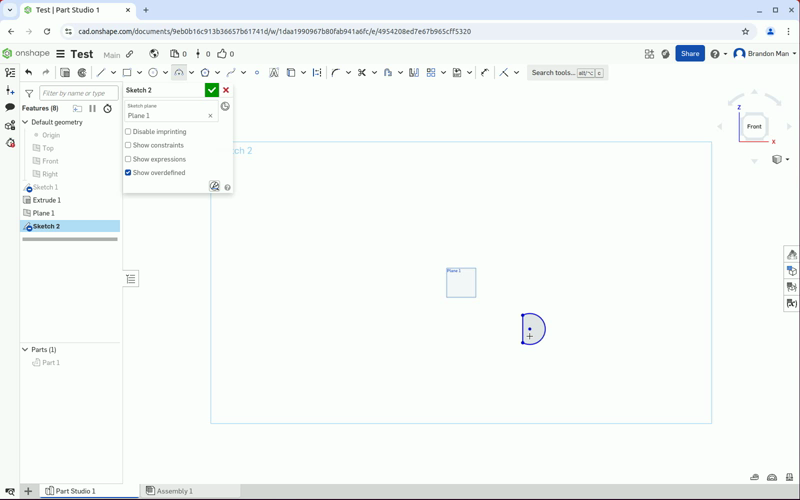
key_down(shift)
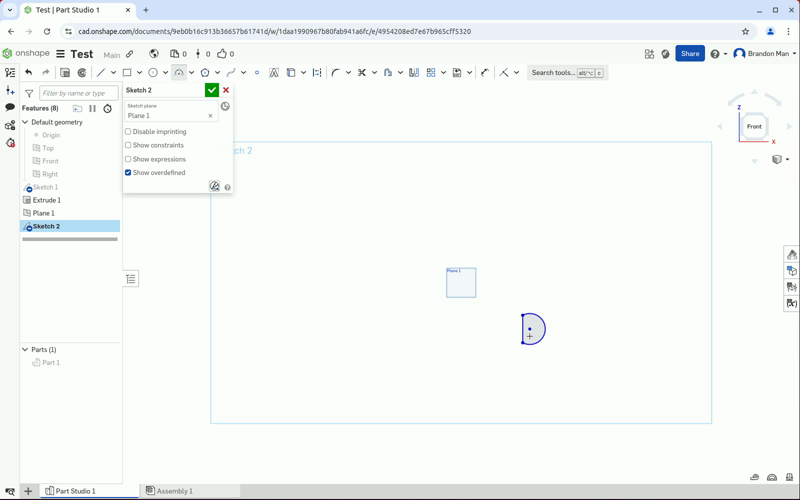
mouse_move(529, 324)
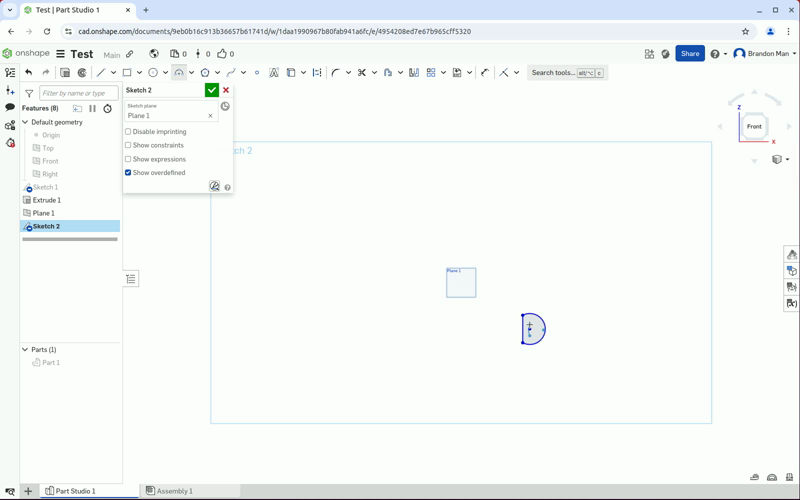
click(529, 324)
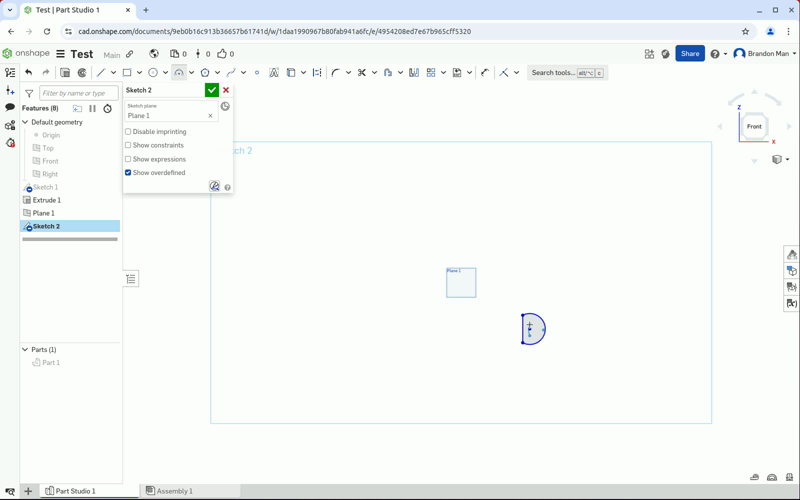
mouse_move(537, 329)
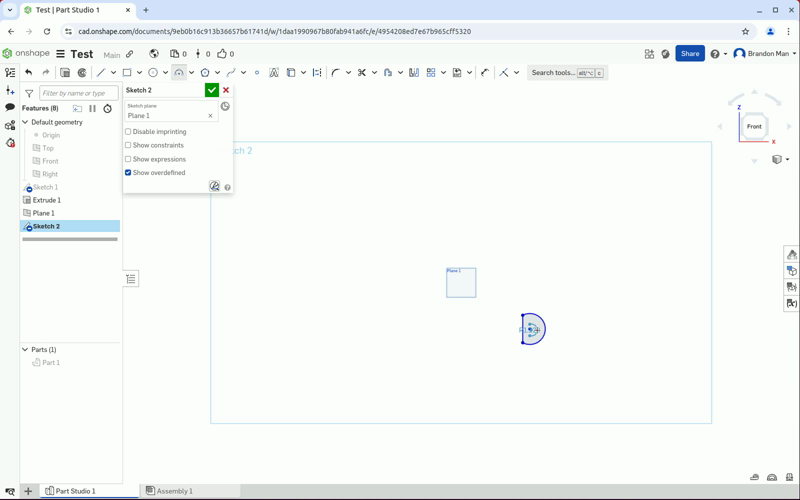
click(537, 329)
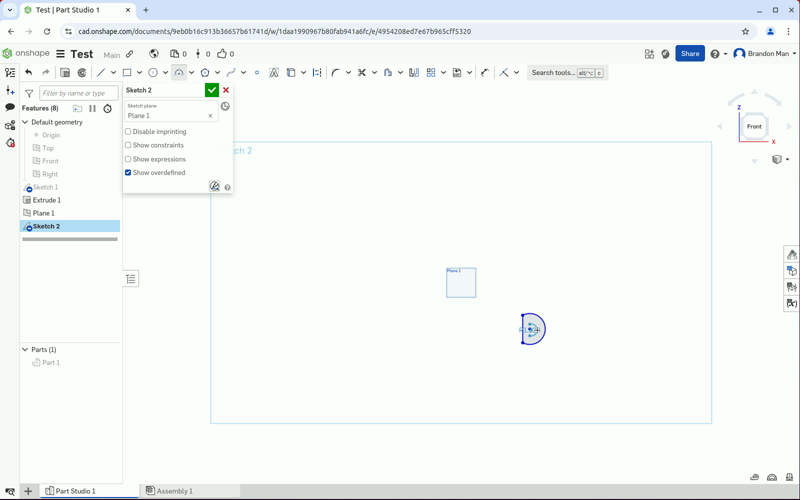
key_up(shift)
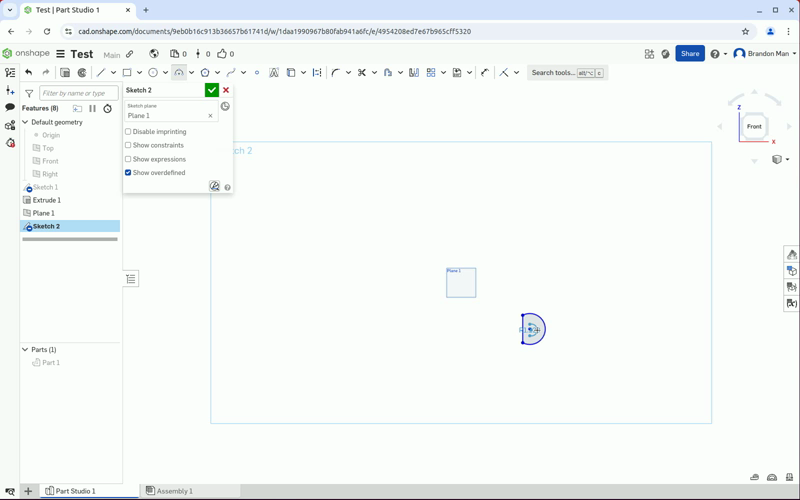
key(esc)
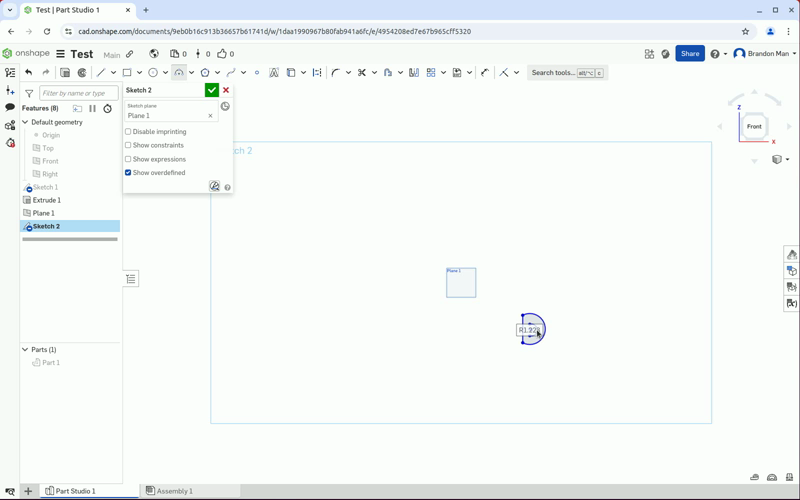
key(l)
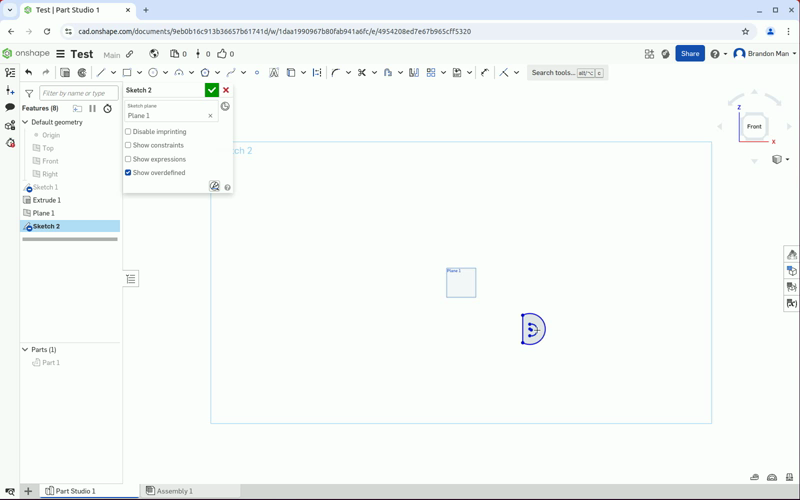
mouse_move(529, 324)
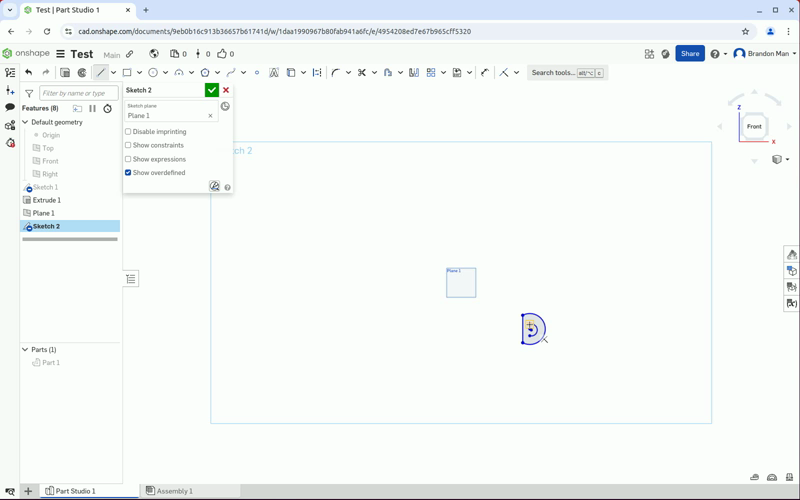
click(529, 324)
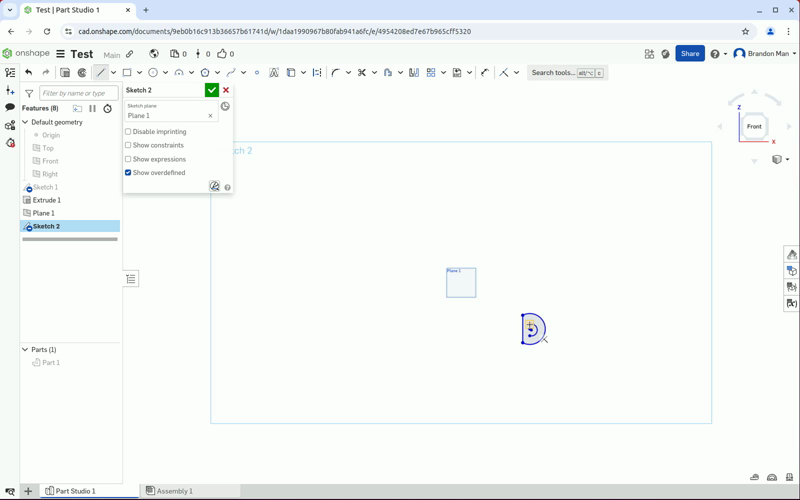
mouse_move(559, 324)
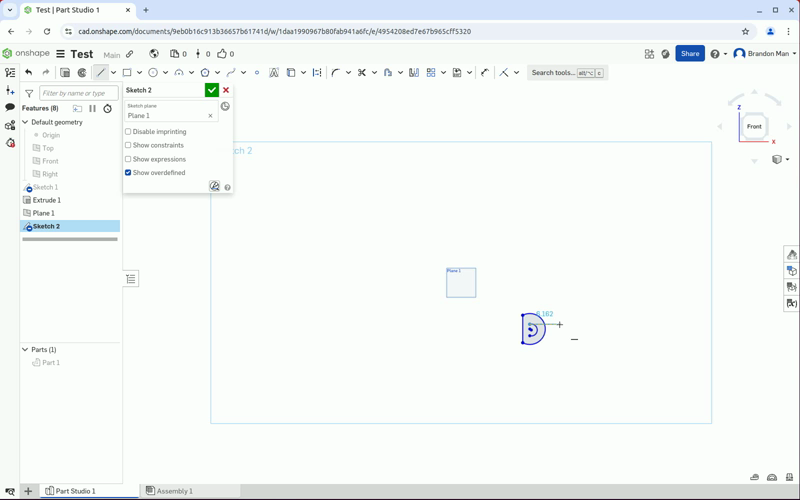
key_down(shift)
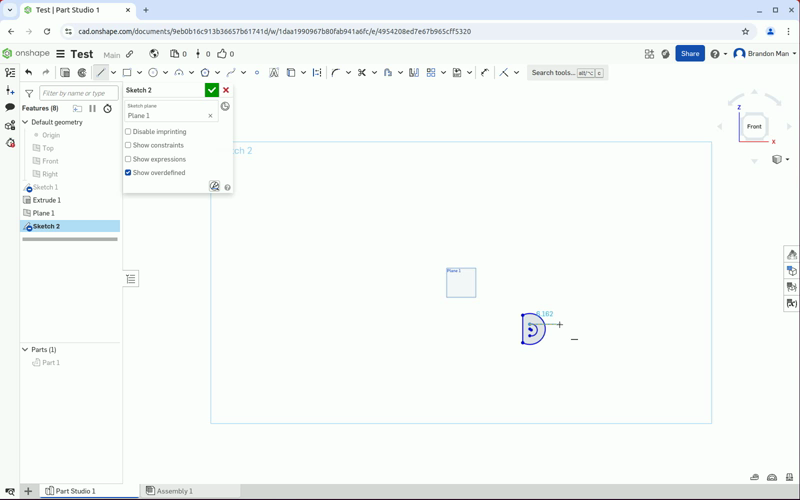
mouse_move(529, 335)
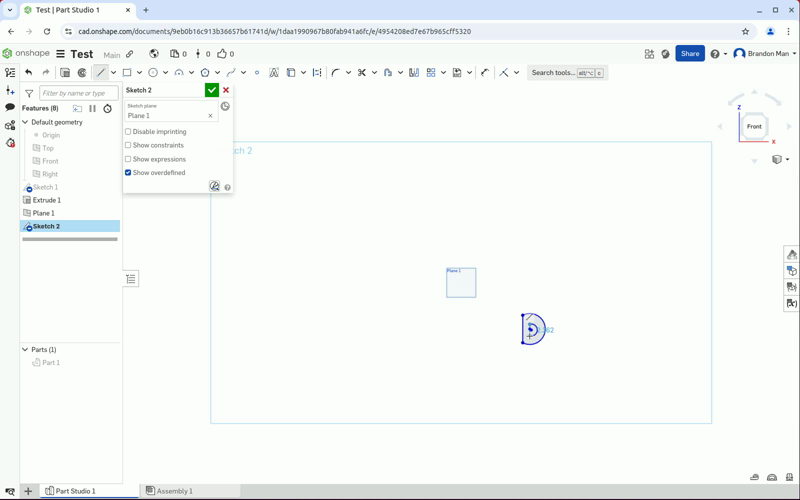
key_up(shift)
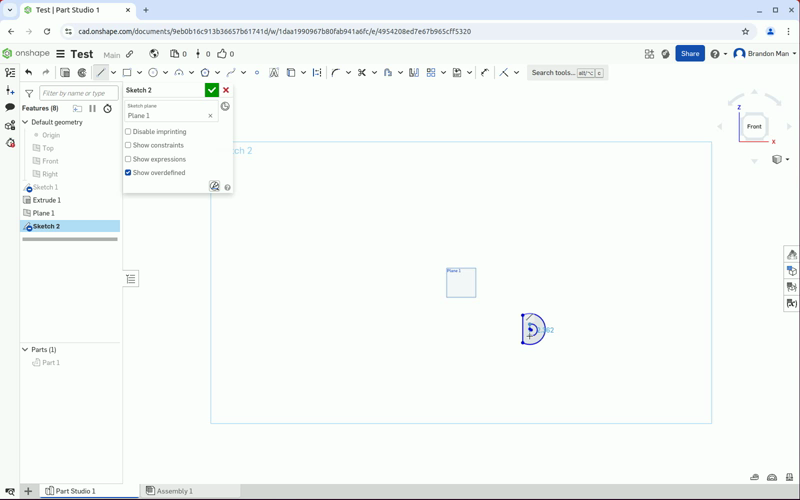
click(529, 335)
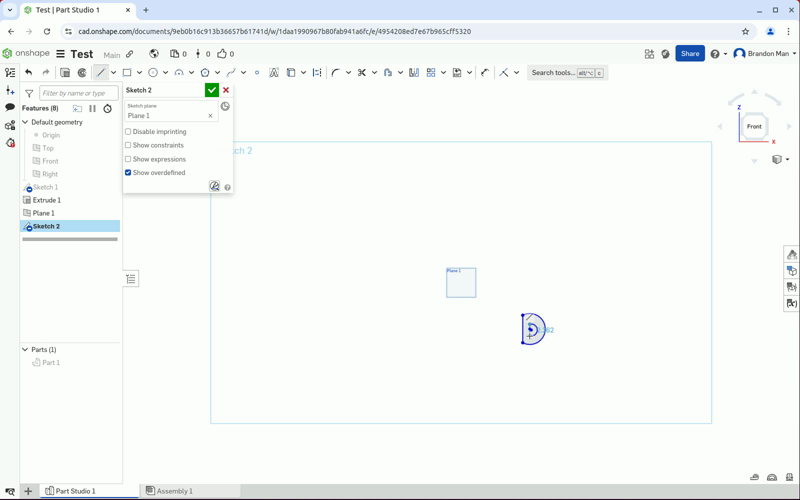
key(esc)
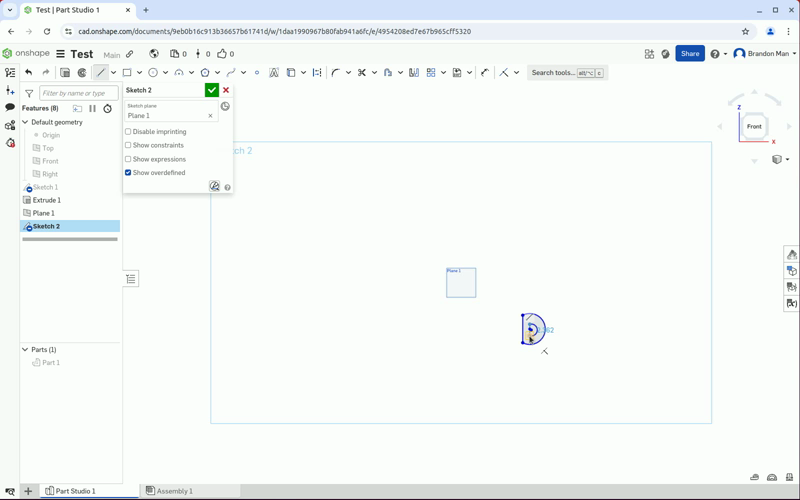
mouse_move(532, 321)
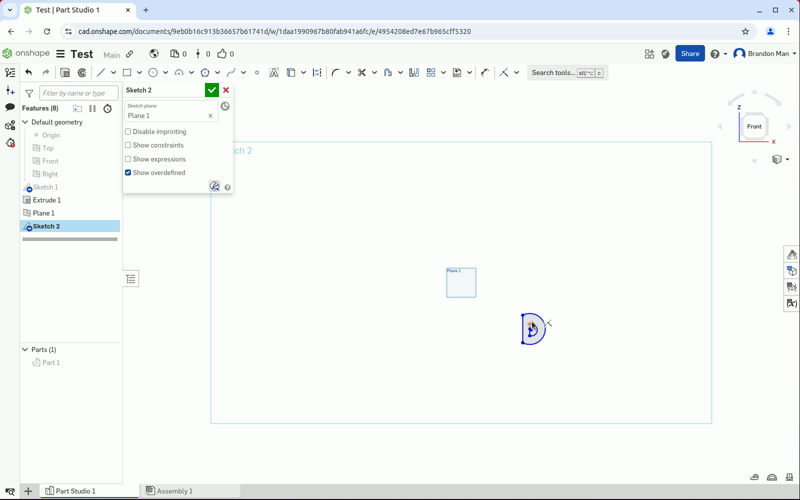
scroll(6)
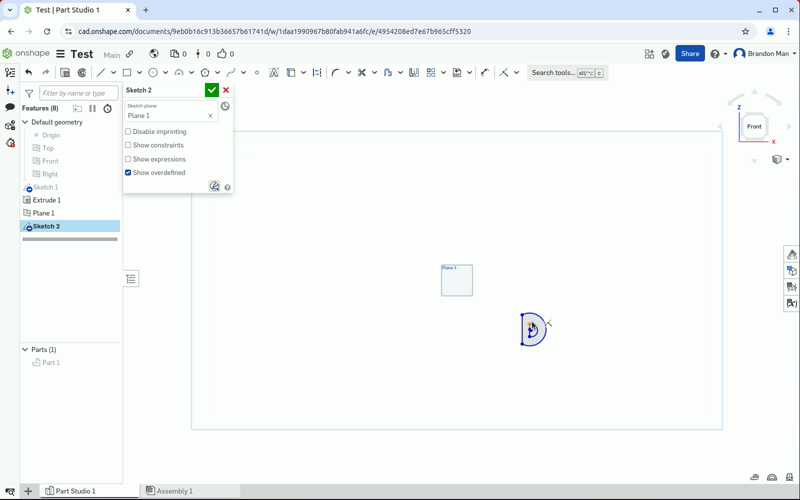
scroll(6)
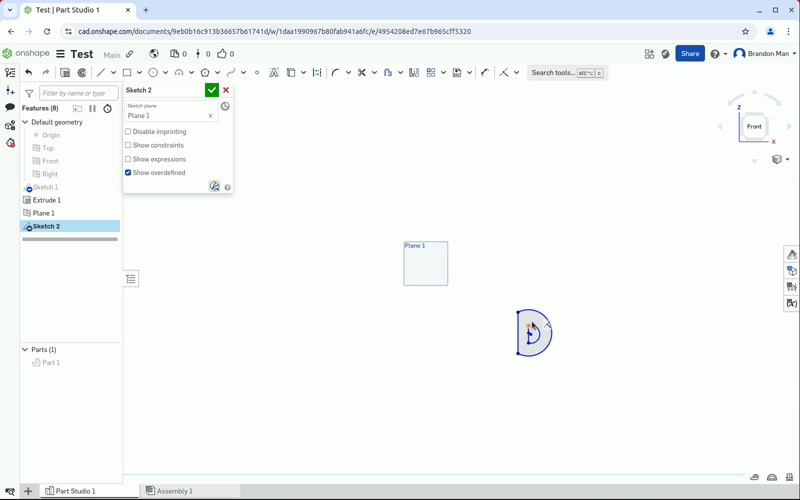
scroll(6)
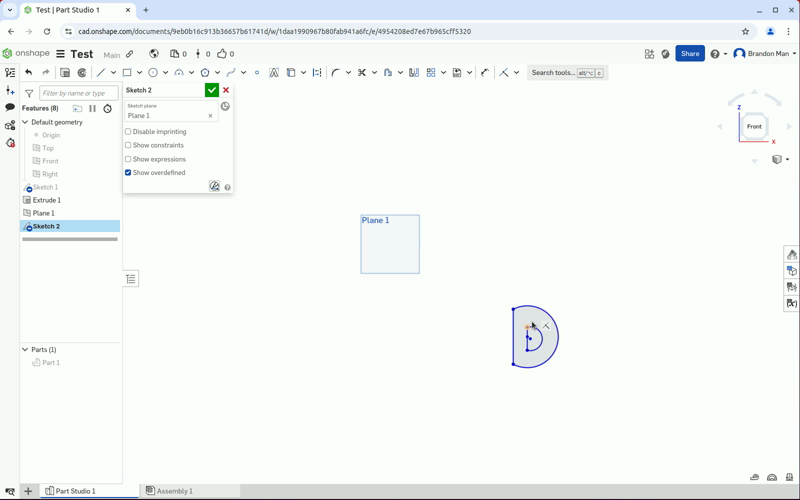
scroll(6)
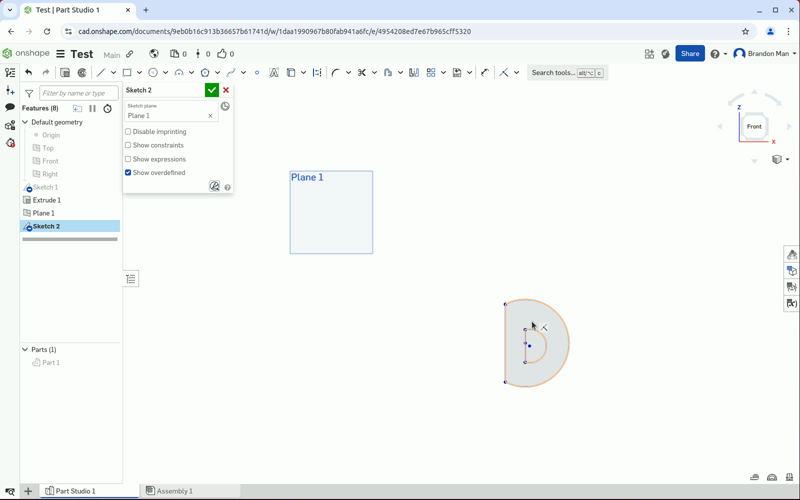
scroll(6)
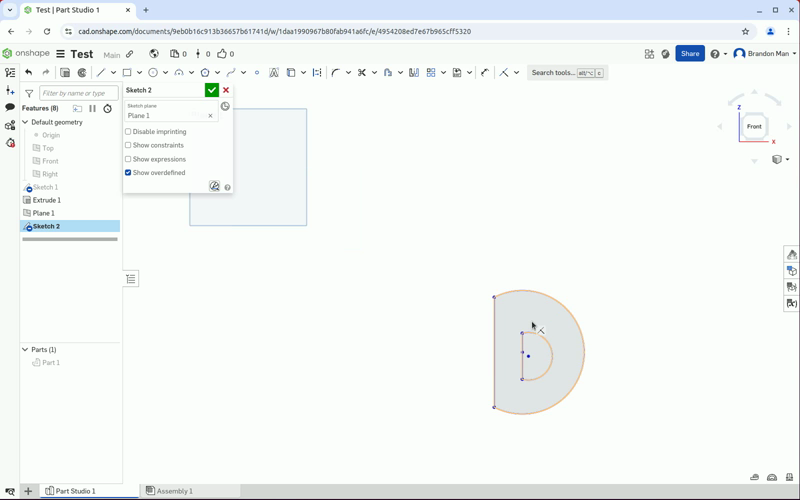
scroll(6)
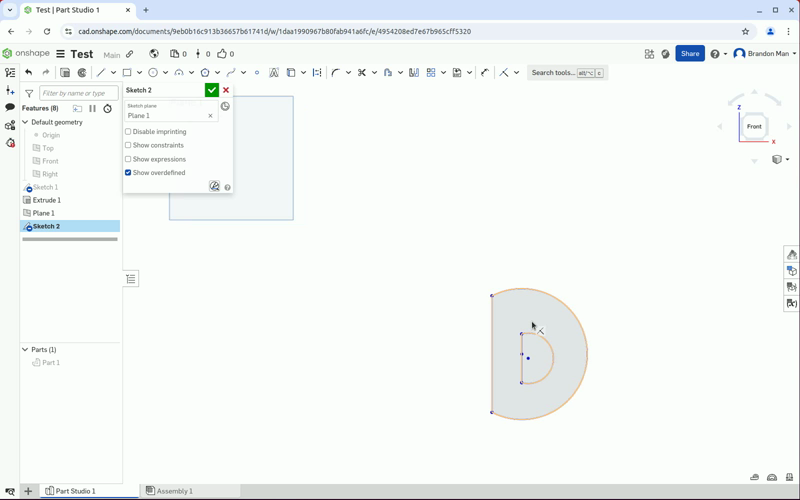
scroll(6)
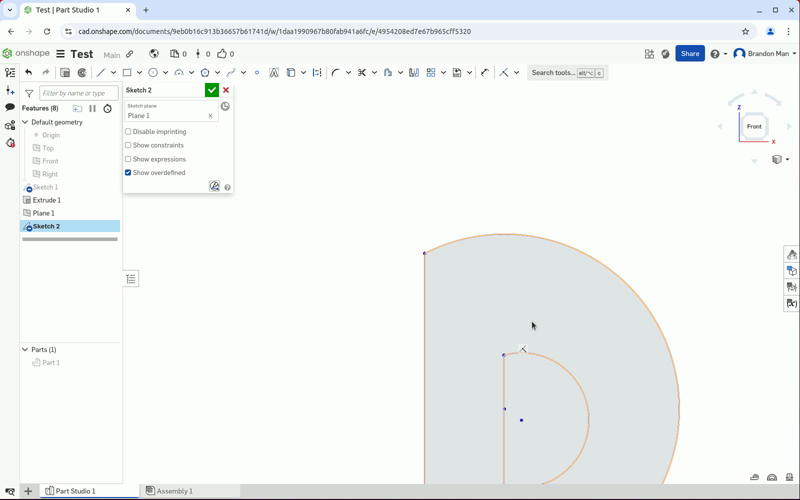
click(532, 321)
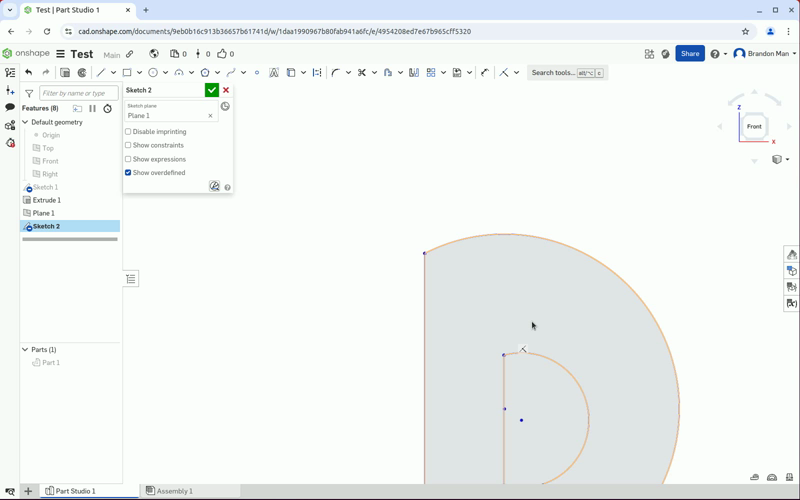
scroll(-6)
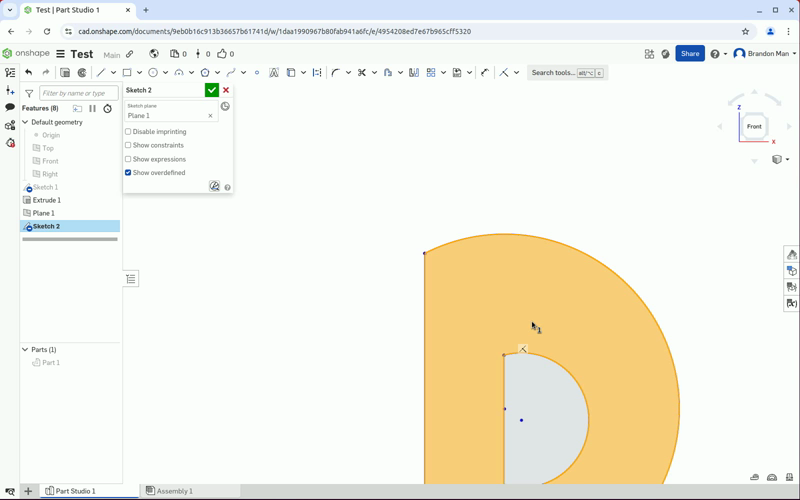
scroll(-6)
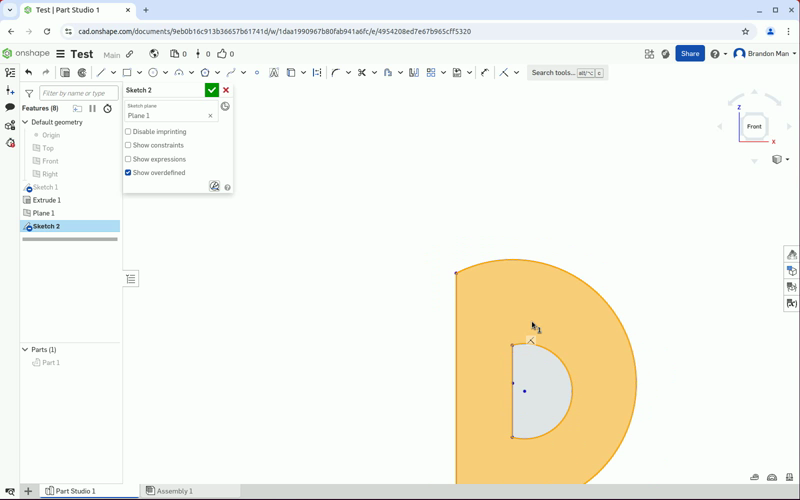
scroll(-6)
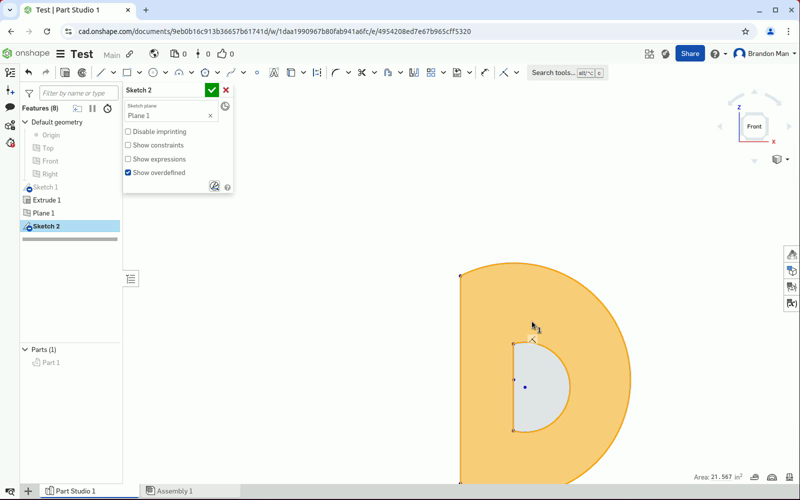
scroll(-6)
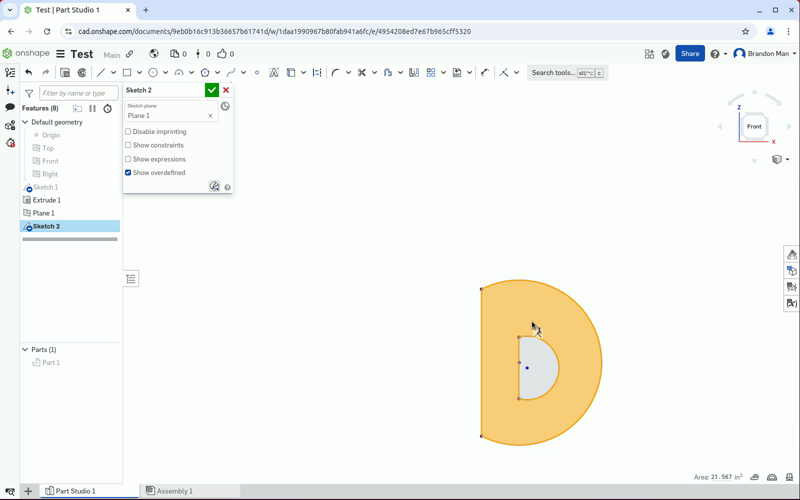
scroll(-6)
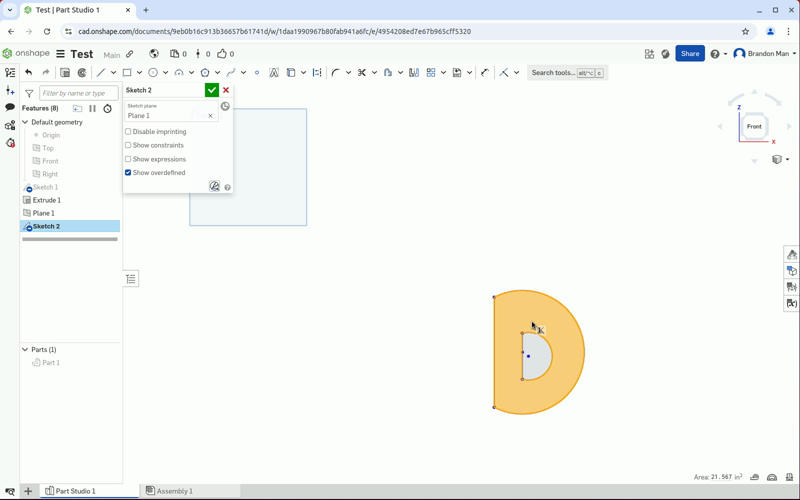
scroll(-6)
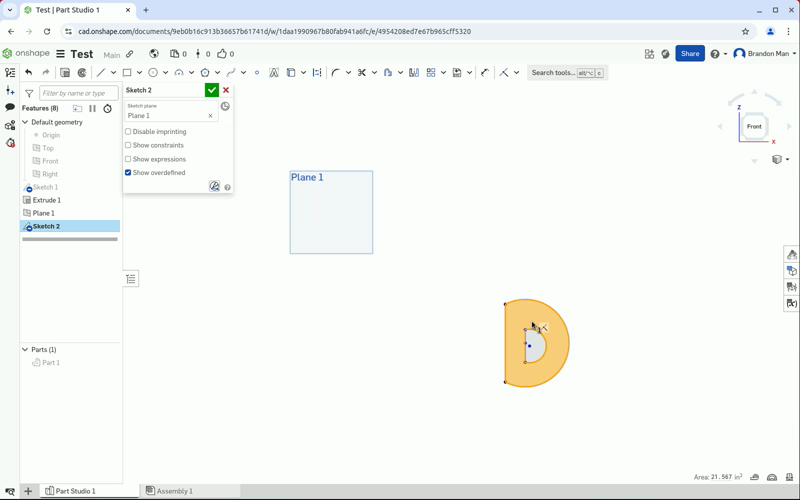
scroll(-6)
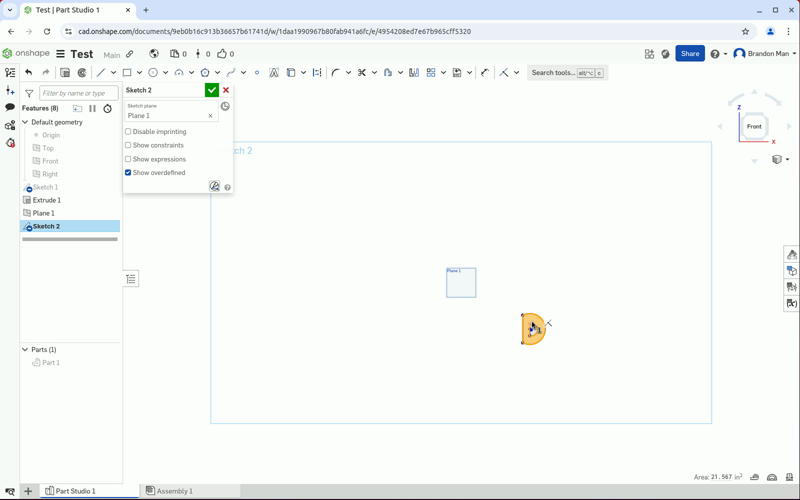
mouse_move(73, 352)
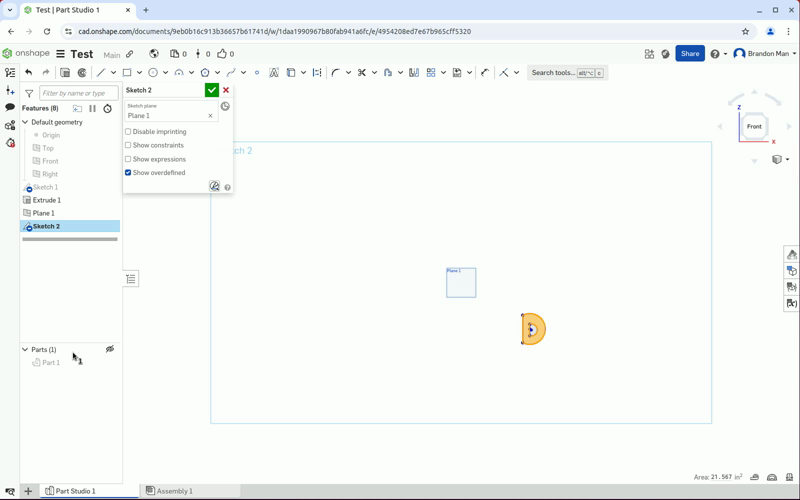
key(shift+y)
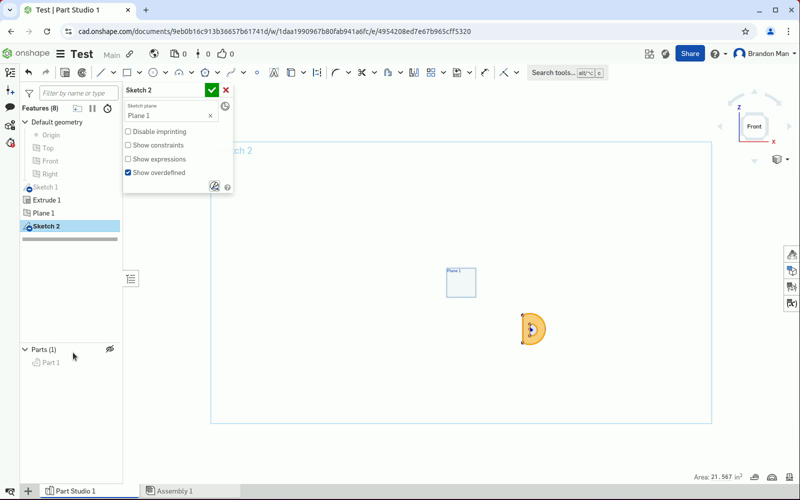
key(shift+e)
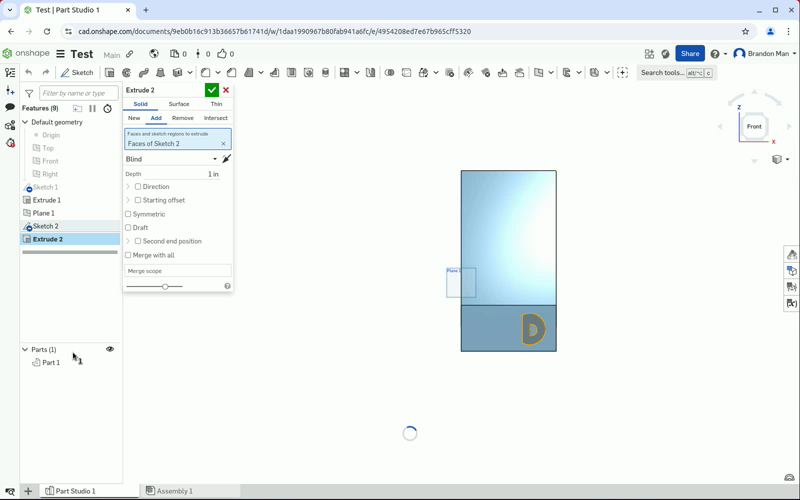
mouse_move(143, 106)
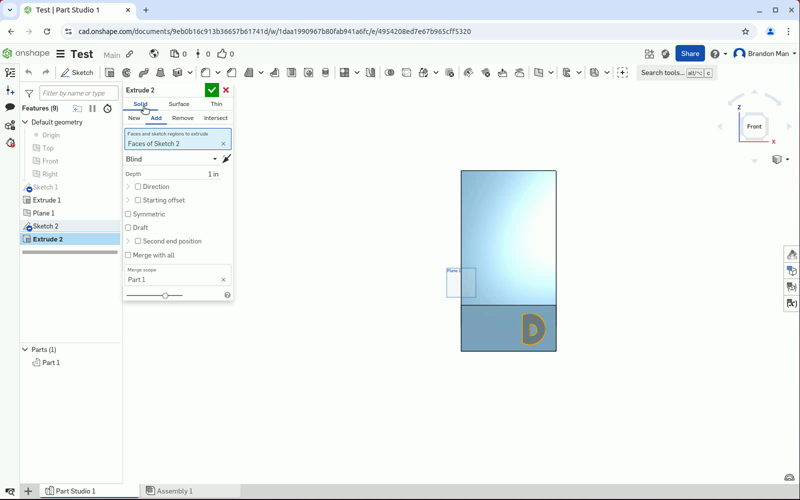
click(143, 106)
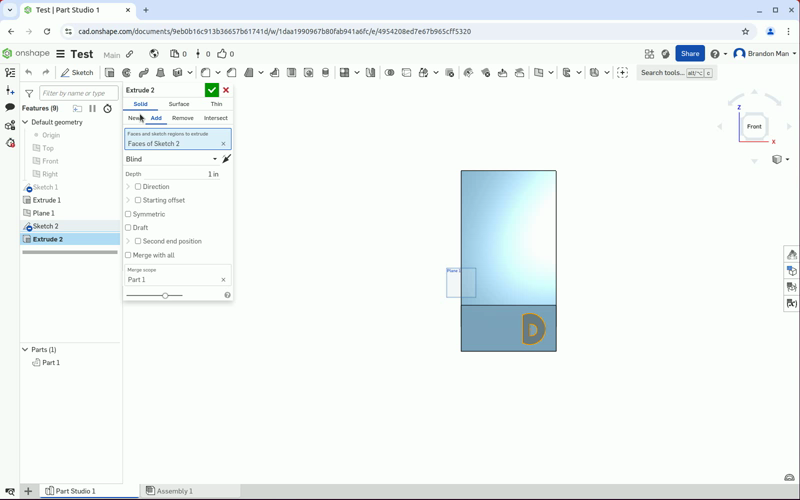
mouse_move(137, 120)
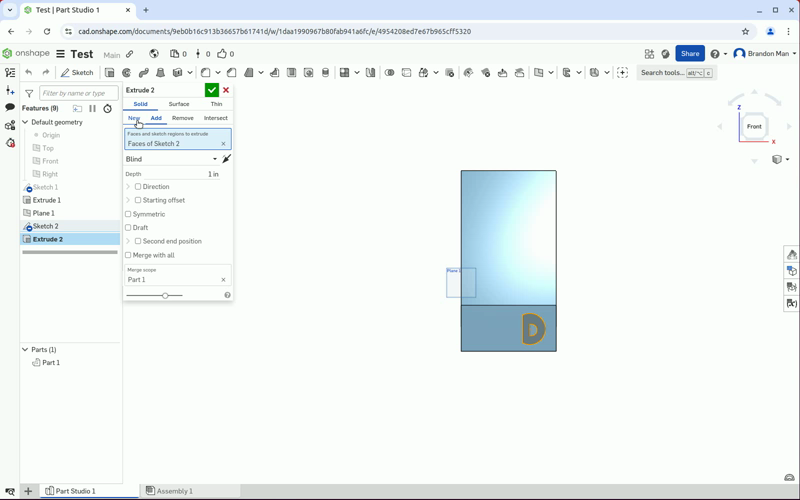
click(137, 120)
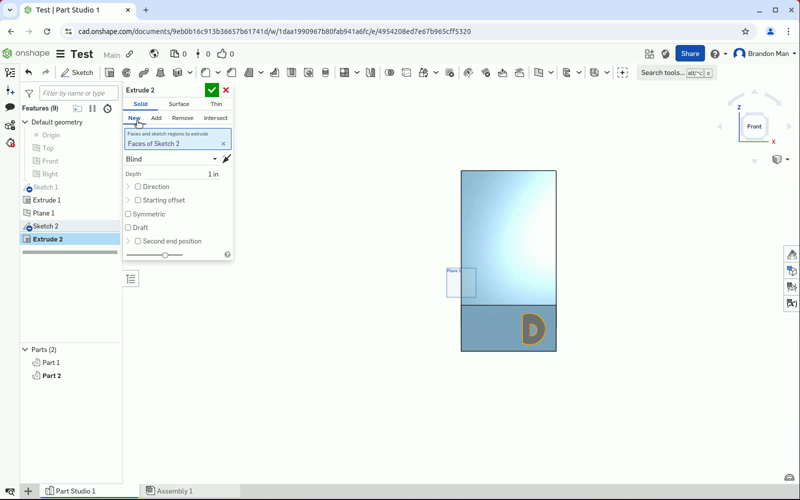
key(tab, 4)
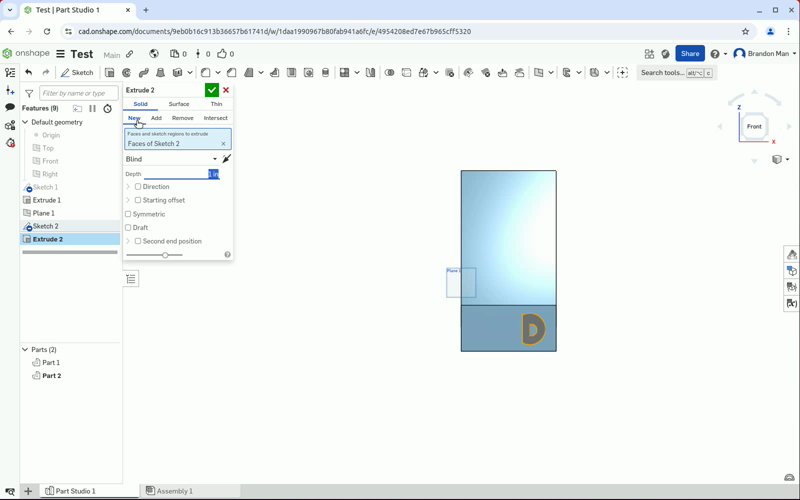
text(0.481)
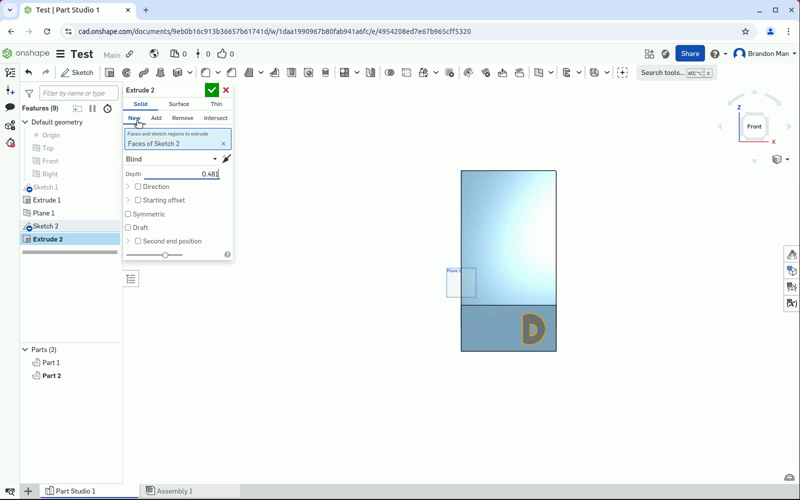
key(enter)
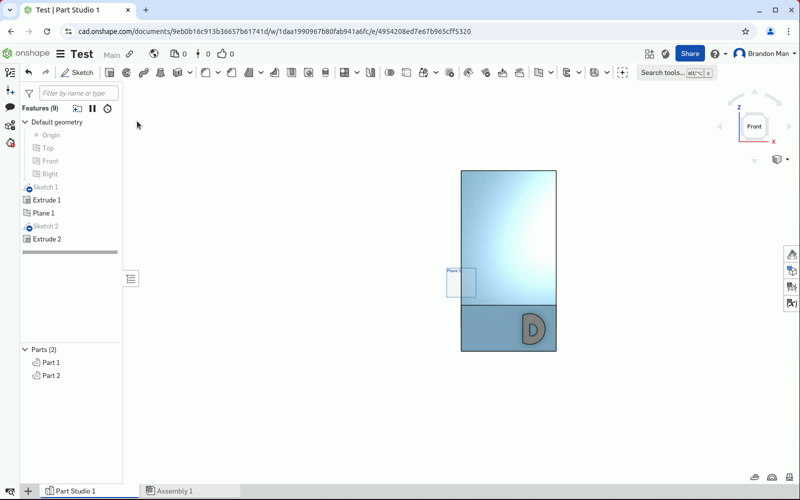
key(shift+h)
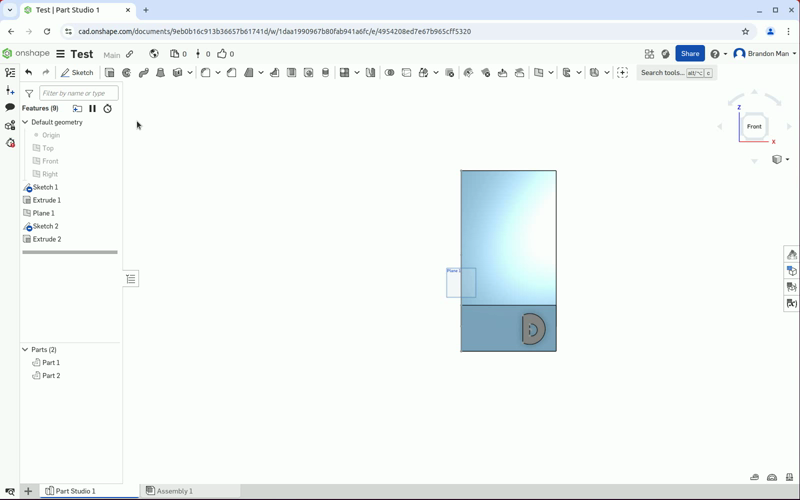
key(shift+h)
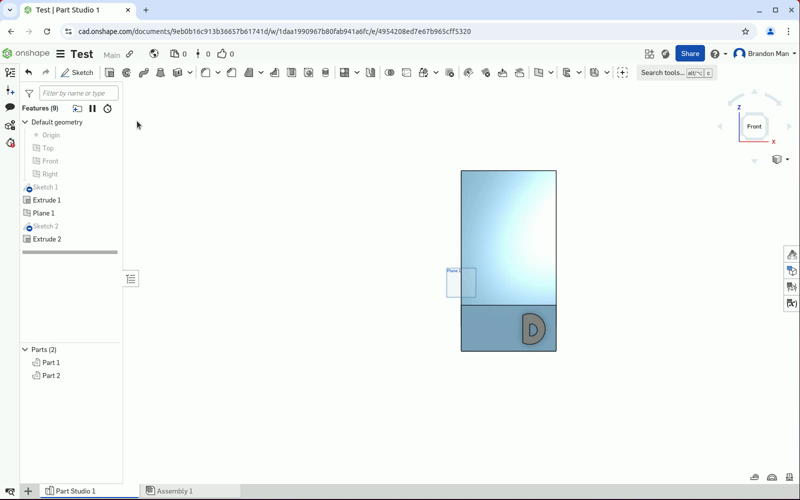
mouse_move(73, 189)
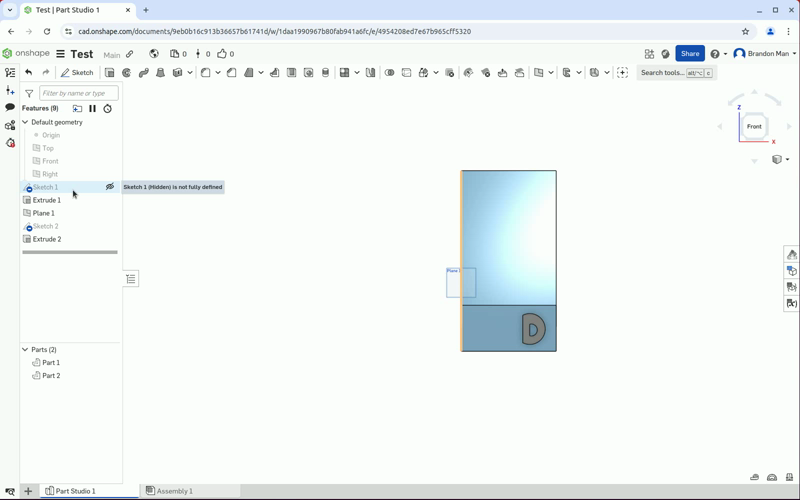
click(73, 189)
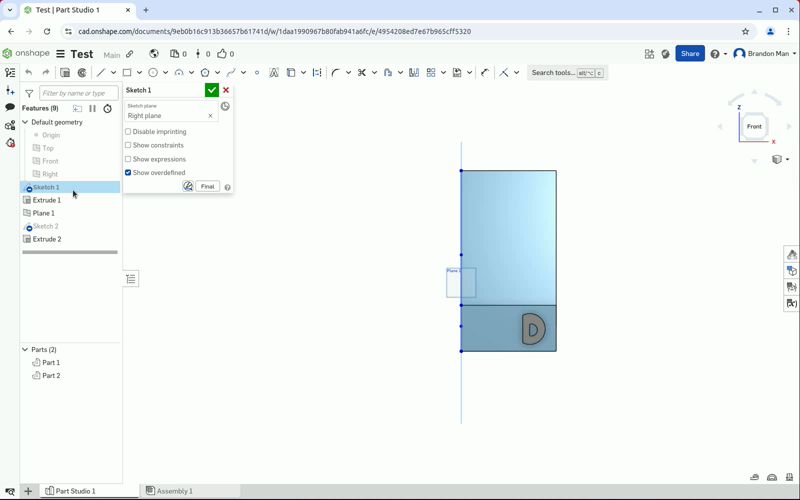
mouse_move(229, 92)
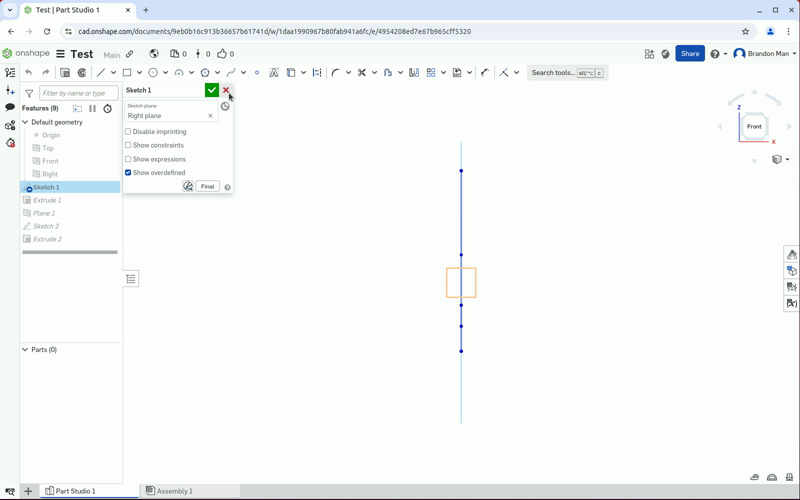
click(229, 92)
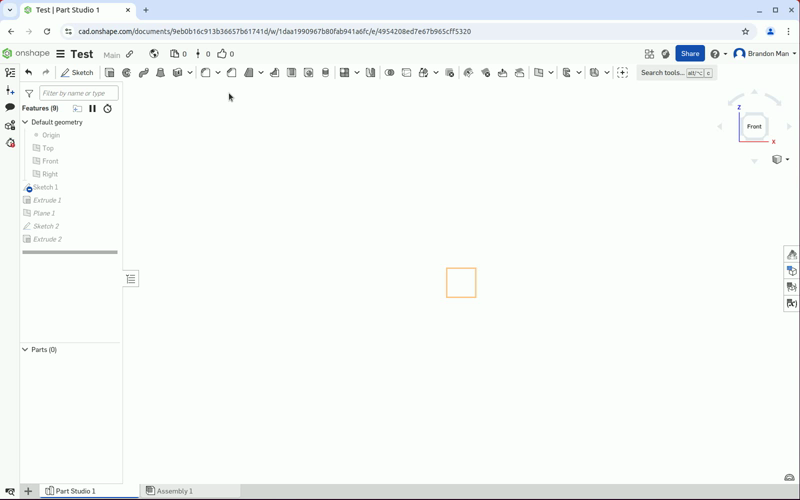
key(shift+s)
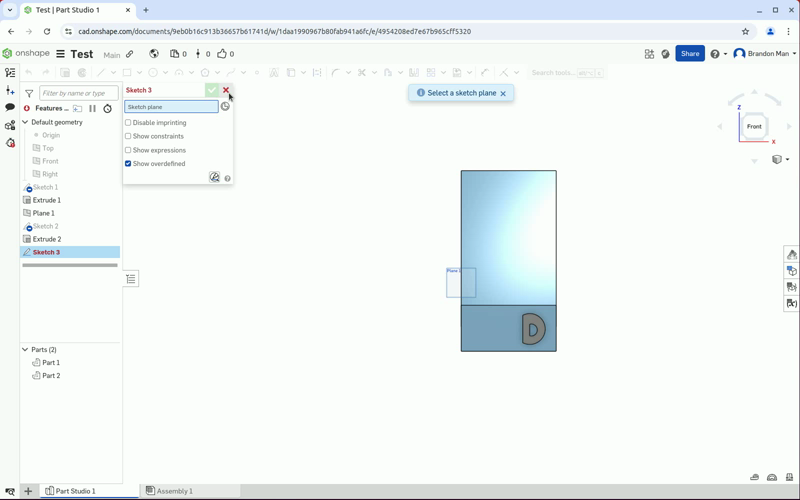
mouse_move(73, 215)
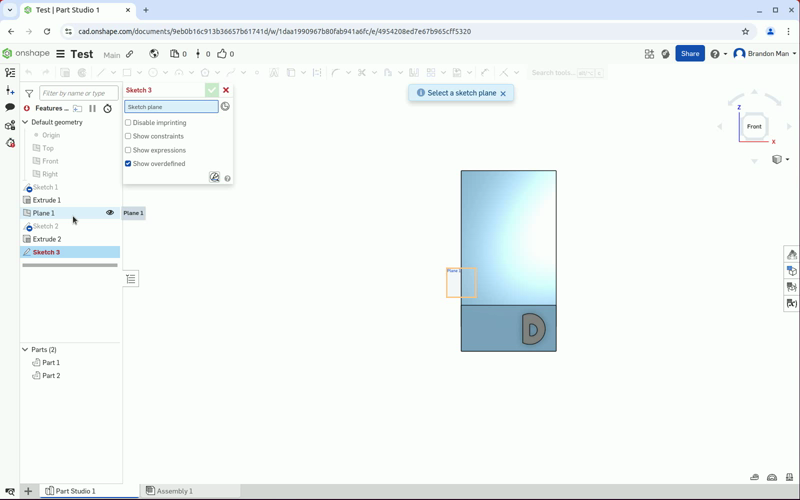
click(73, 215)
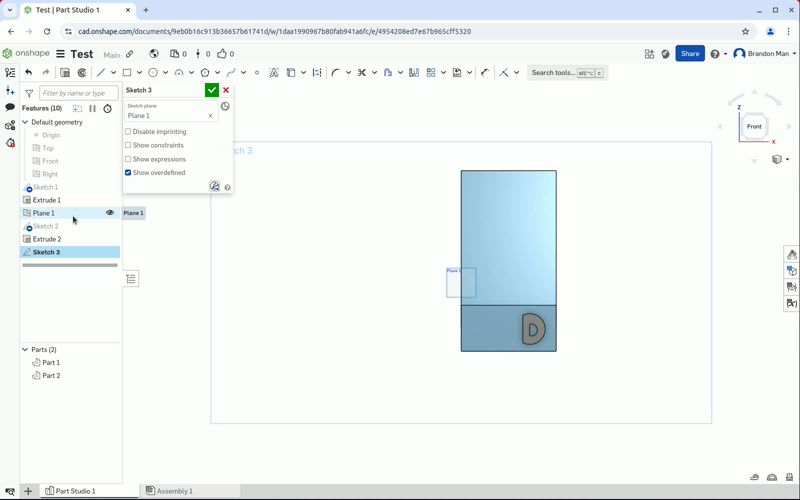
mouse_move(73, 352)
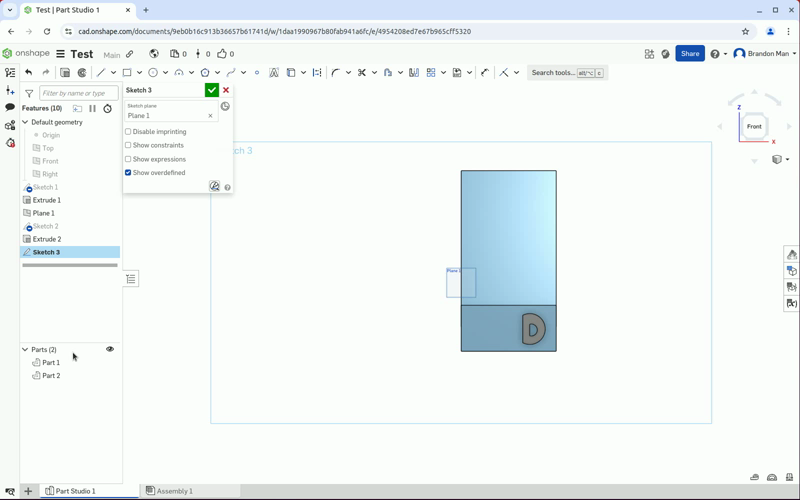
key(y)
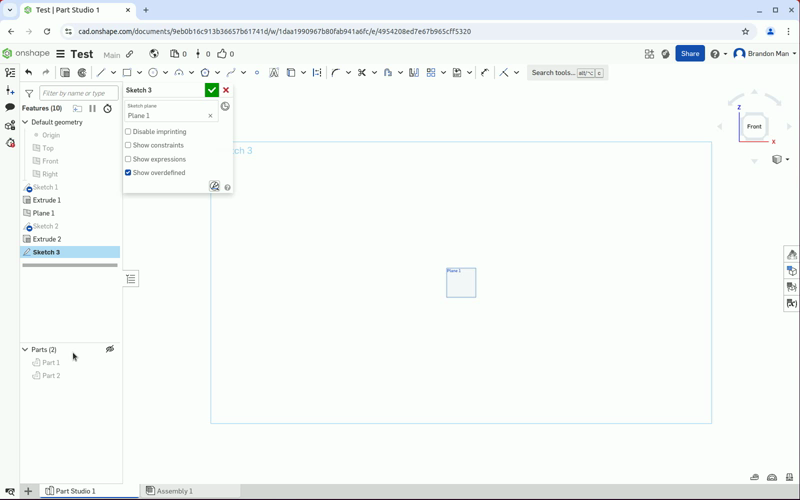
key(l)
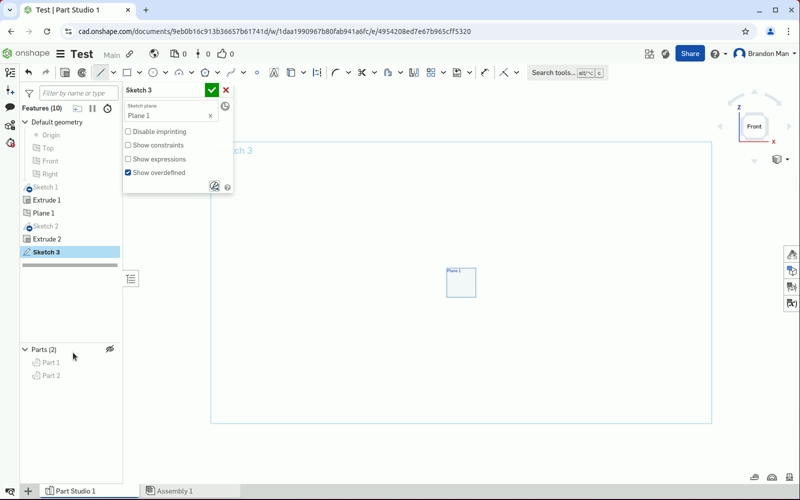
key_down(shift)
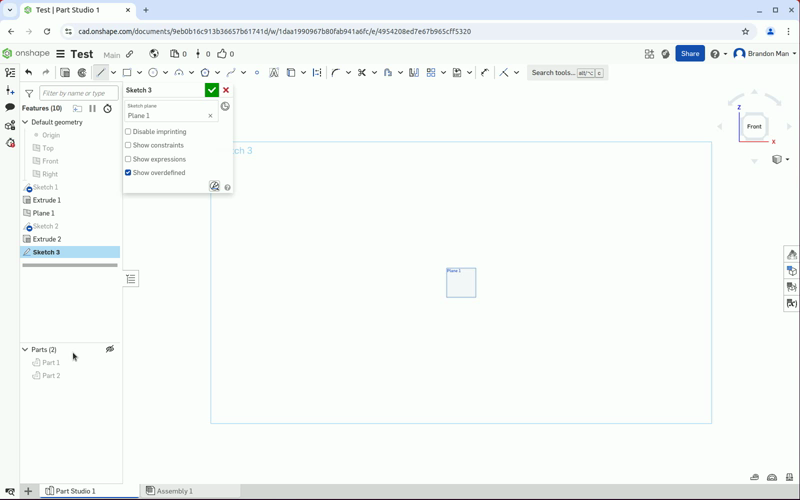
mouse_move(492, 343)
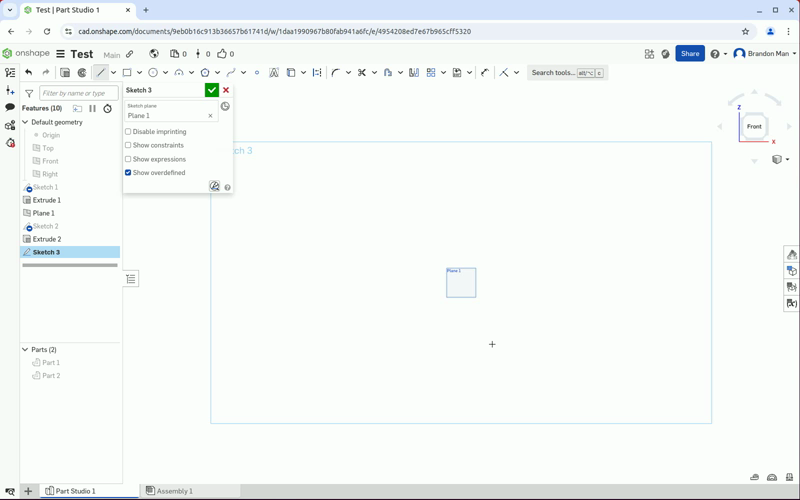
click(492, 343)
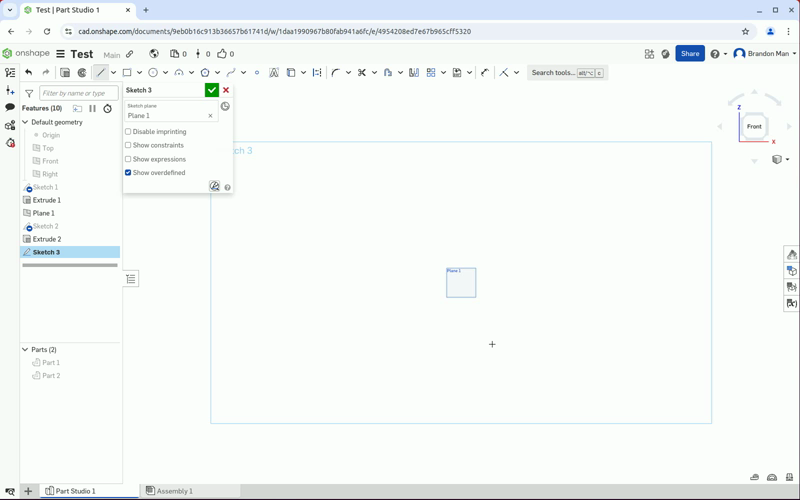
key_up(shift)
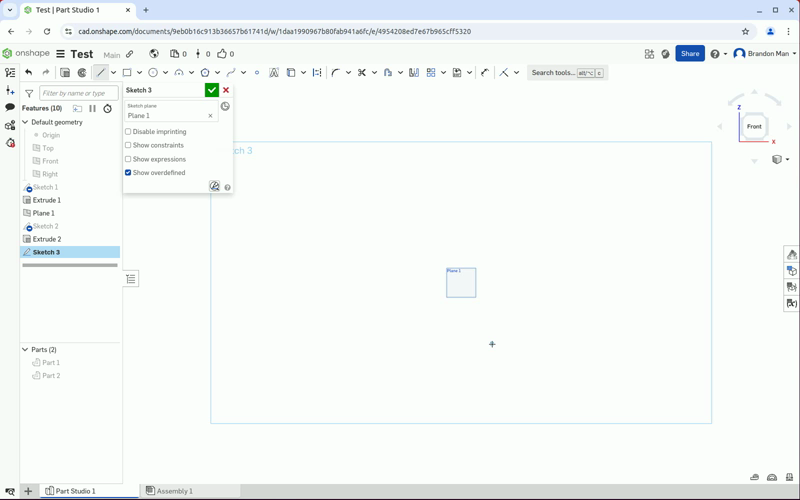
key_down(shift)
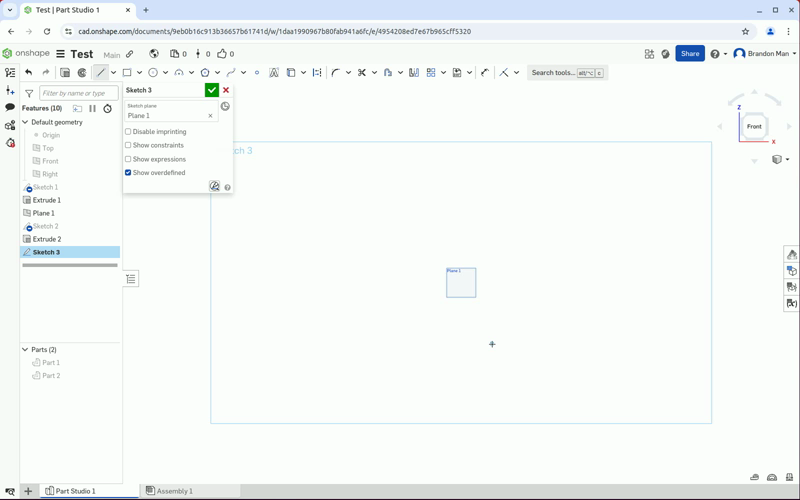
mouse_move(522, 343)
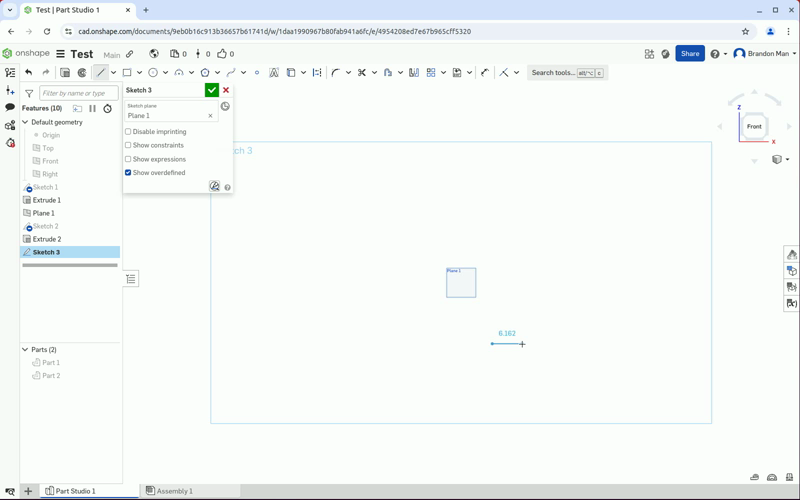
mouse_move(501, 343)
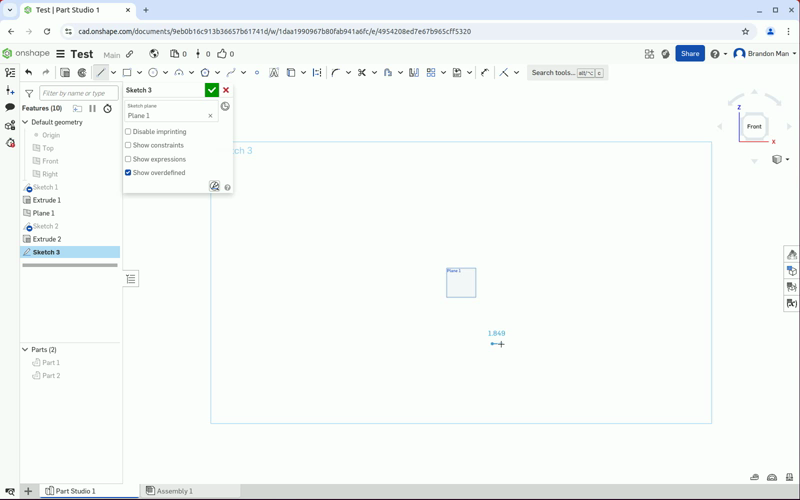
click(501, 343)
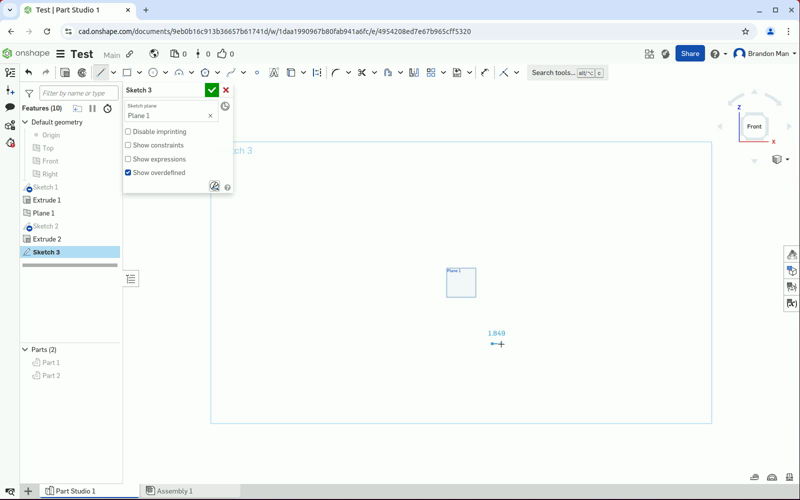
key_up(shift)
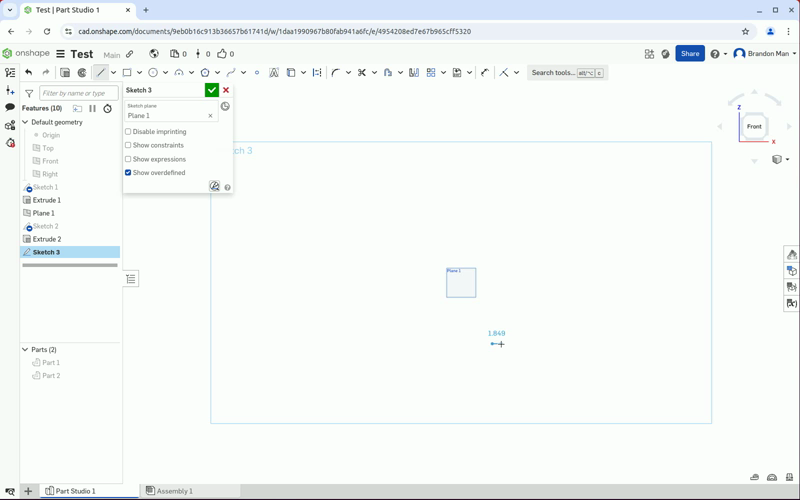
key_down(shift)
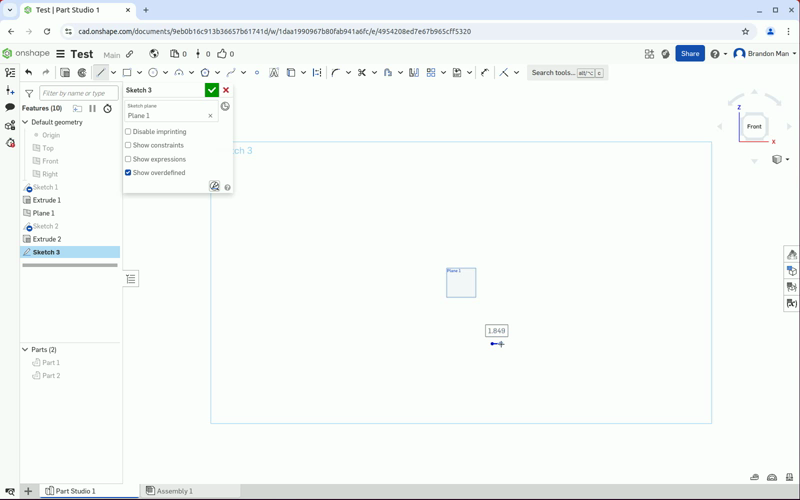
mouse_move(531, 343)
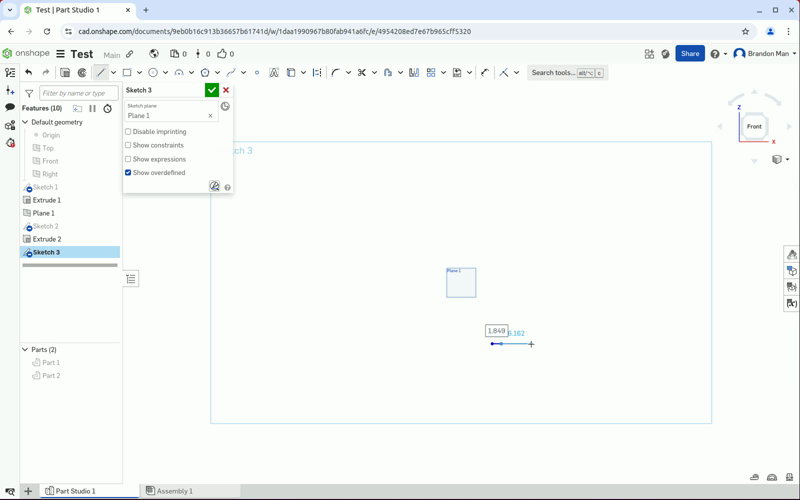
mouse_move(501, 337)
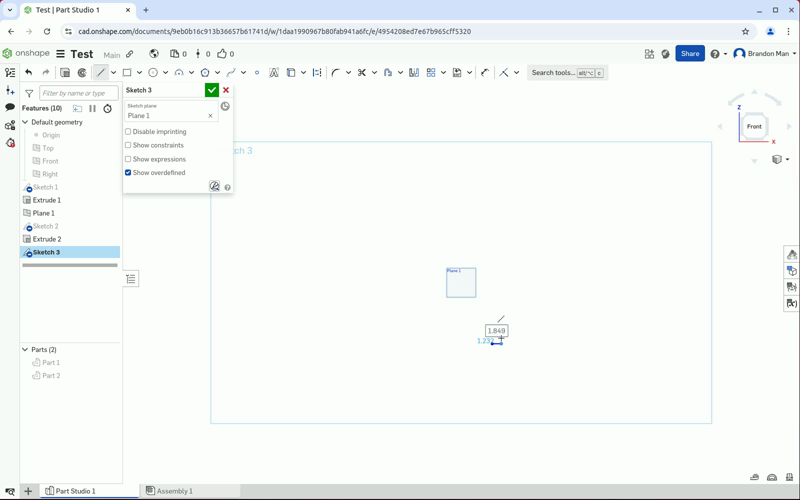
scroll(6)
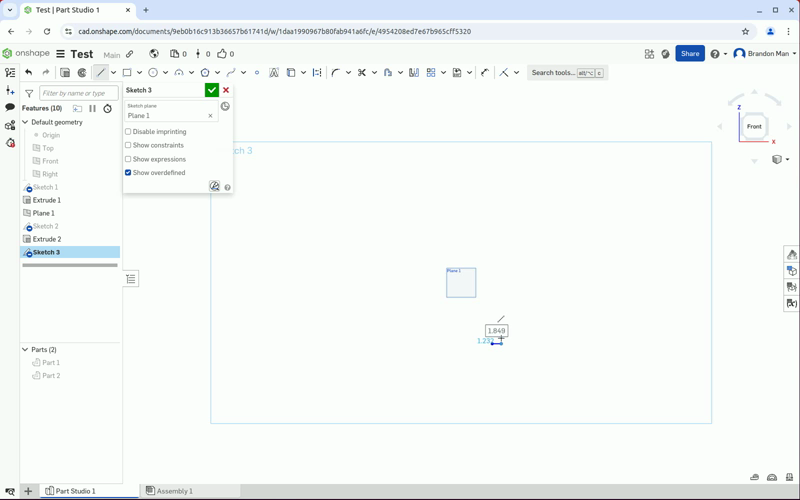
scroll(6)
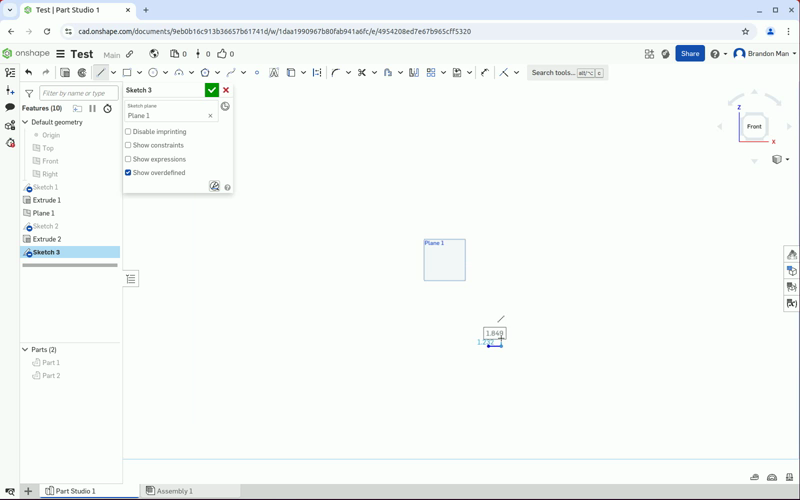
scroll(6)
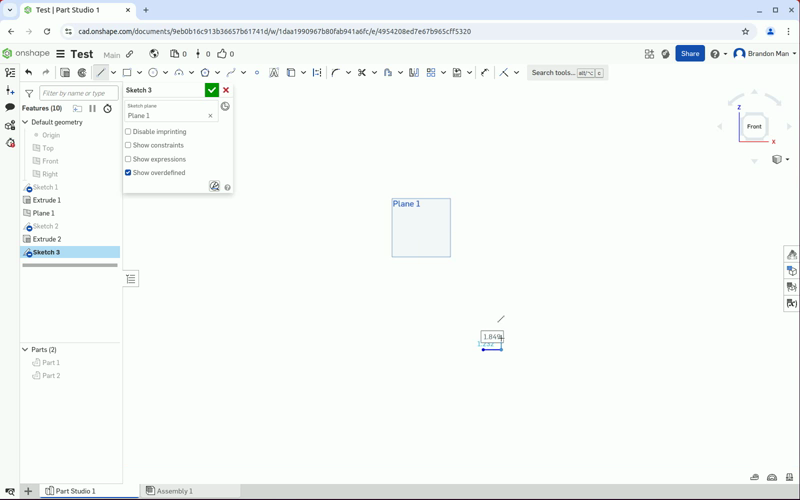
scroll(6)
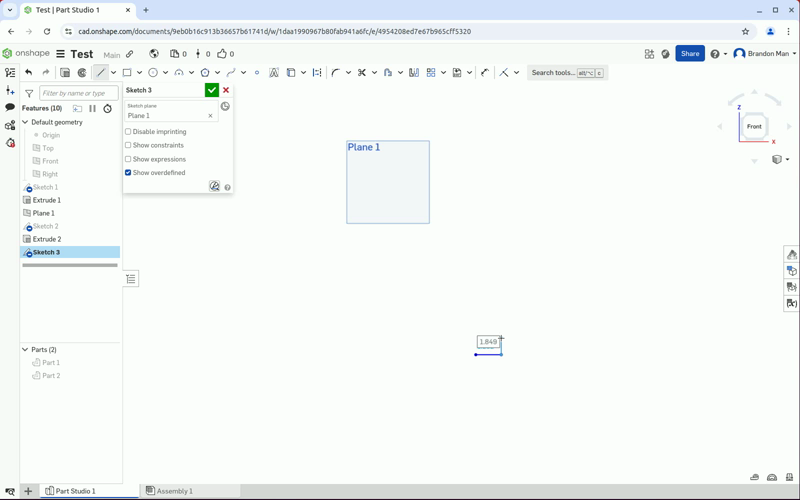
scroll(6)
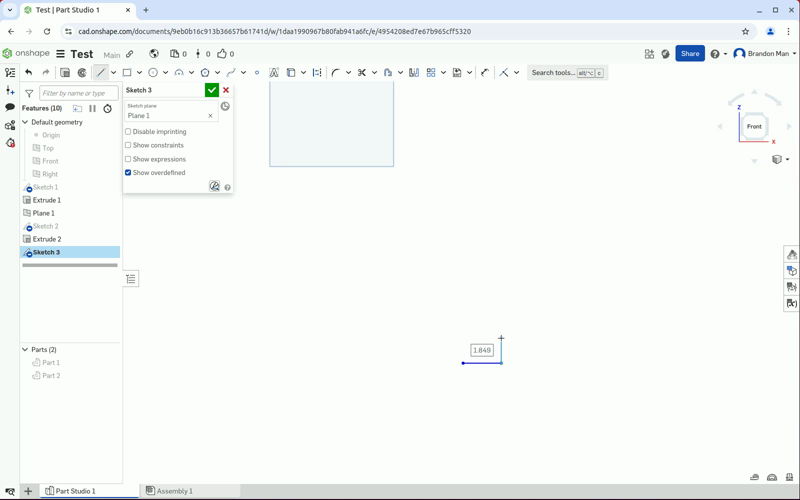
scroll(6)
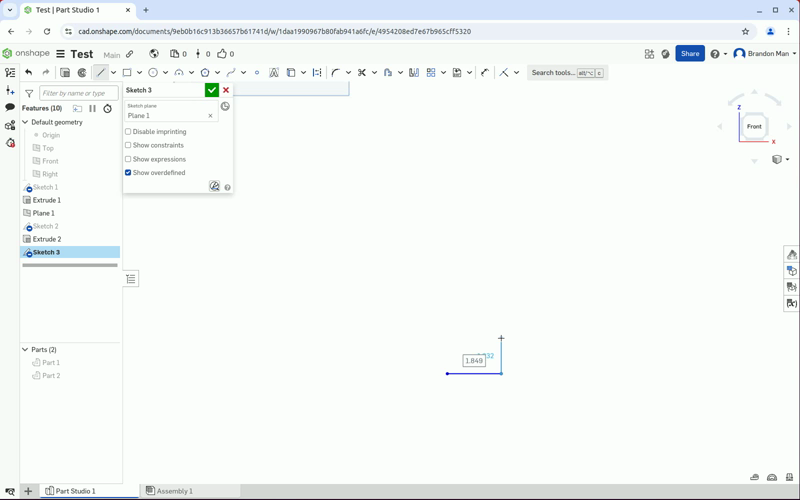
scroll(6)
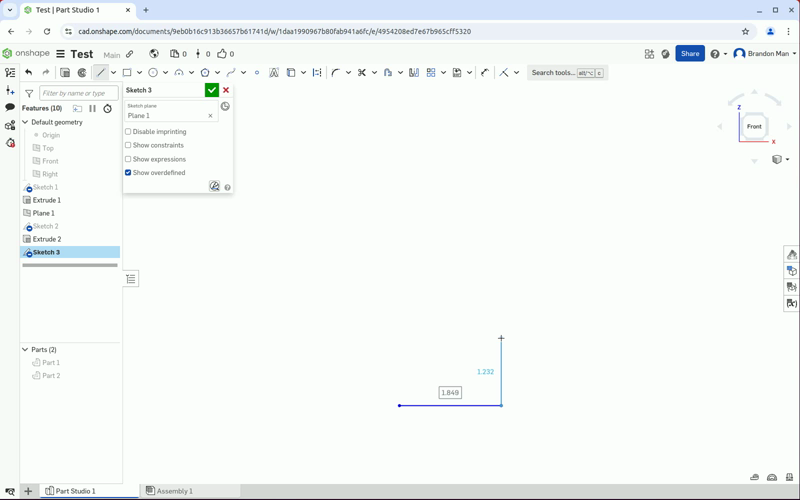
click(501, 337)
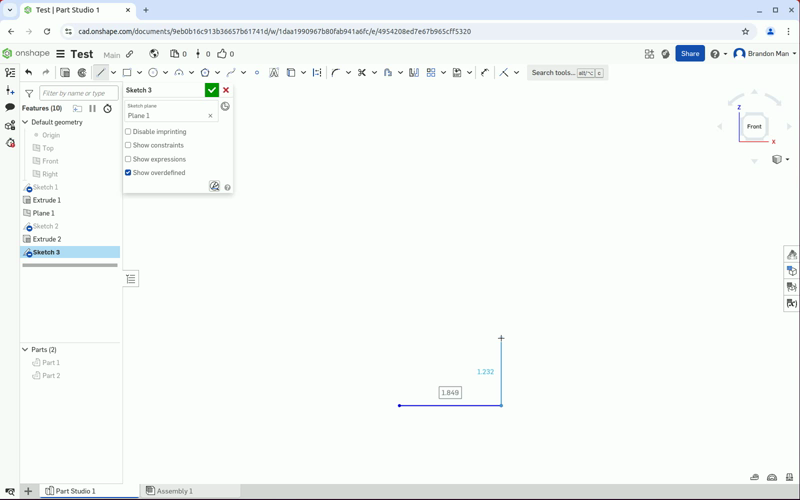
scroll(-6)
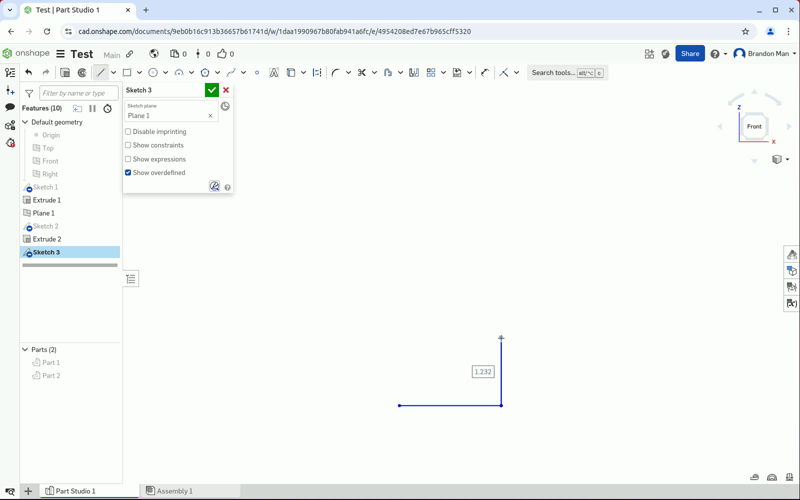
scroll(-6)
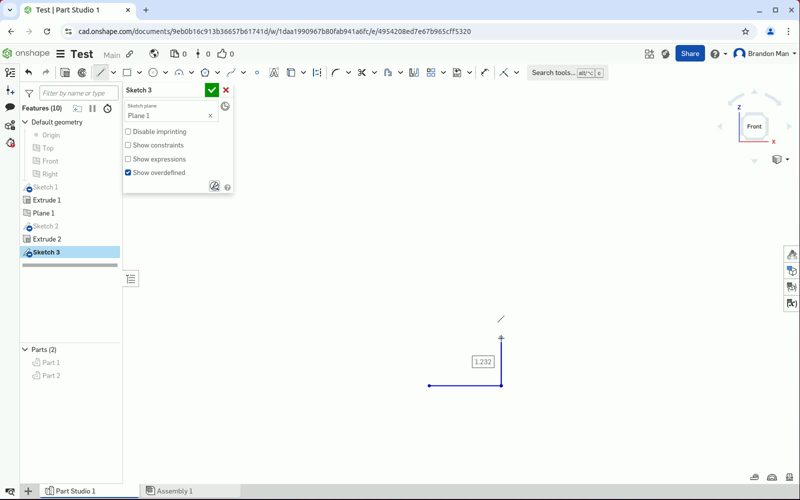
scroll(-6)
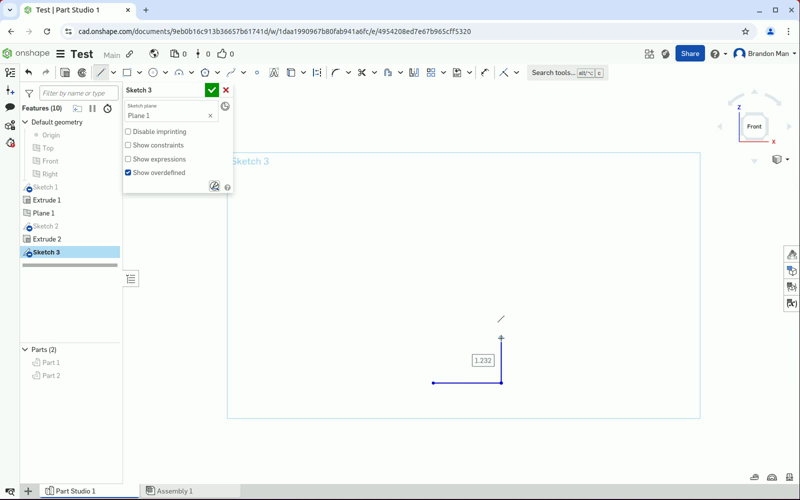
scroll(-6)
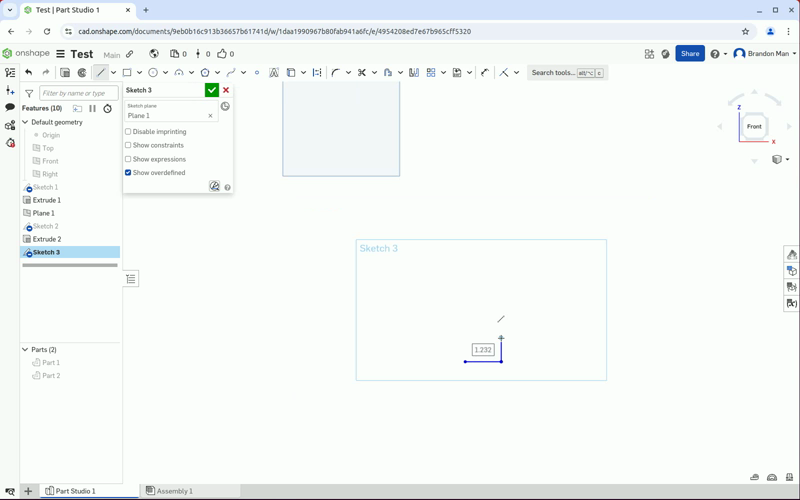
scroll(-6)
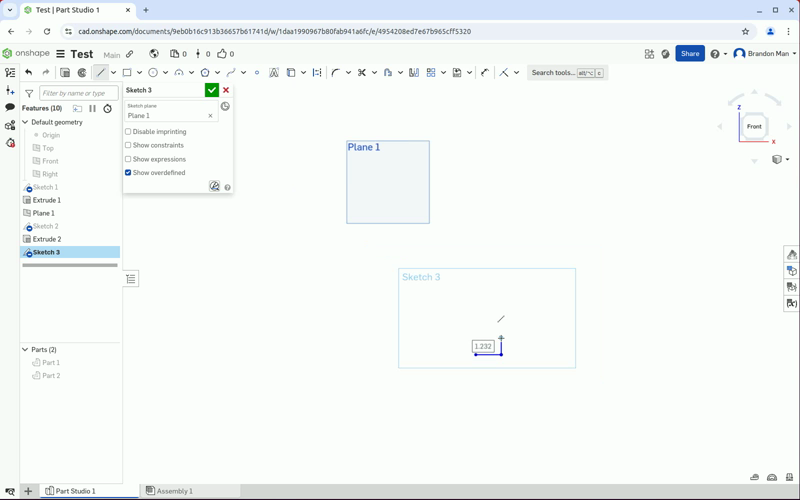
scroll(-6)
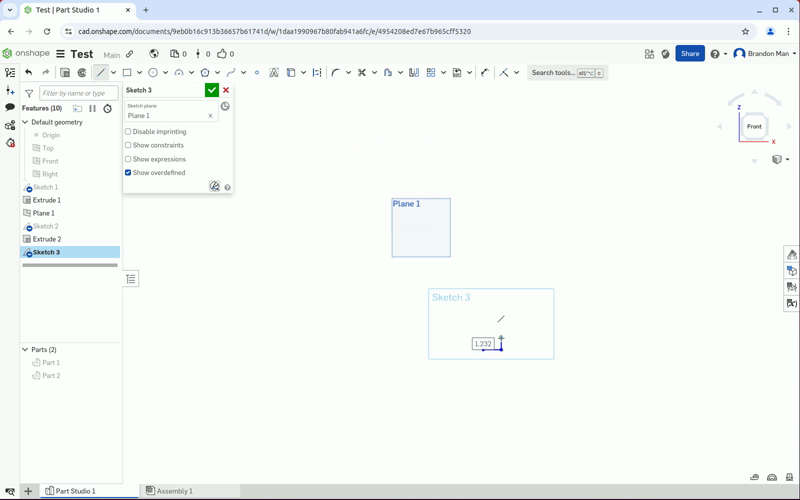
scroll(-6)
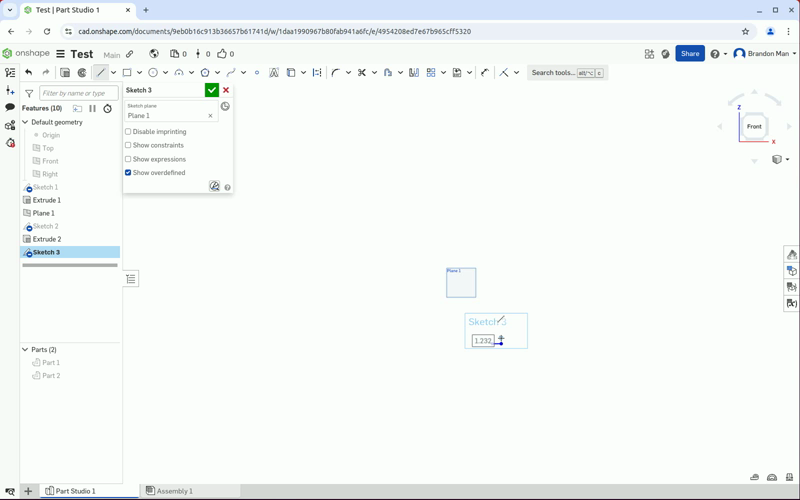
key_up(shift)
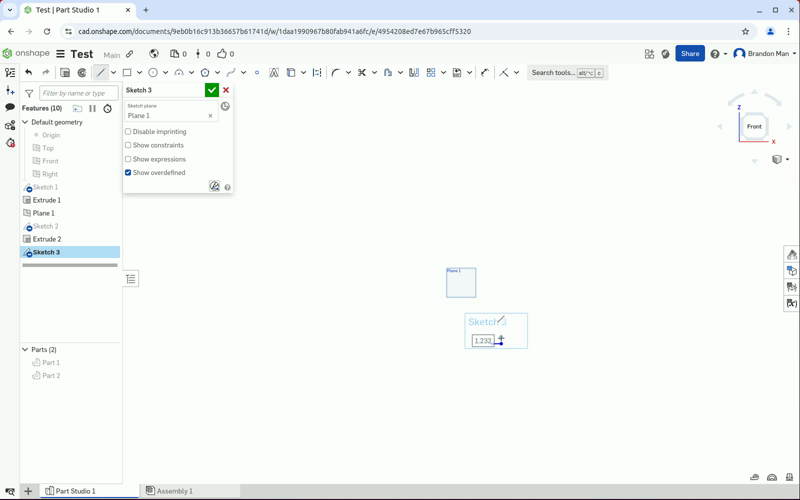
key_down(shift)
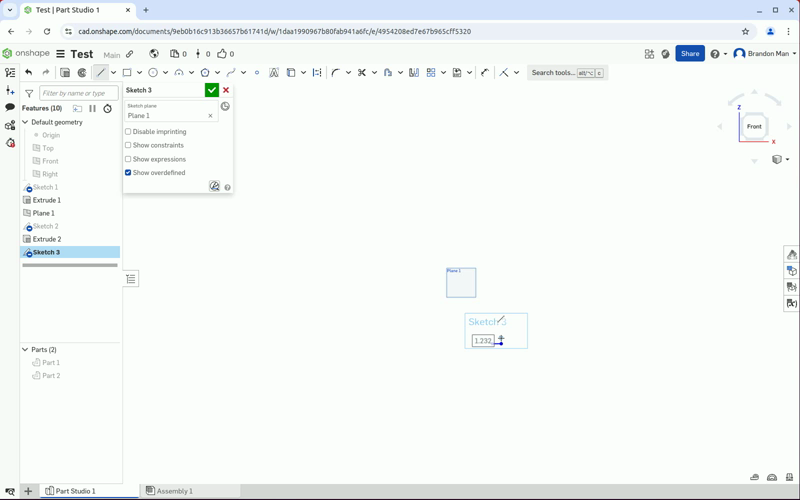
mouse_move(531, 337)
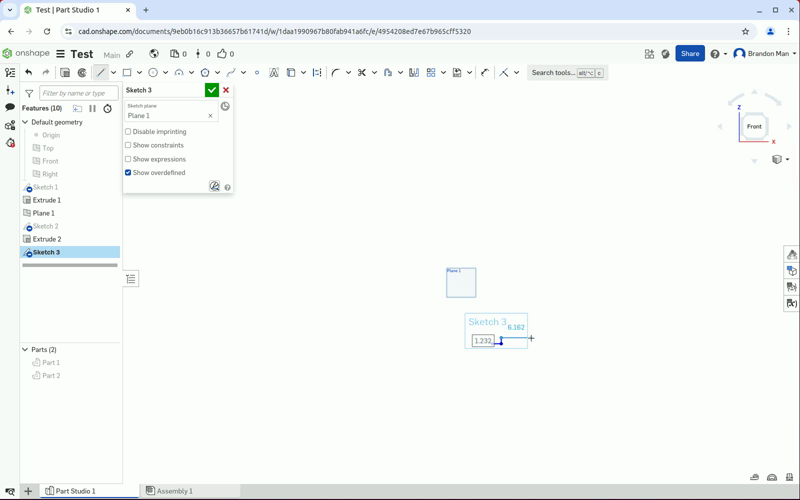
mouse_move(508, 337)
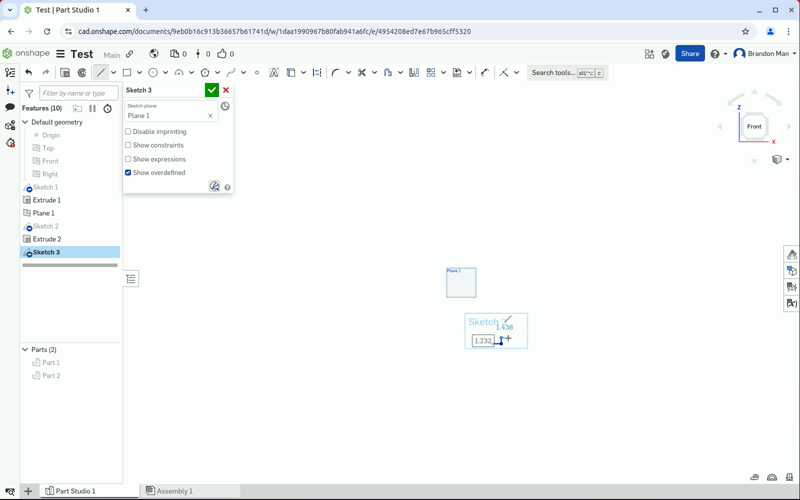
scroll(6)
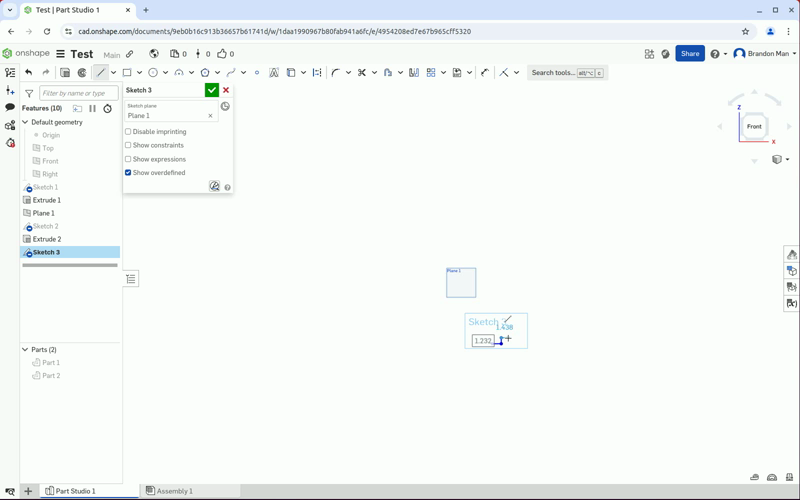
scroll(6)
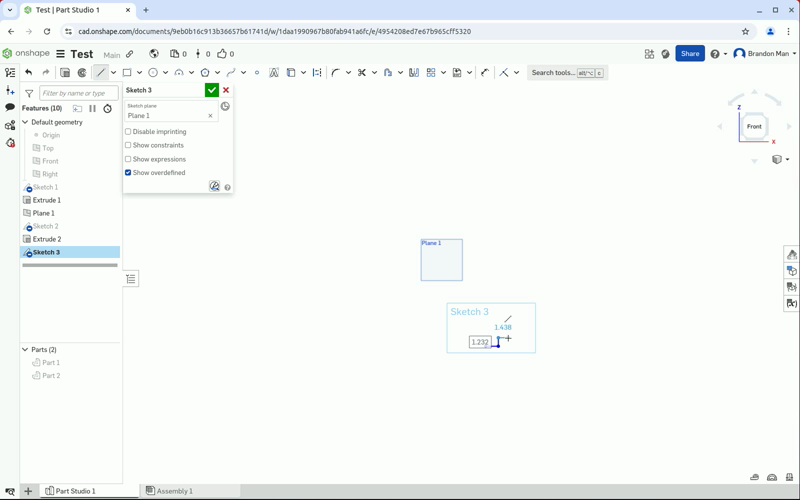
scroll(6)
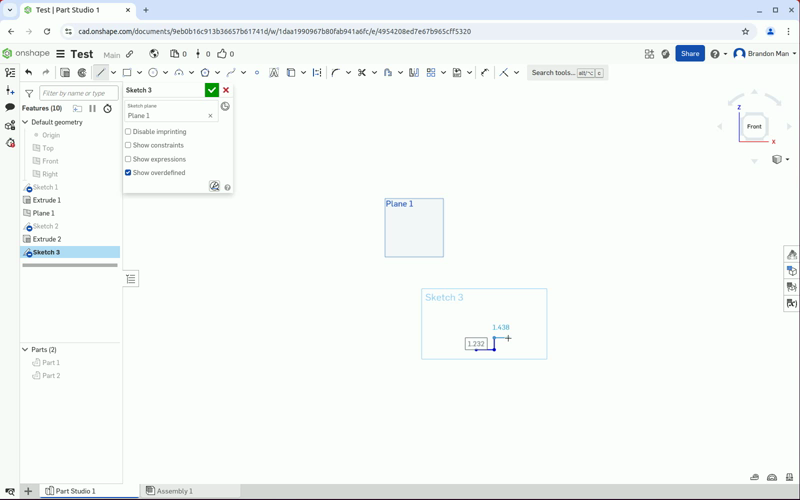
scroll(6)
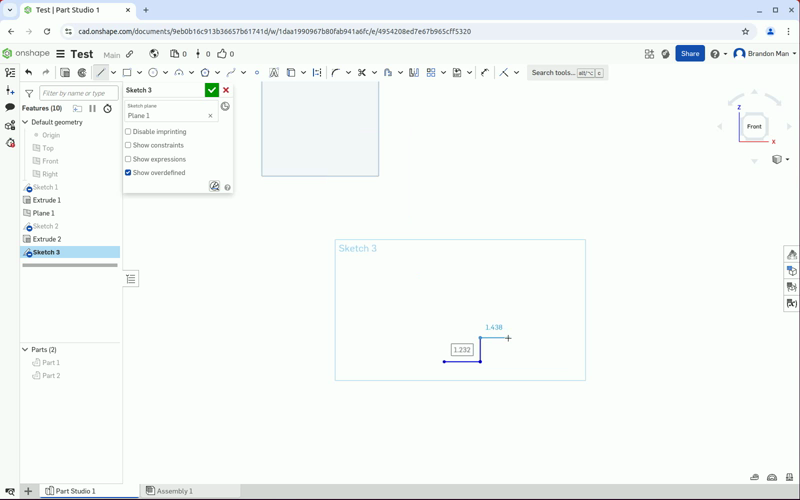
scroll(6)
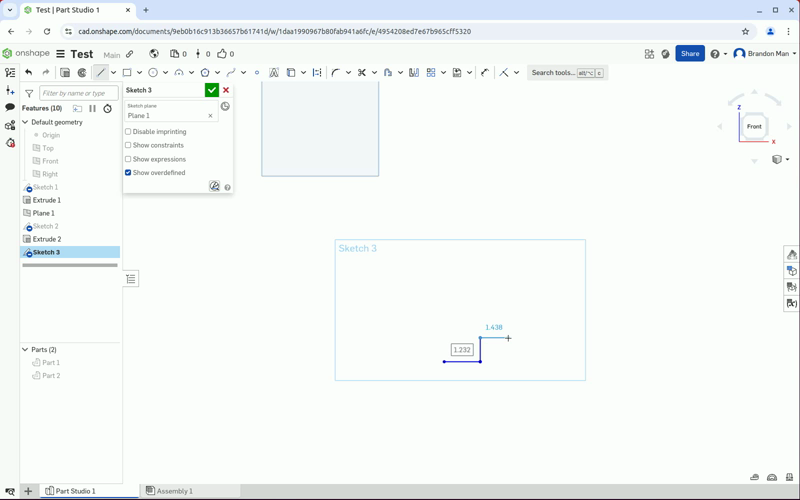
scroll(6)
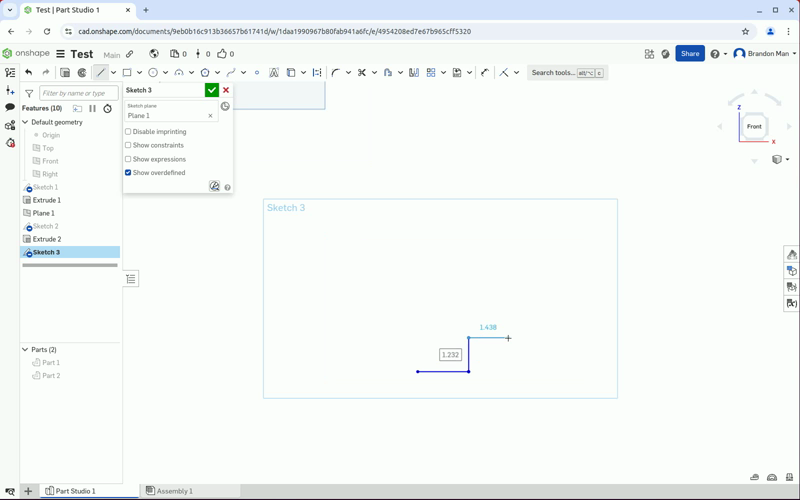
scroll(6)
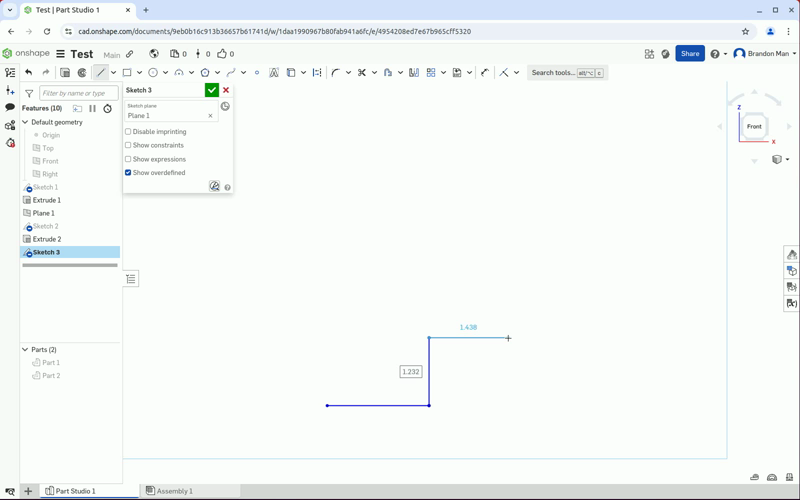
click(508, 337)
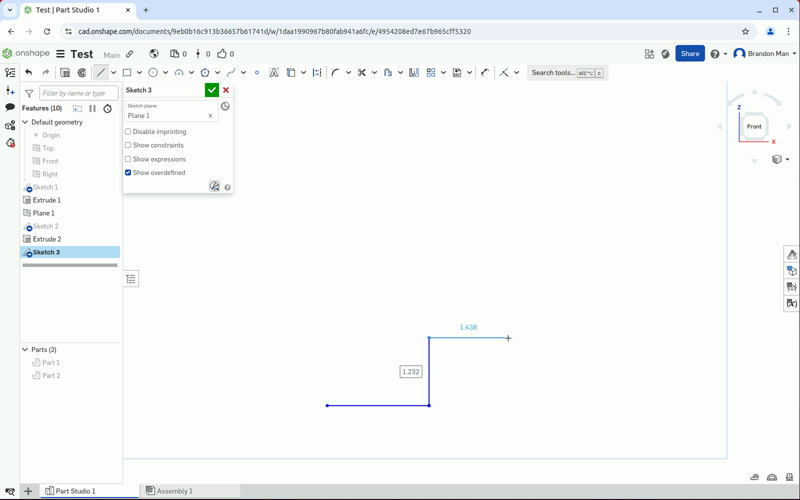
scroll(-6)
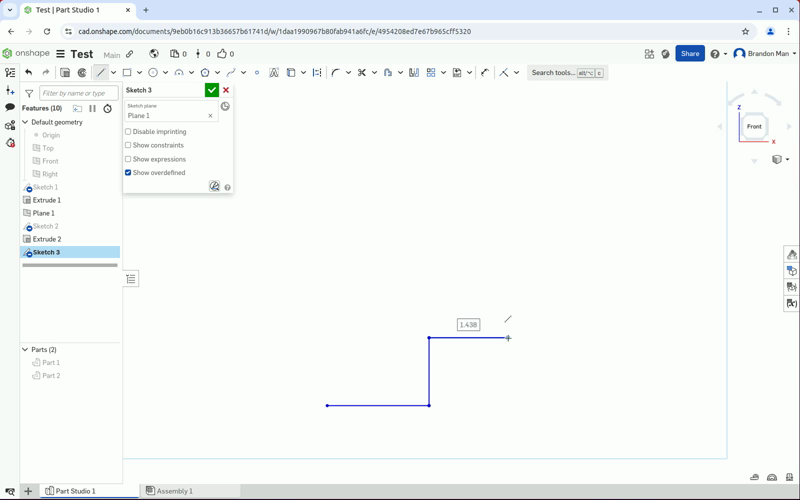
scroll(-6)
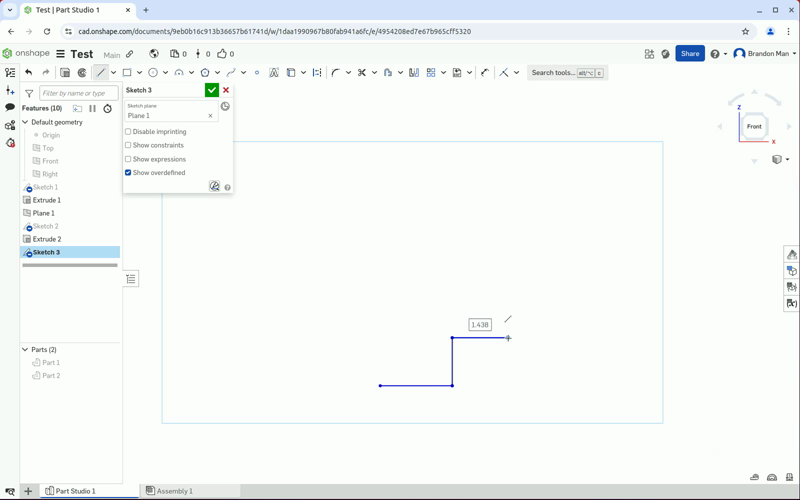
scroll(-6)
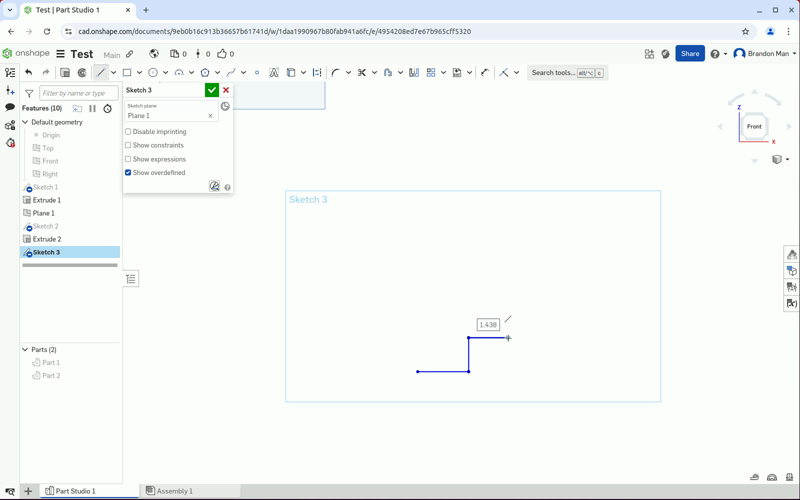
scroll(-6)
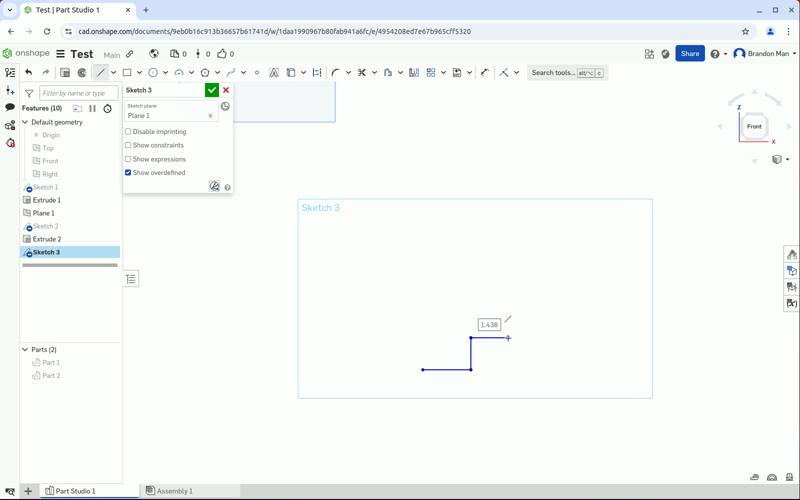
scroll(-6)
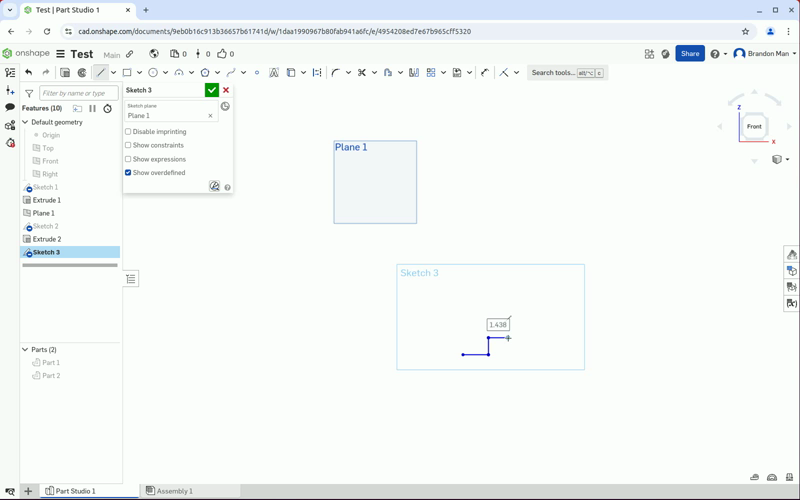
scroll(-6)
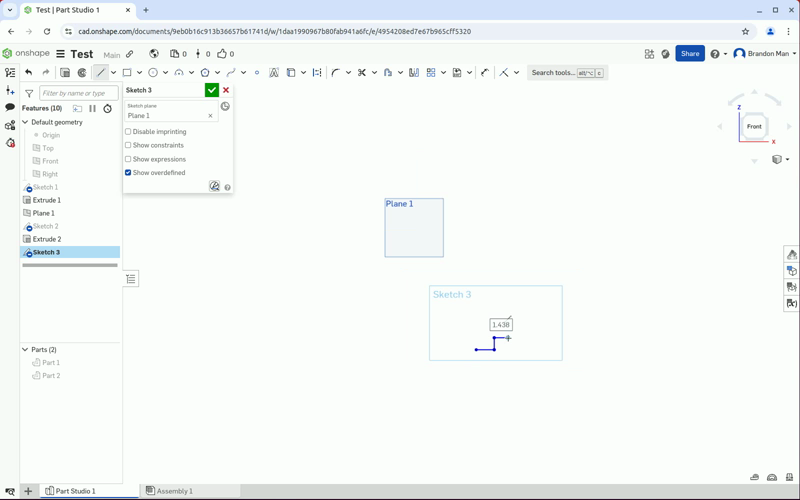
scroll(-6)
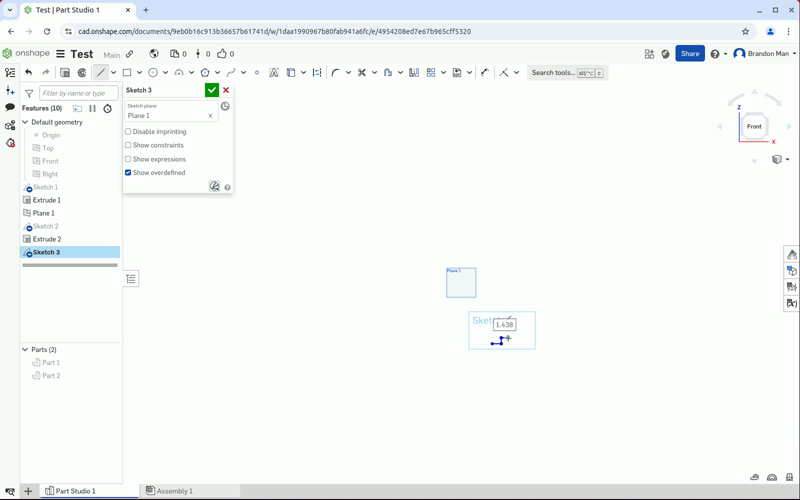
key_up(shift)
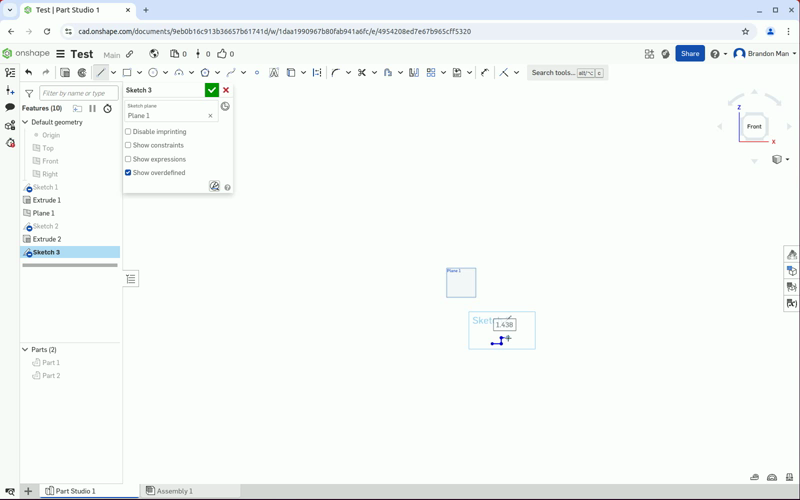
key_down(shift)
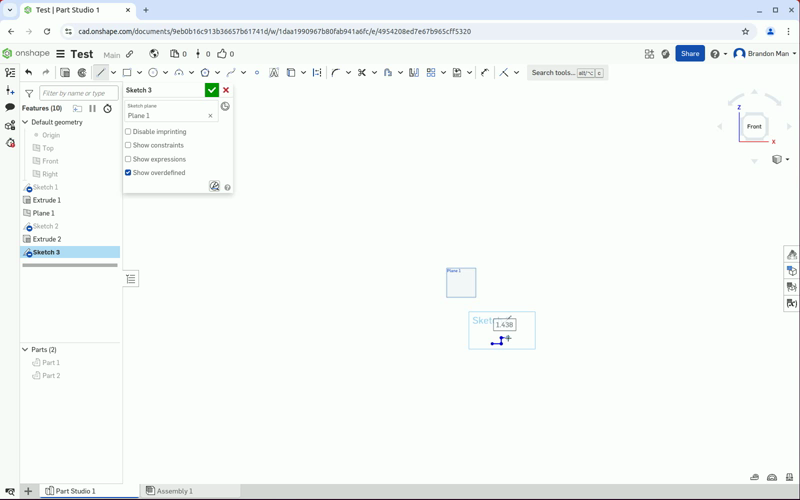
mouse_move(538, 337)
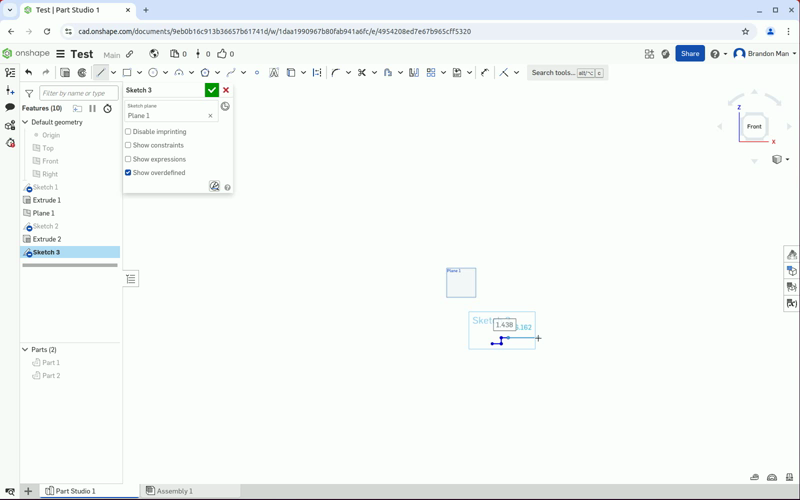
mouse_move(510, 345)
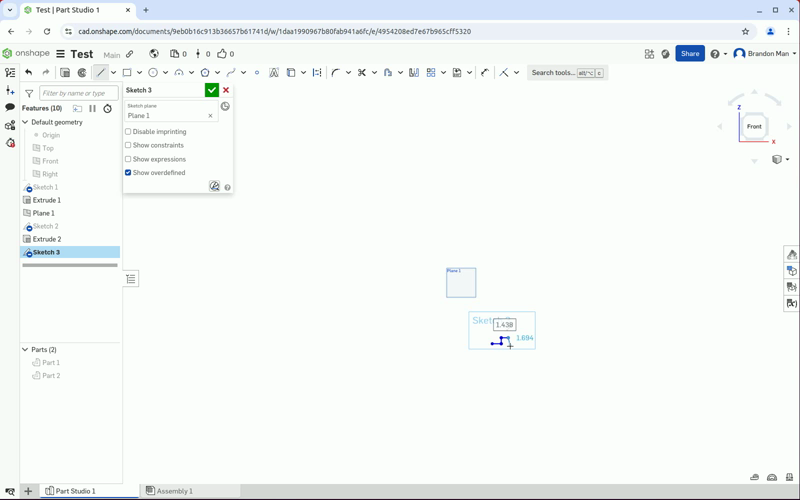
click(510, 345)
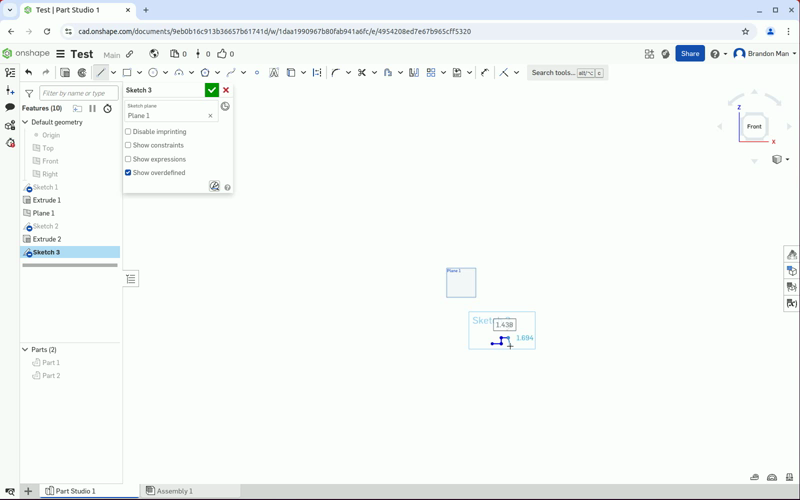
key_up(shift)
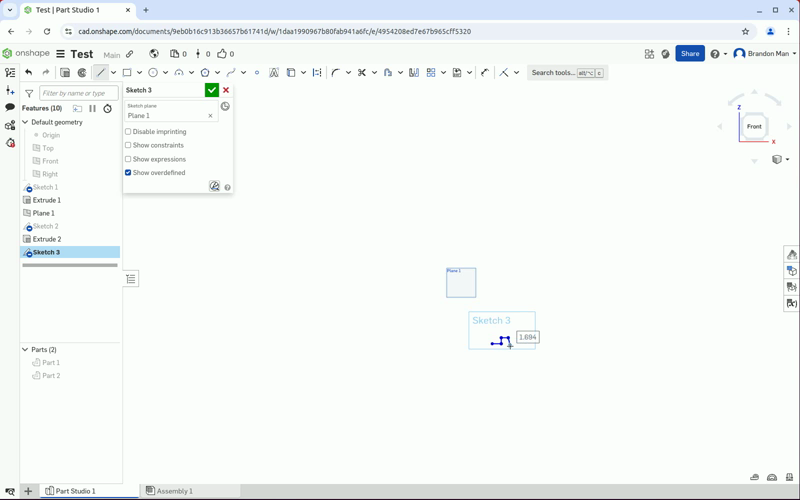
key_down(shift)
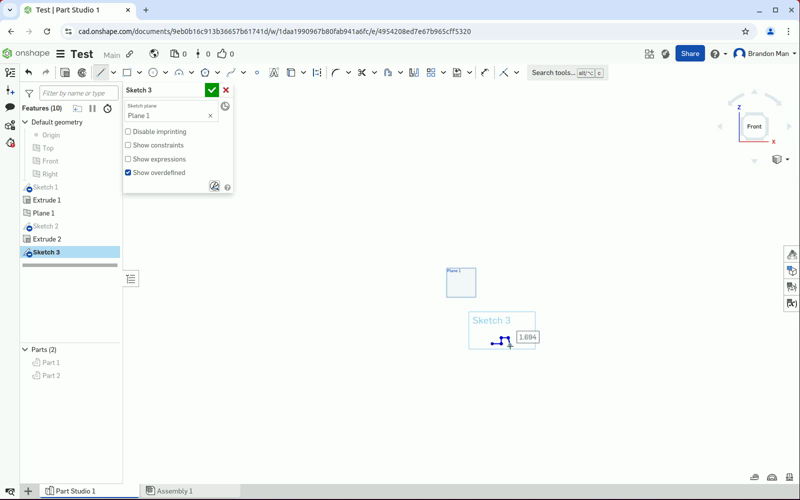
mouse_move(540, 345)
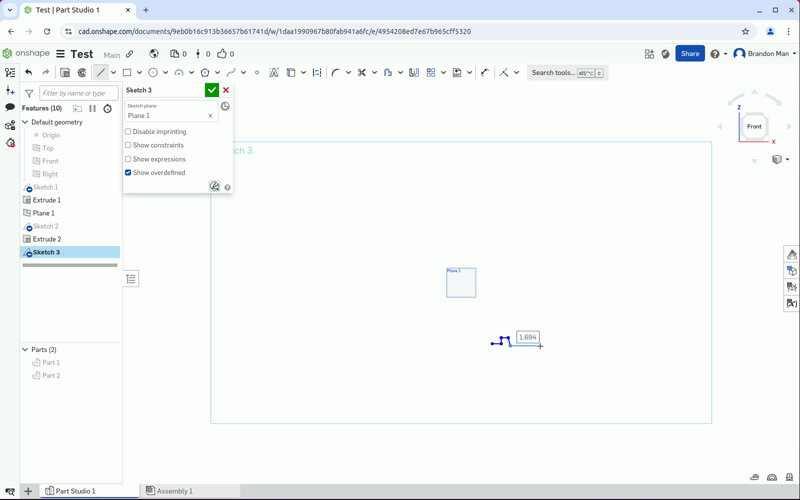
mouse_move(518, 343)
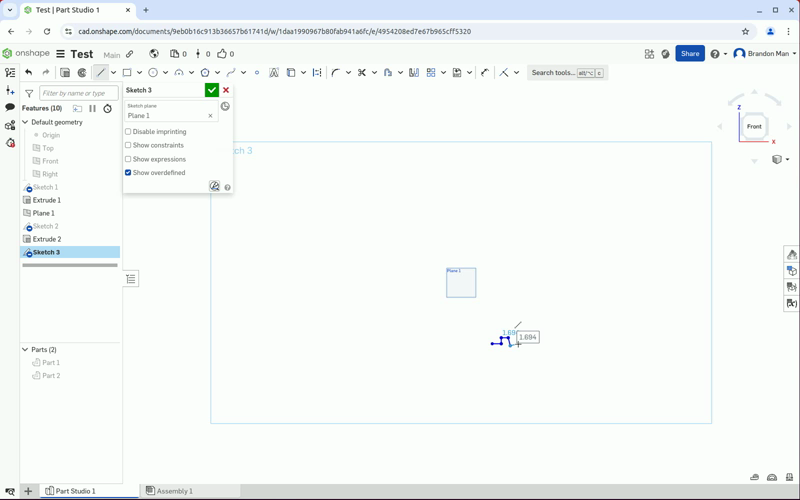
click(518, 343)
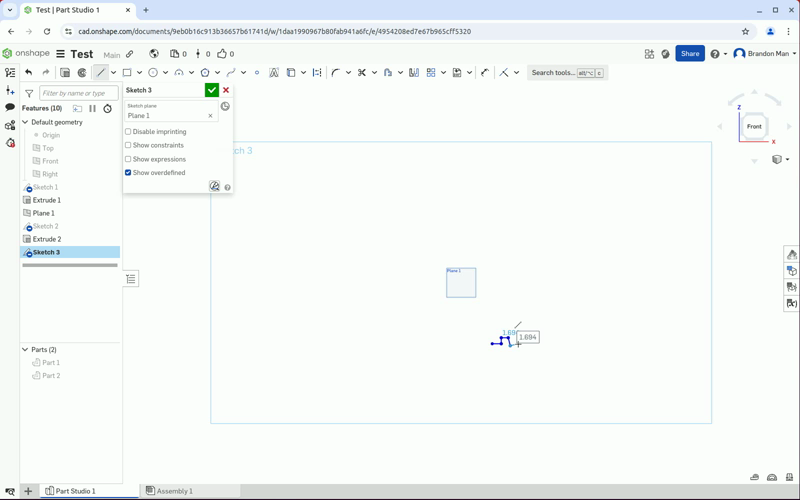
key_up(shift)
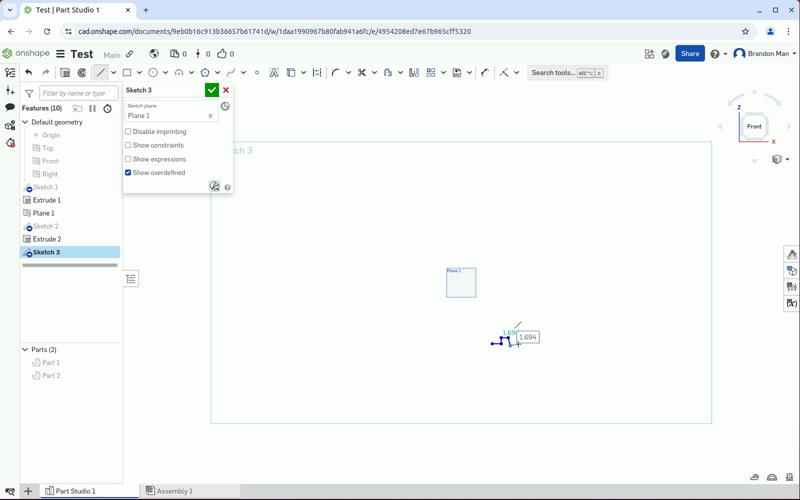
key_down(shift)
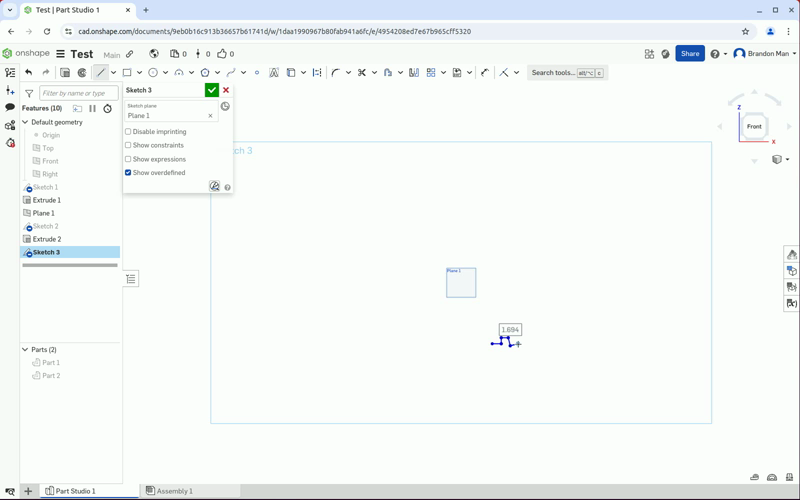
mouse_move(548, 343)
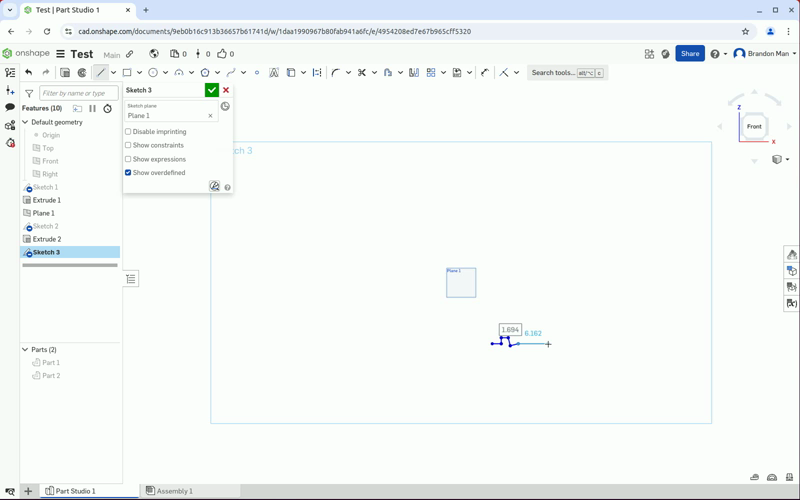
mouse_move(510, 315)
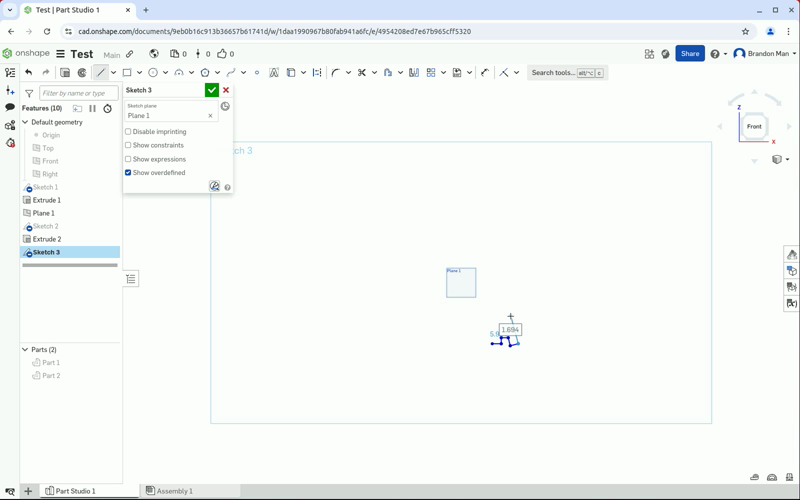
click(510, 315)
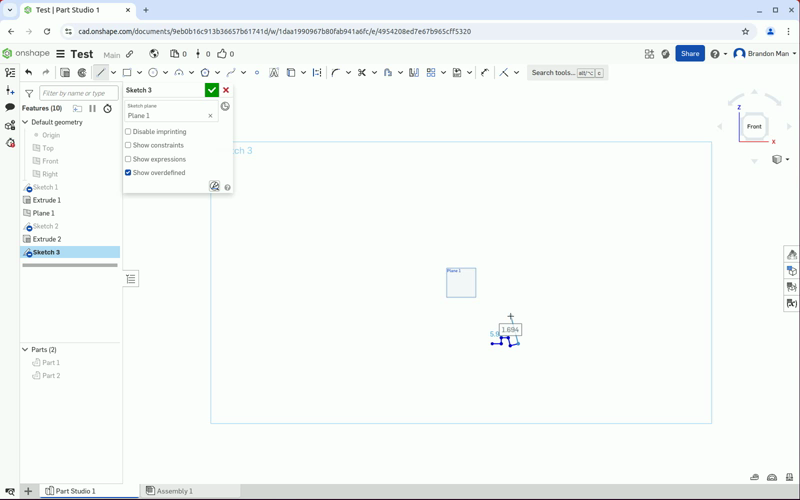
key_up(shift)
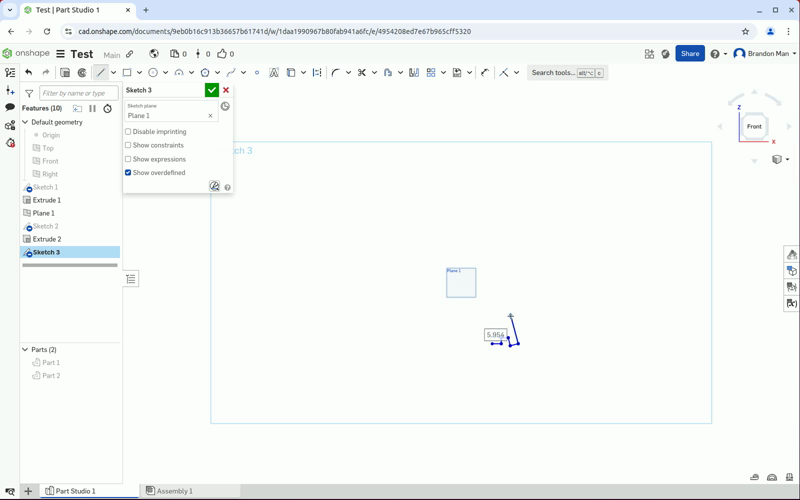
key_down(shift)
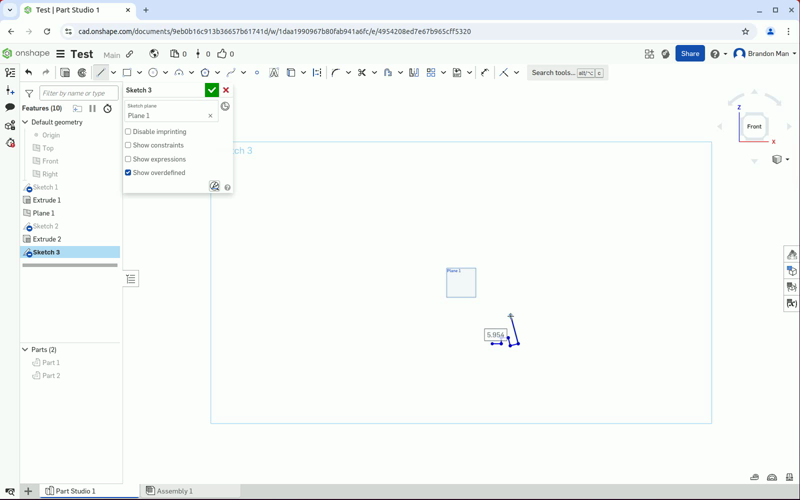
mouse_move(540, 315)
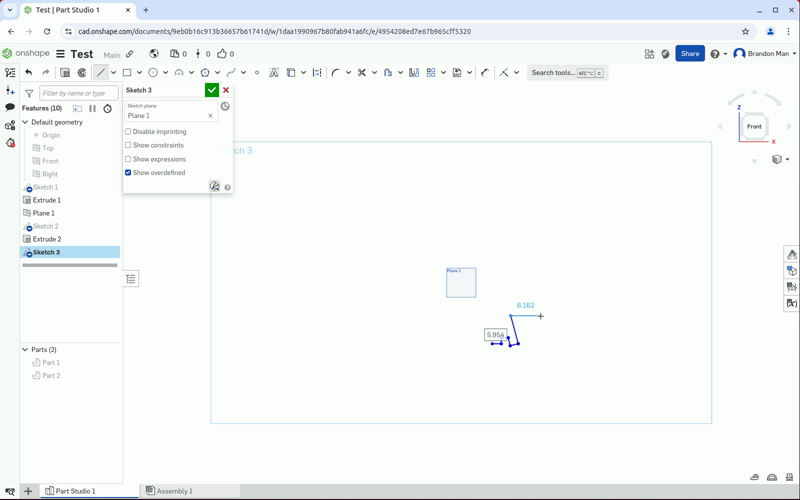
mouse_move(501, 315)
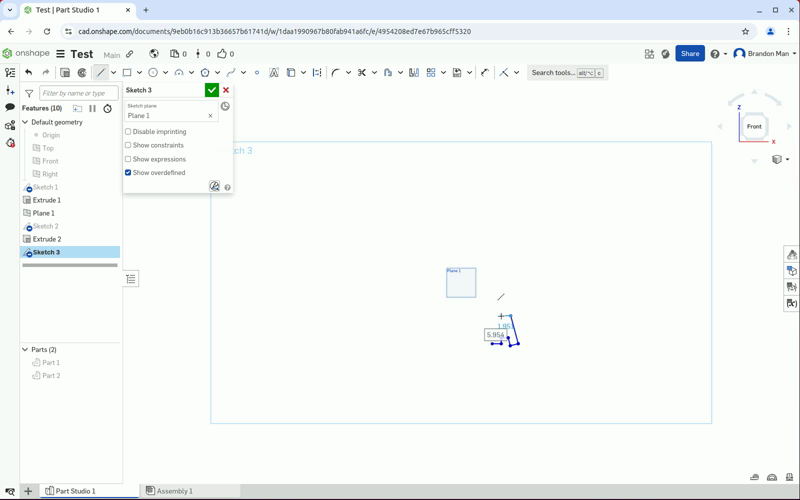
click(501, 315)
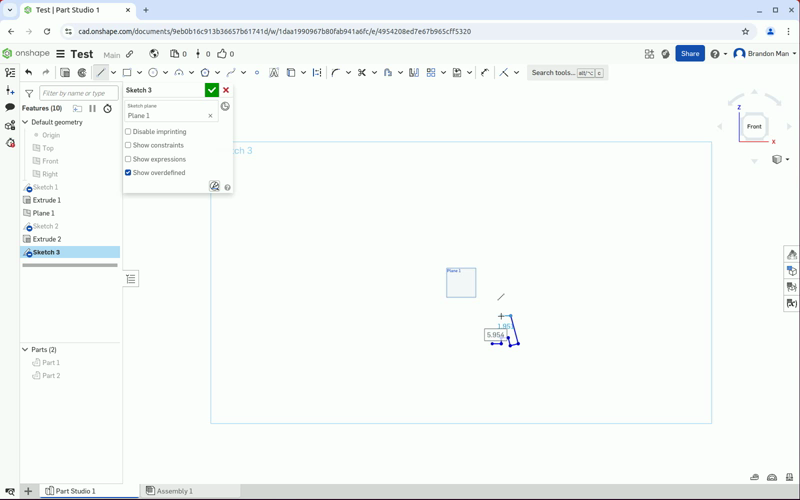
key_up(shift)
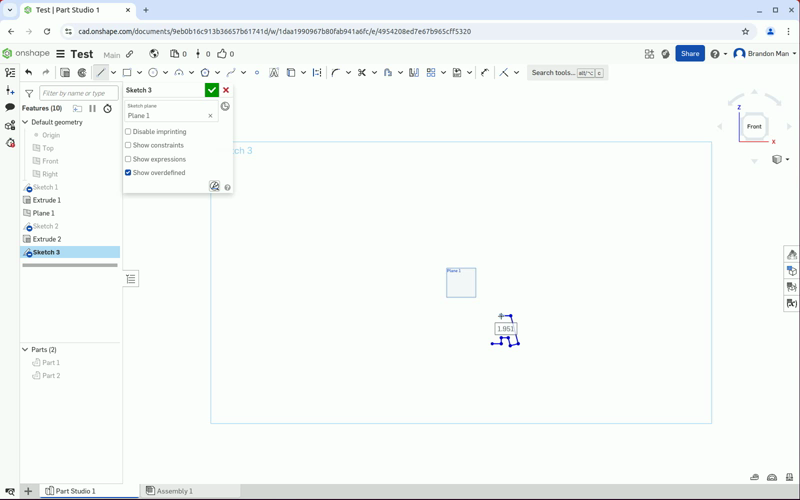
mouse_move(531, 315)
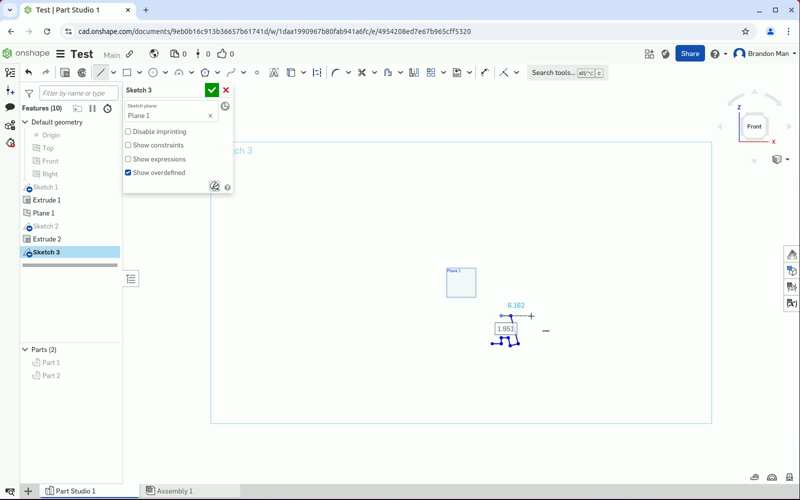
key_down(shift)
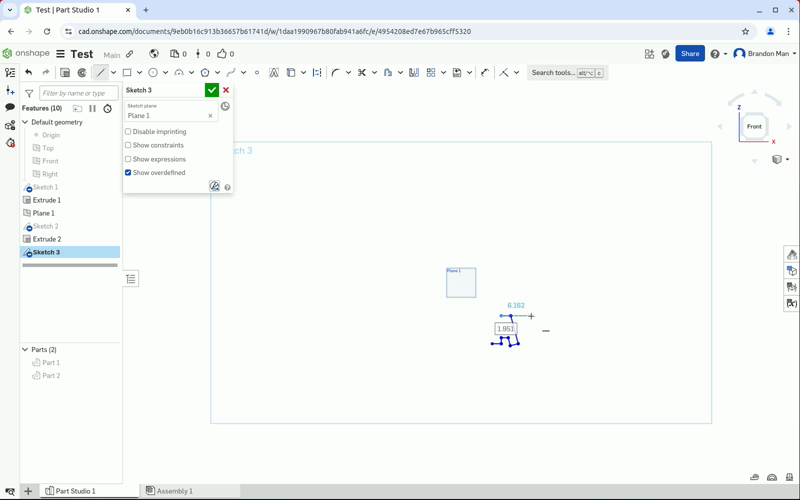
mouse_move(492, 343)
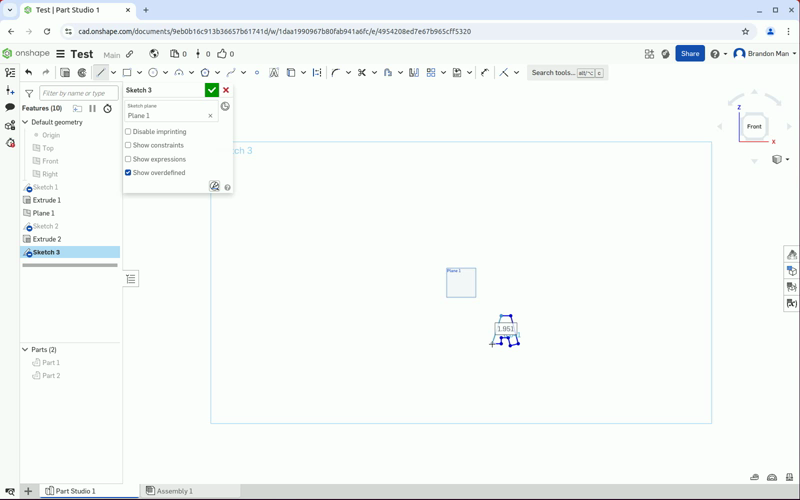
key_up(shift)
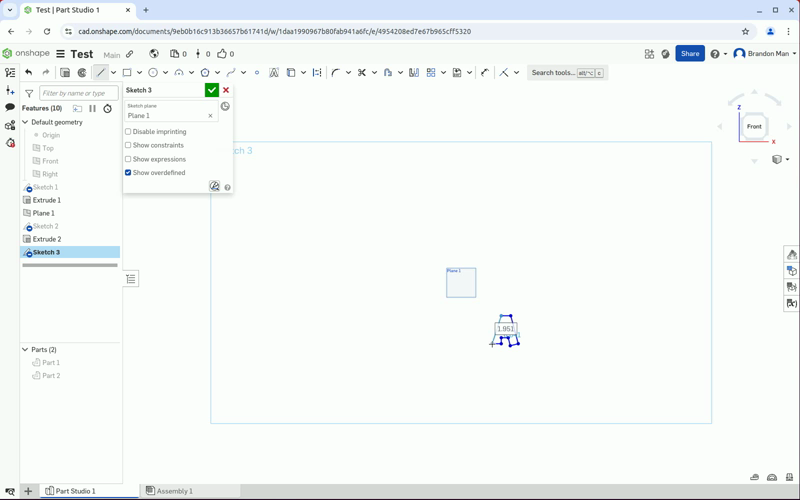
click(492, 343)
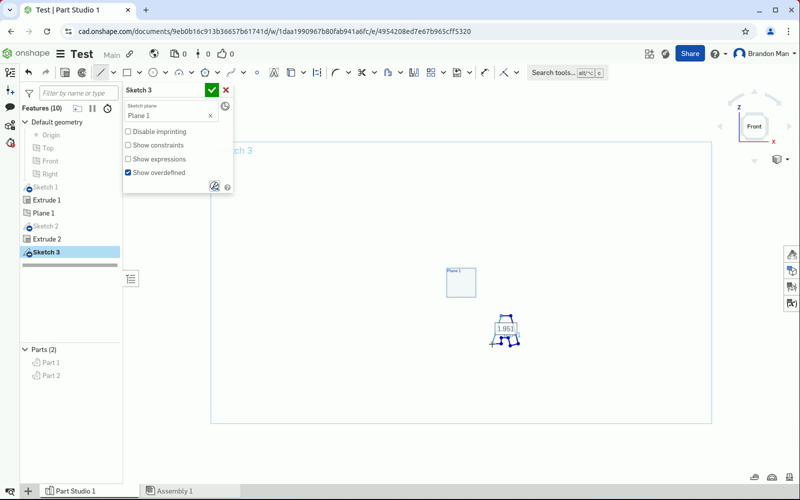
key(esc)
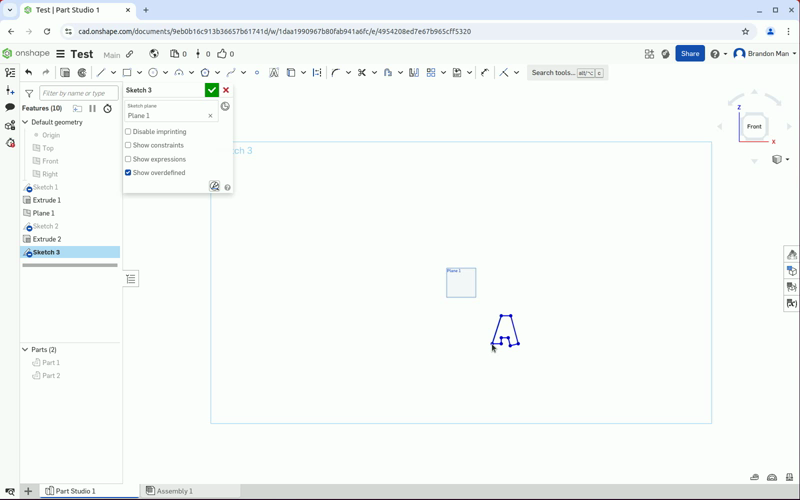
mouse_move(510, 340)
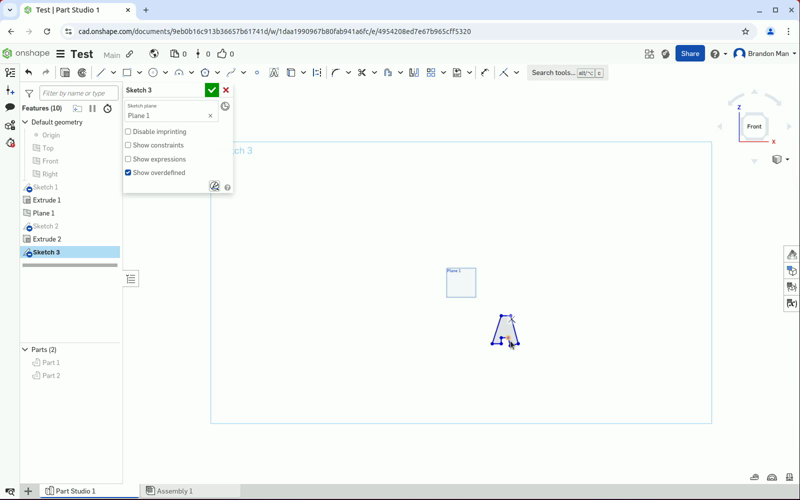
scroll(6)
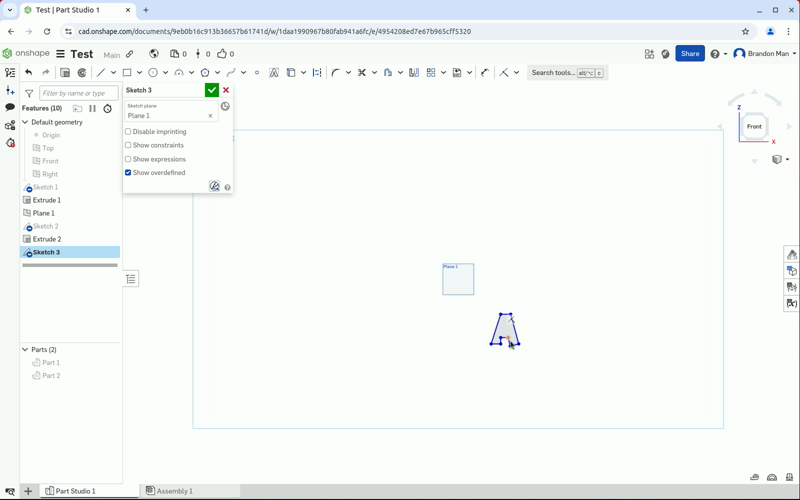
scroll(6)
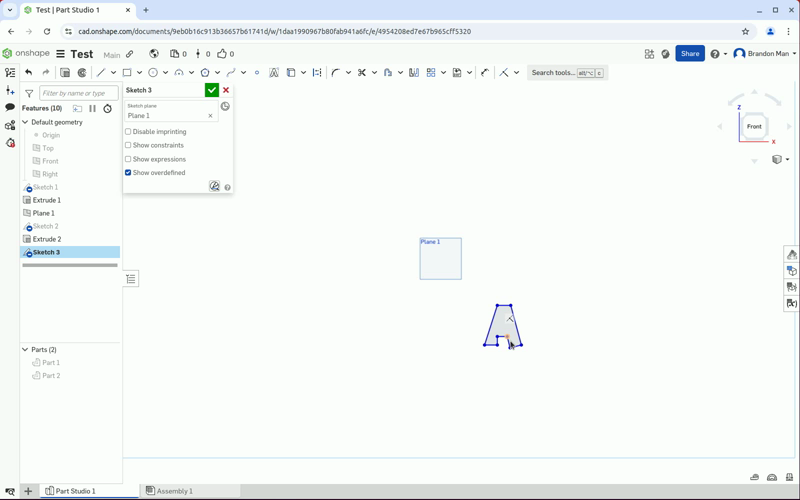
scroll(6)
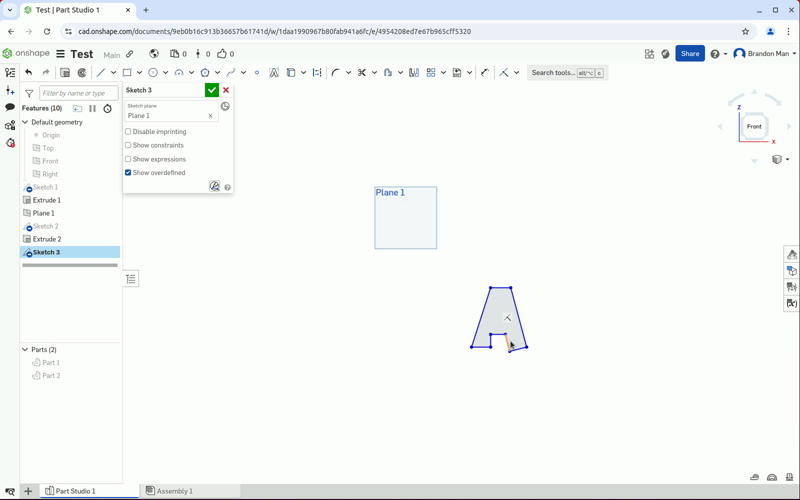
scroll(6)
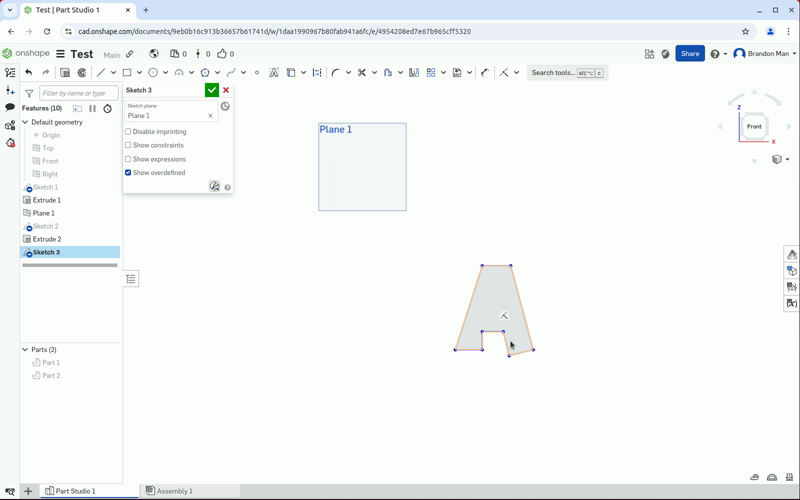
scroll(6)
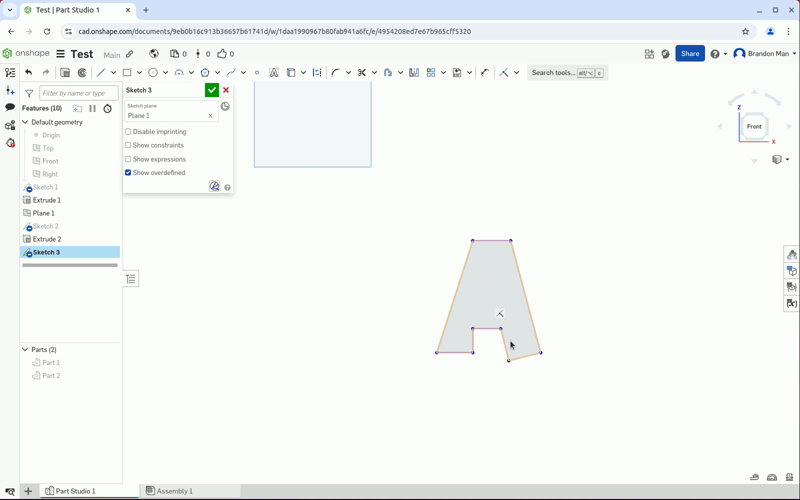
scroll(6)
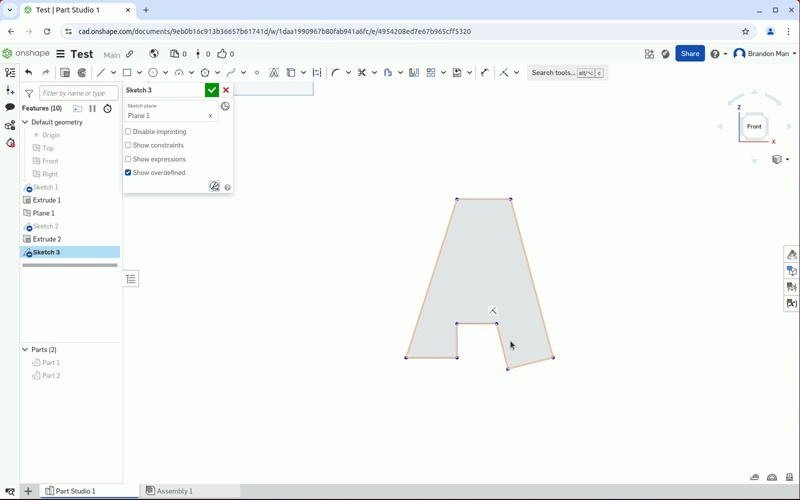
scroll(6)
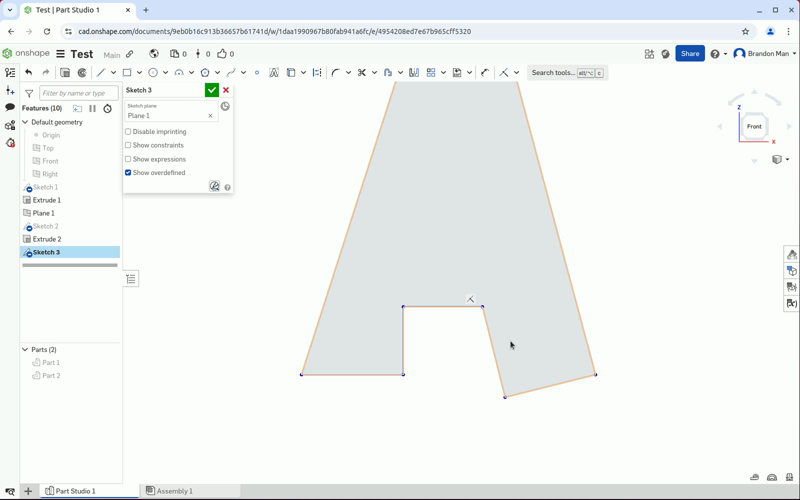
click(510, 340)
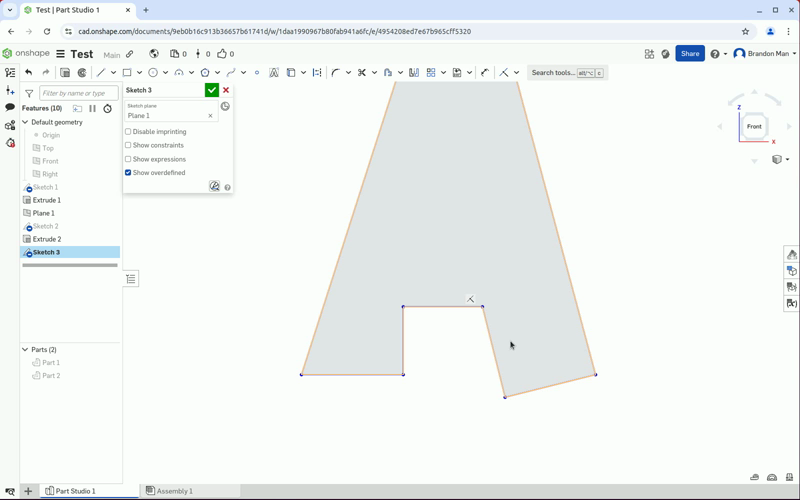
scroll(-6)
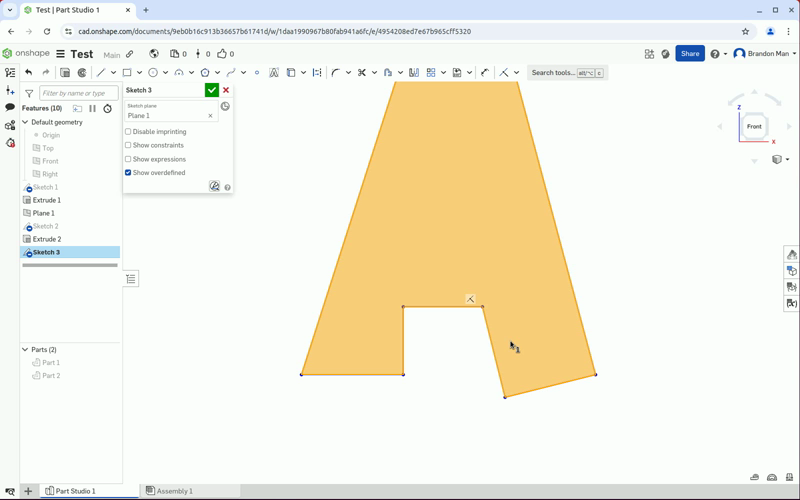
scroll(-6)
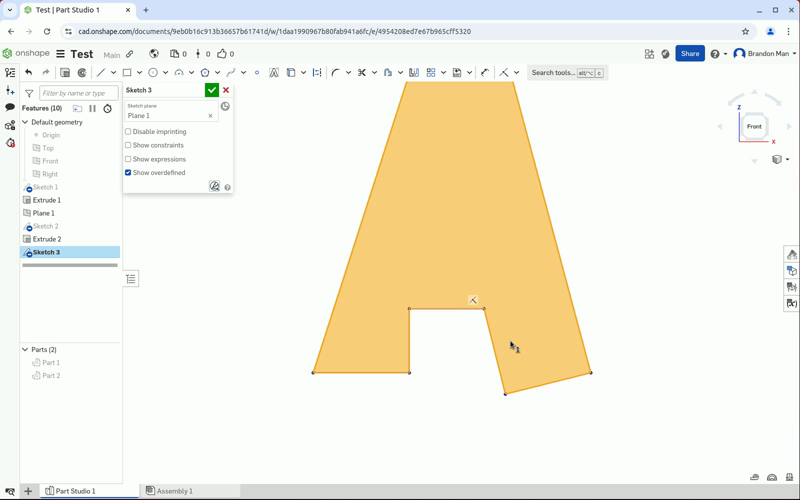
scroll(-6)
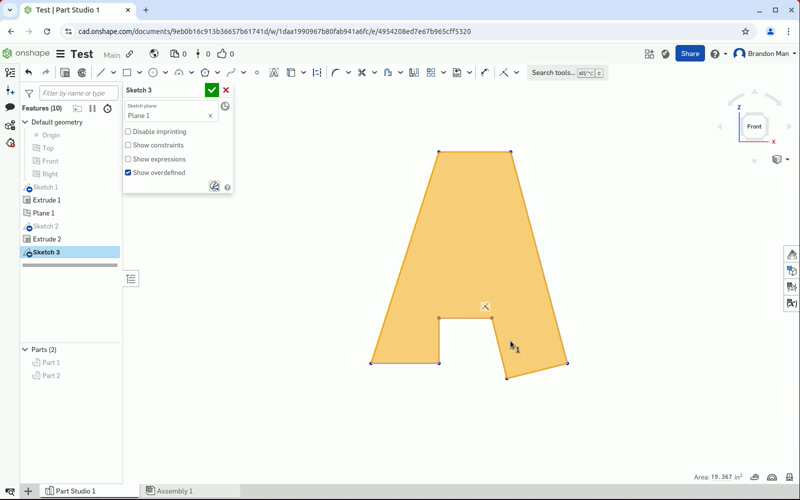
scroll(-6)
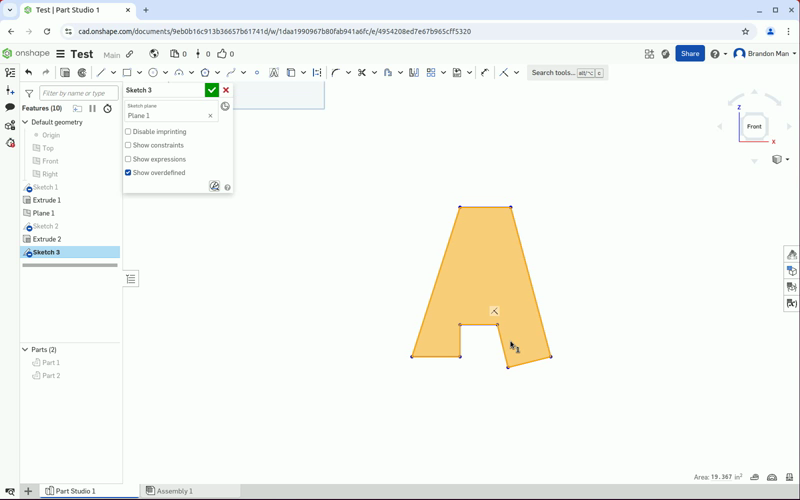
scroll(-6)
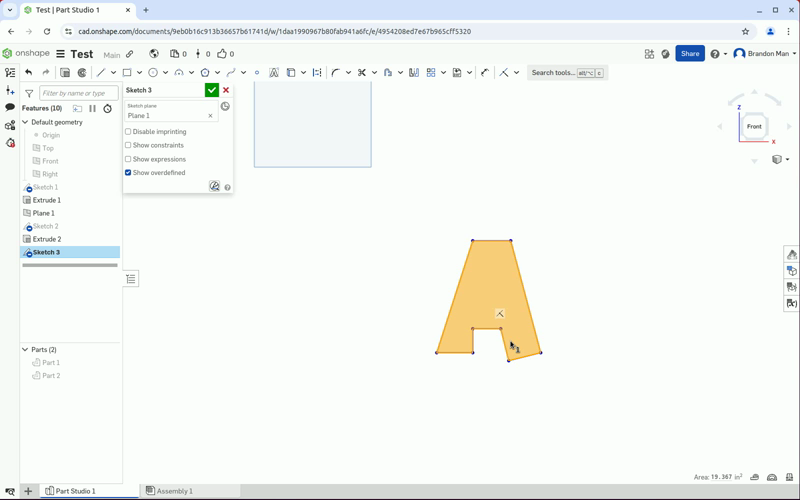
scroll(-6)
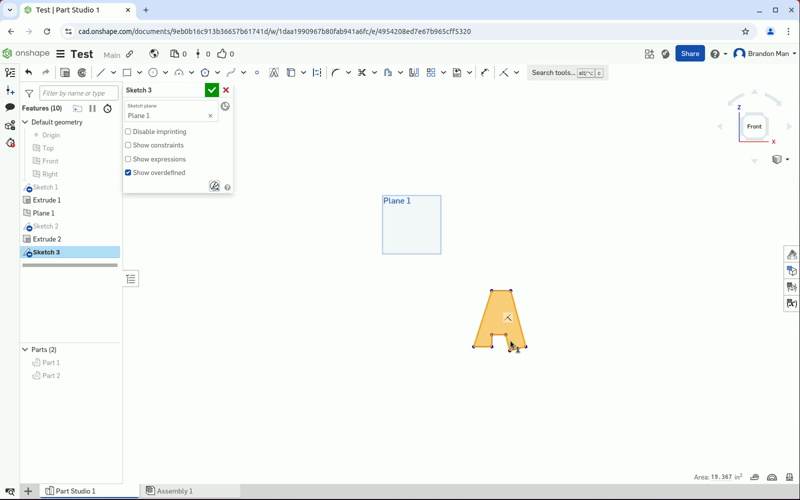
scroll(-6)
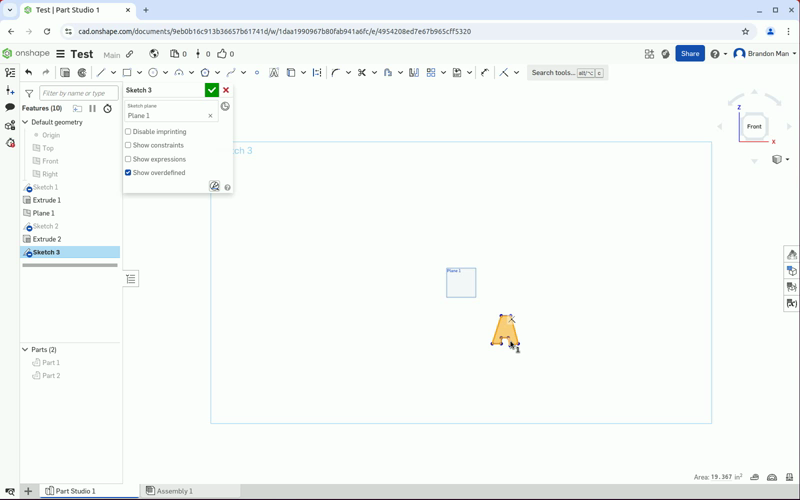
mouse_move(73, 352)
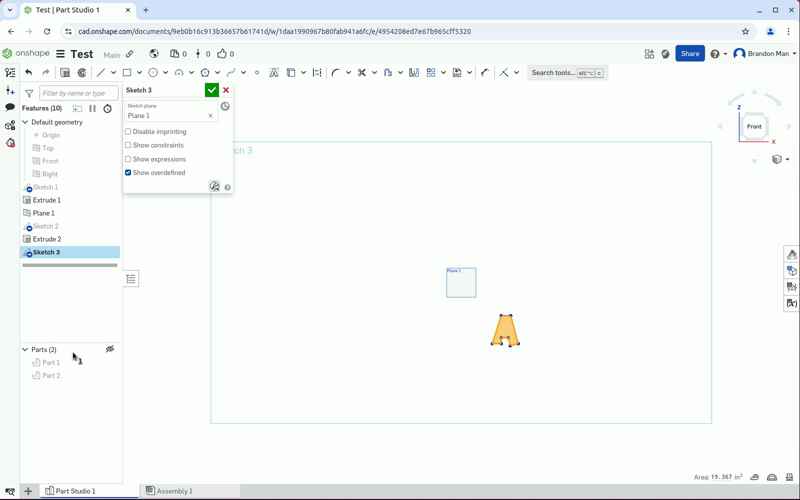
key(shift+y)
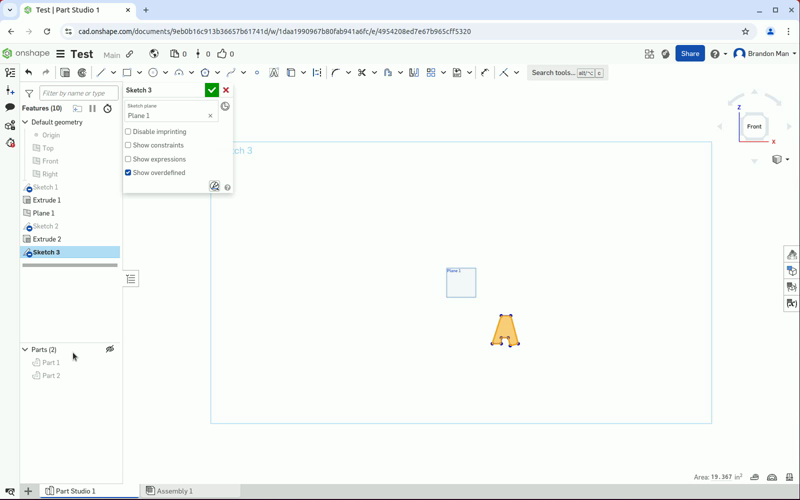
key(shift+e)
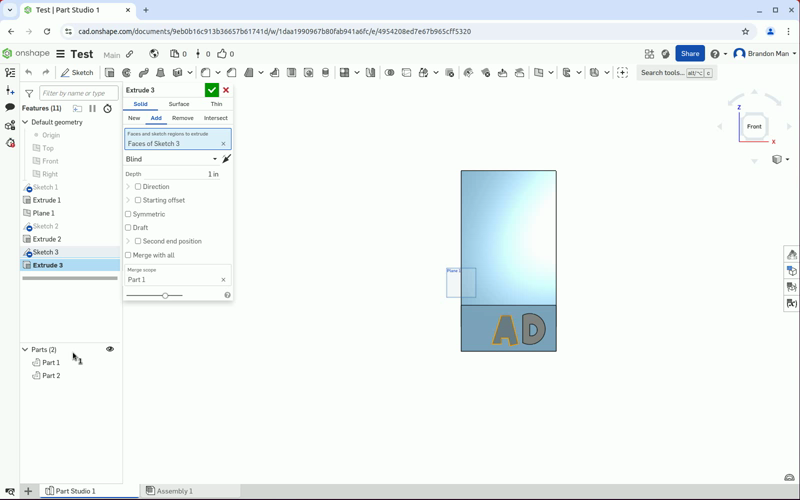
mouse_move(143, 106)
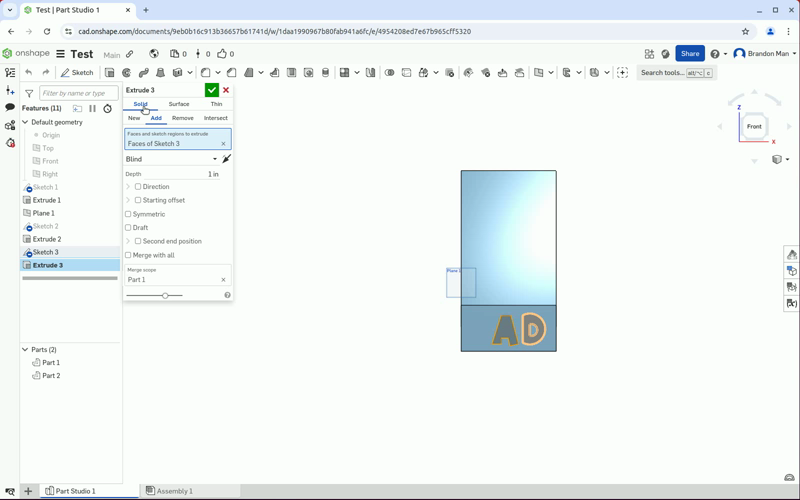
click(143, 106)
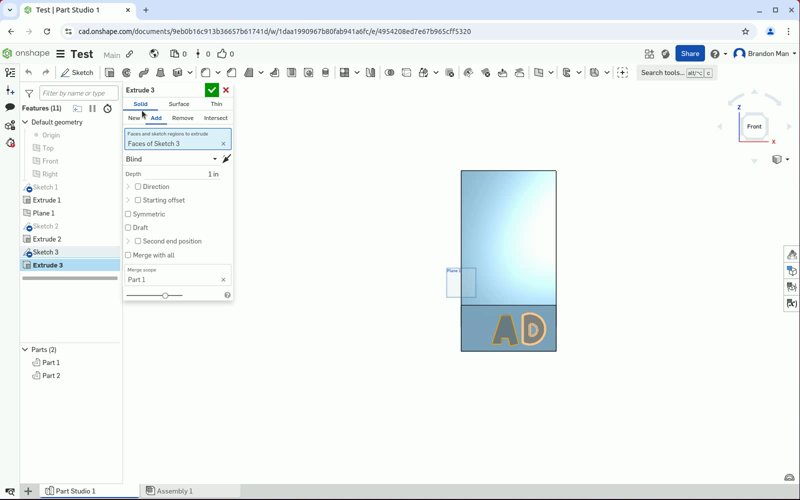
mouse_move(137, 120)
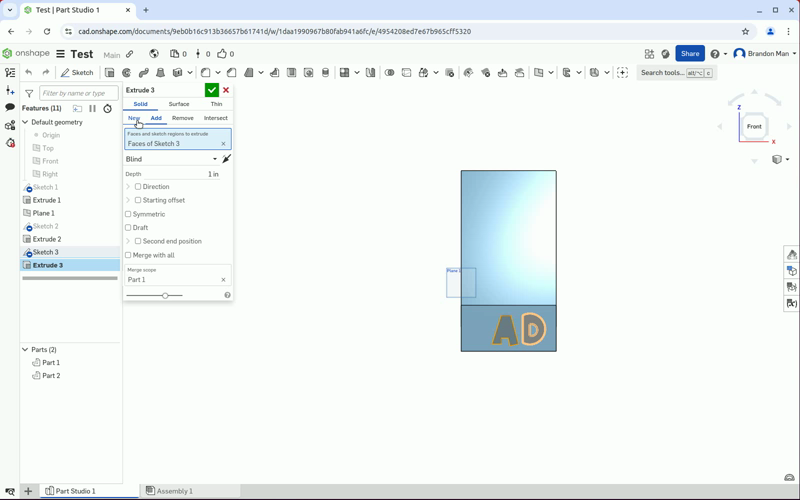
click(137, 120)
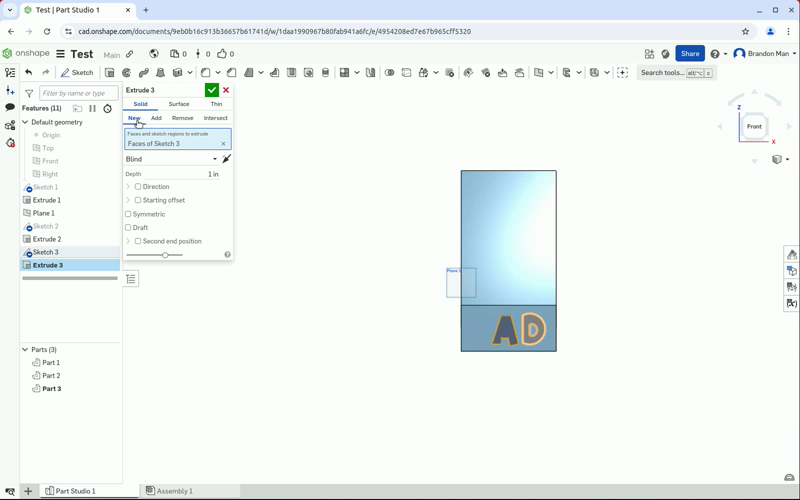
key(tab, 4)
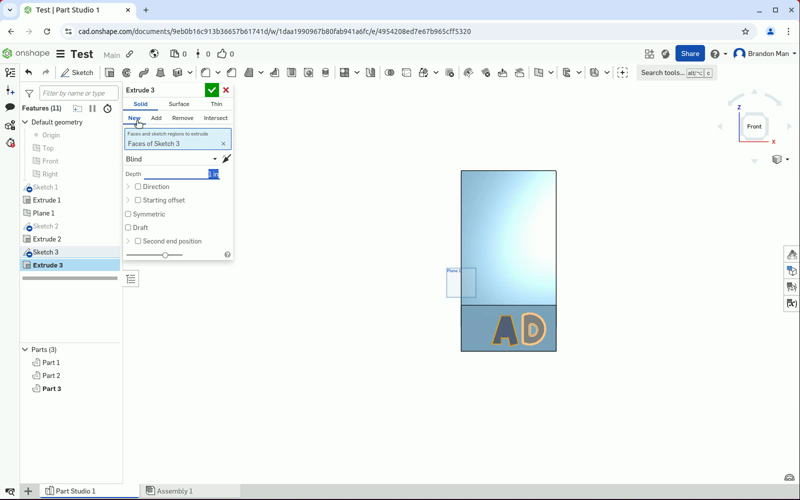
text(0.481)
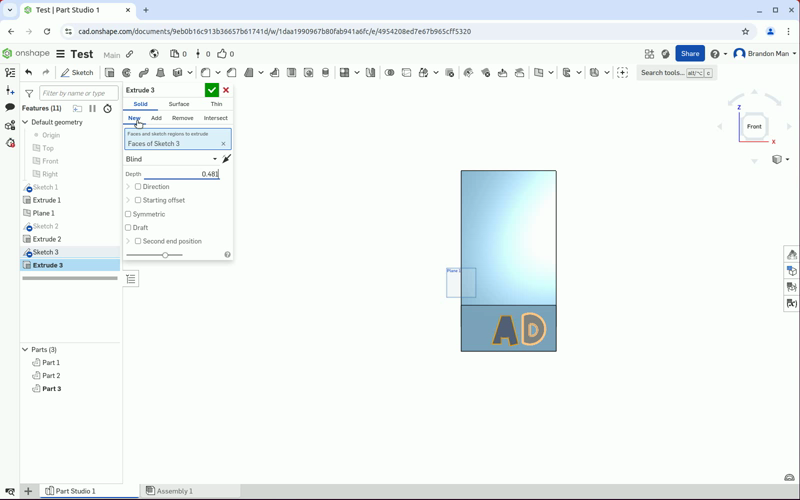
key(enter)
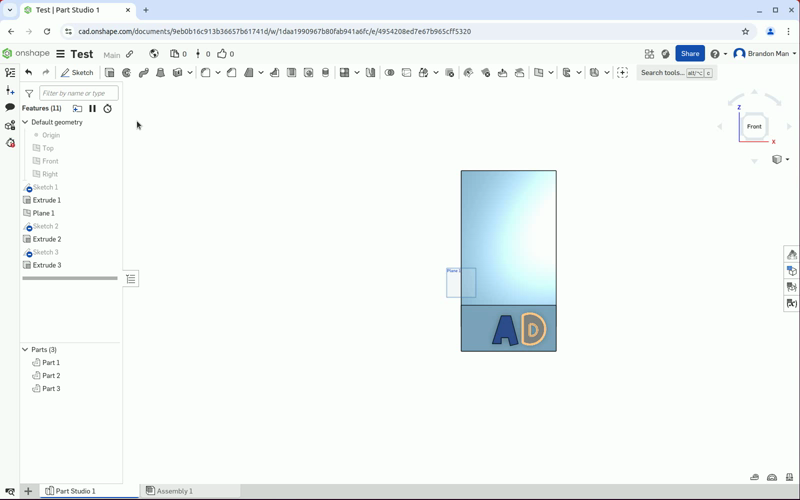
key(shift+h)
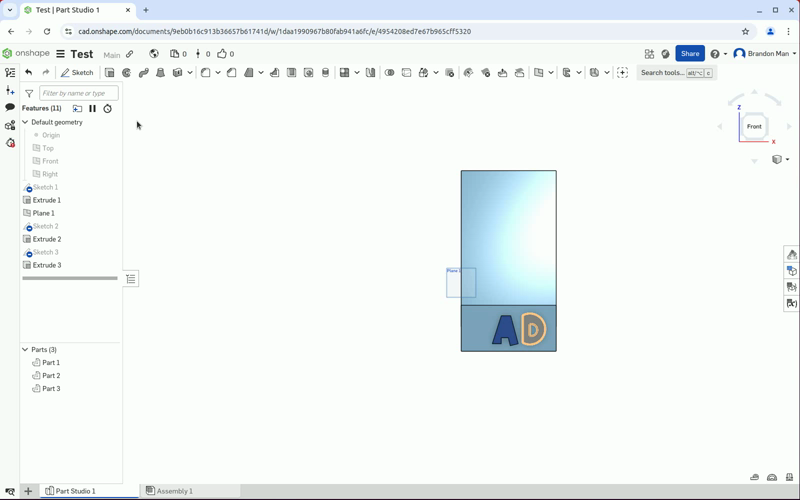
key(shift+h)
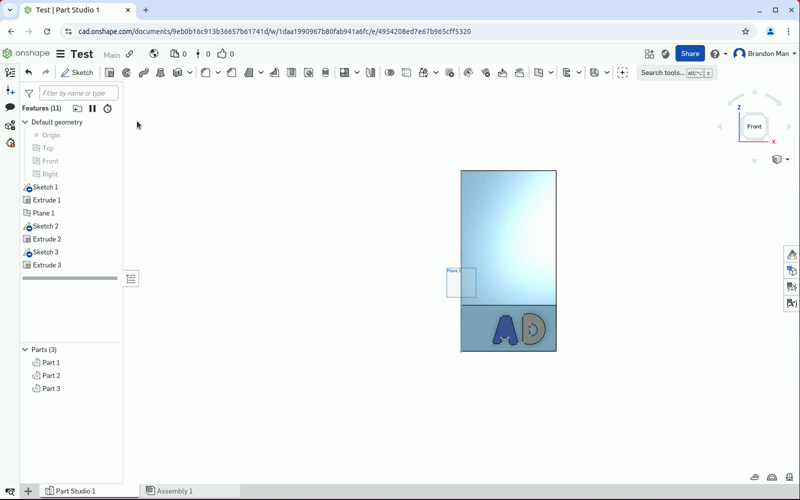
key(shift+7)
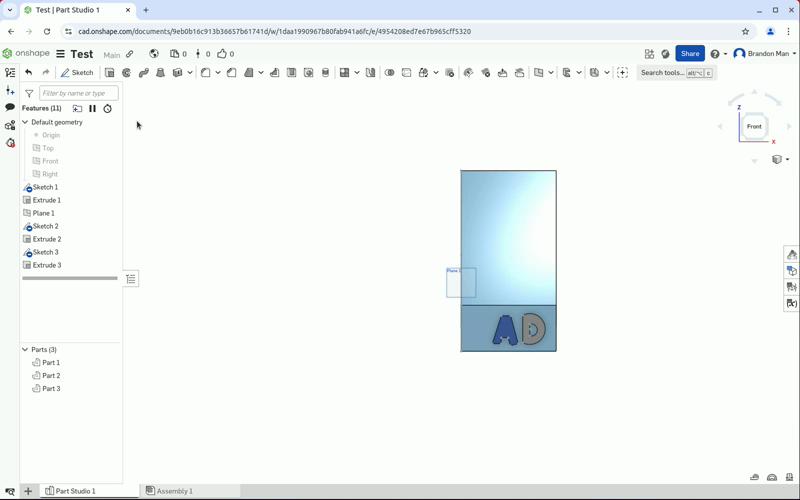
key(left, 2)
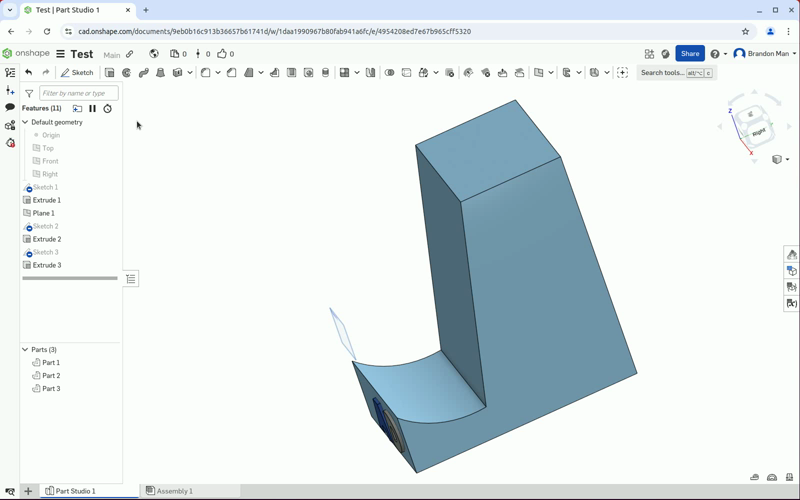
key(down, 2)
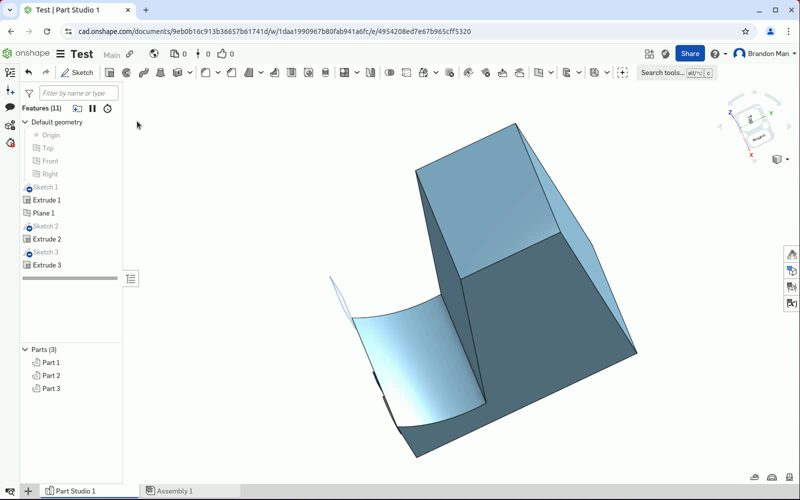
key(up, 2)
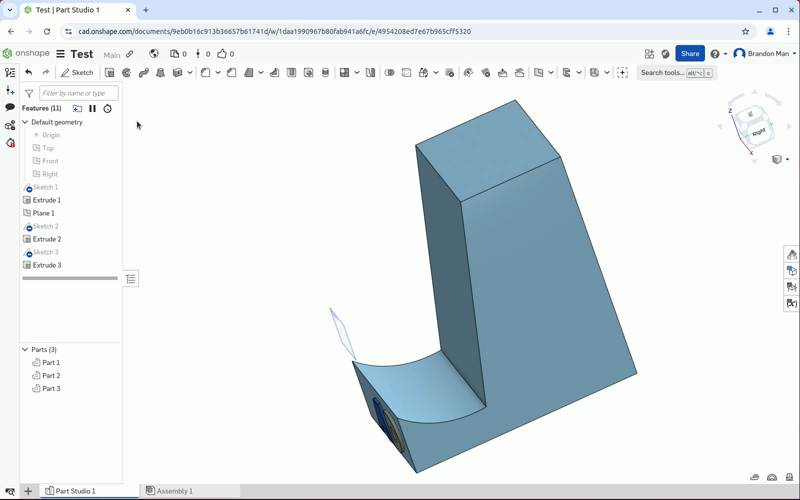
key(right, 2)
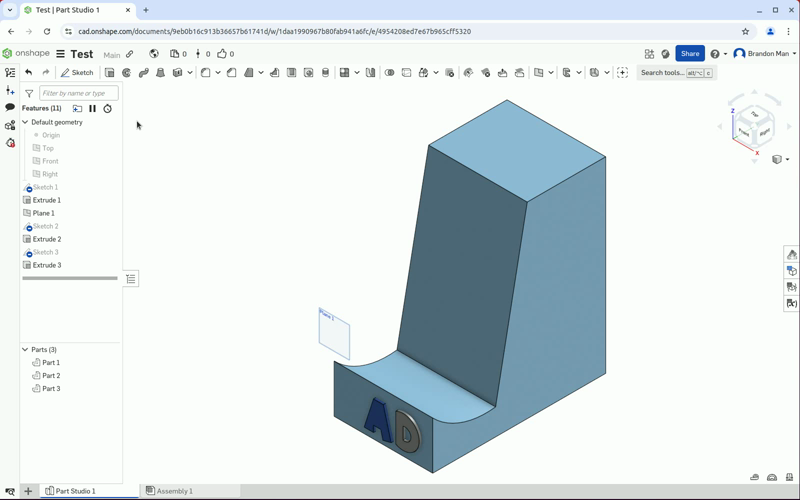
mouse_move(73, 189)
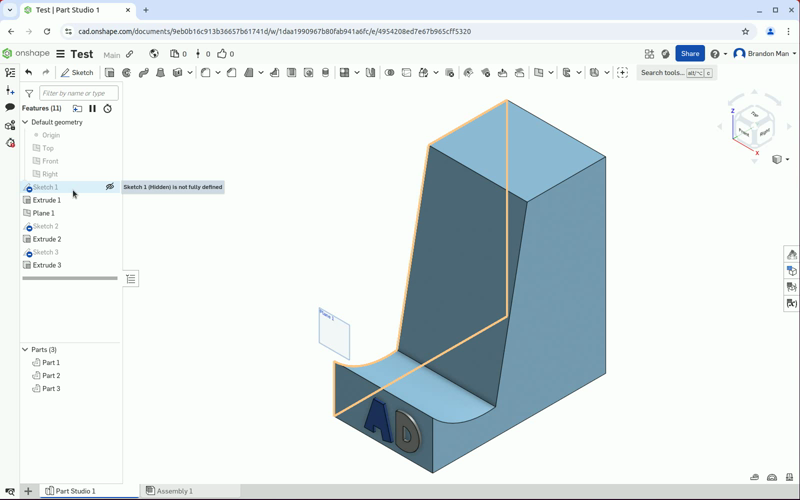
click(73, 189)